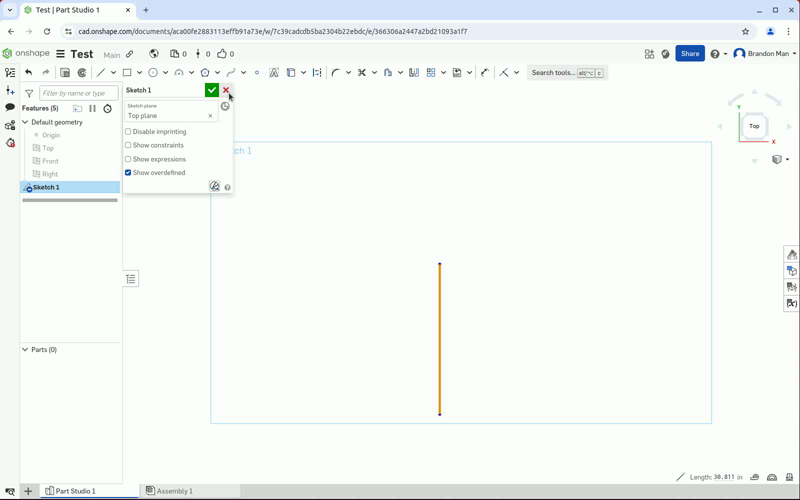
key(shift+h)
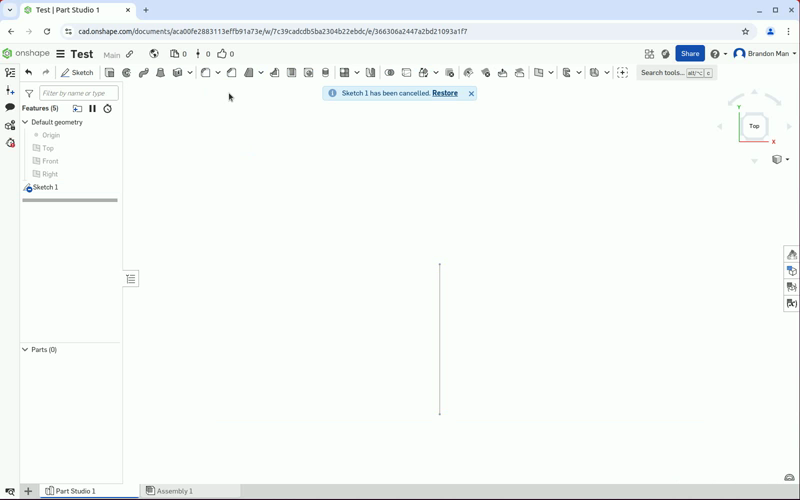
mouse_move(73, 352)
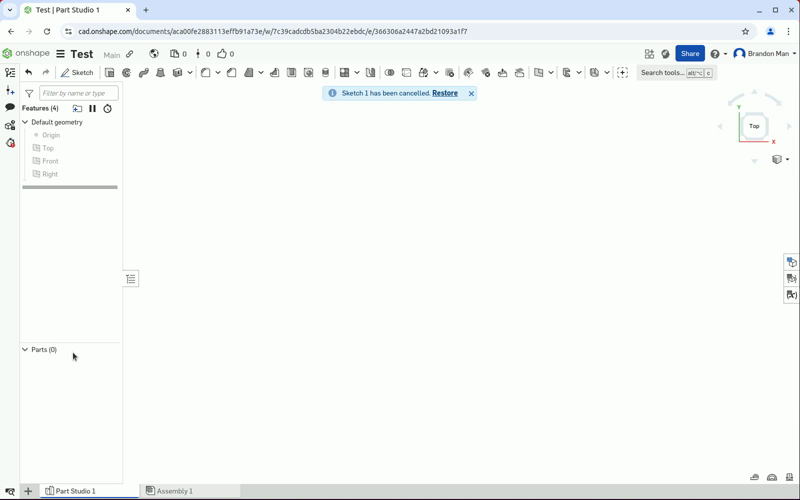
key(y)
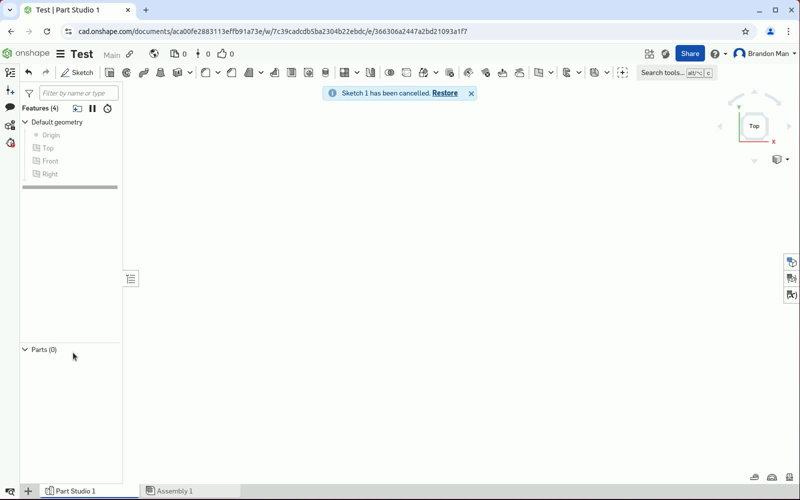
key(shift+p)
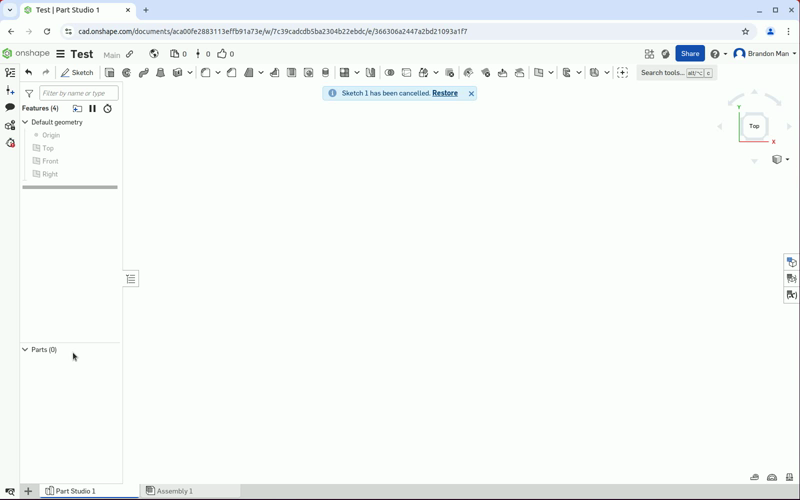
key(space)
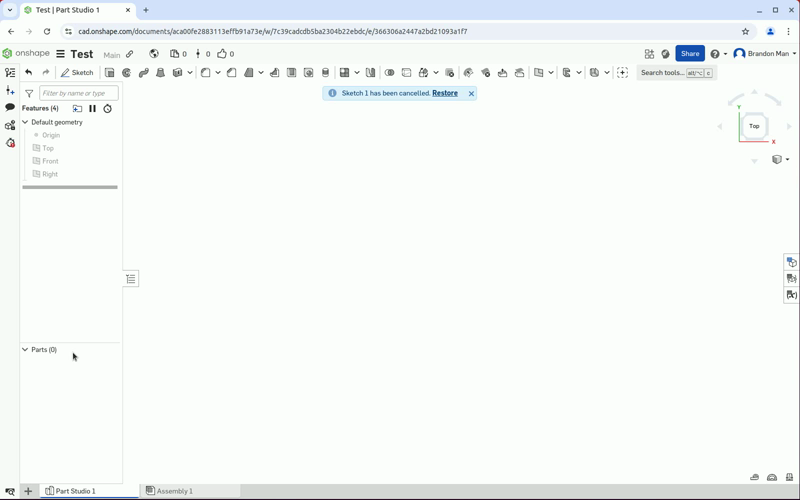
key_down(shift)
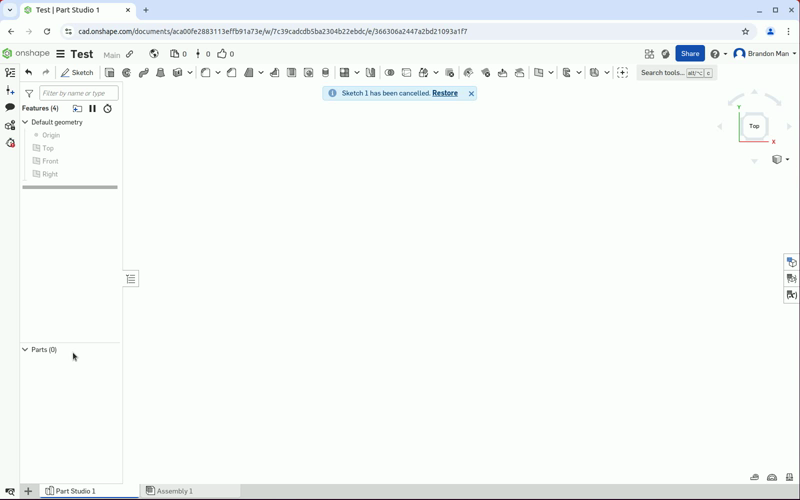
key(up)
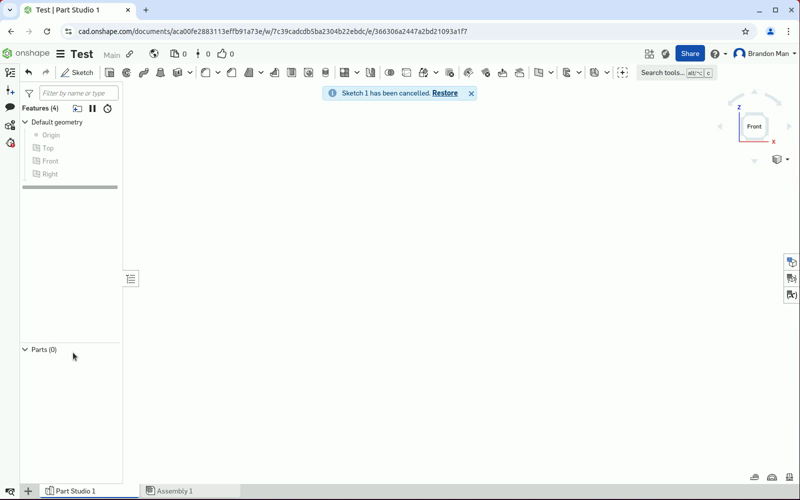
key_up(shift)
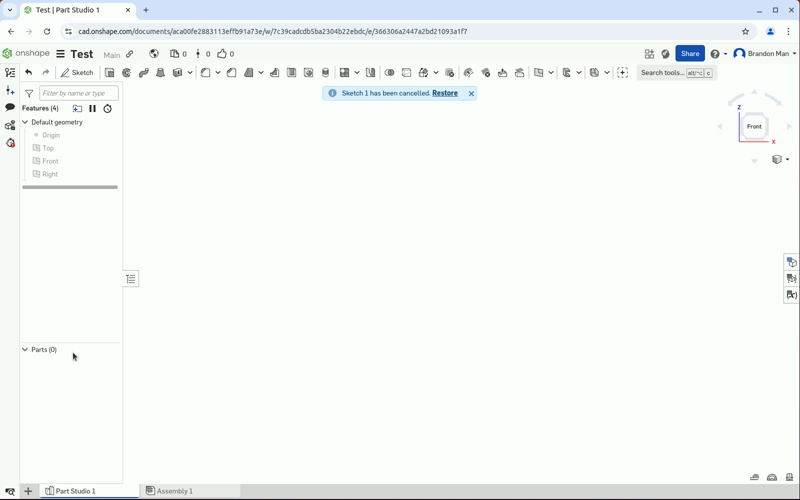
mouse_move(73, 352)
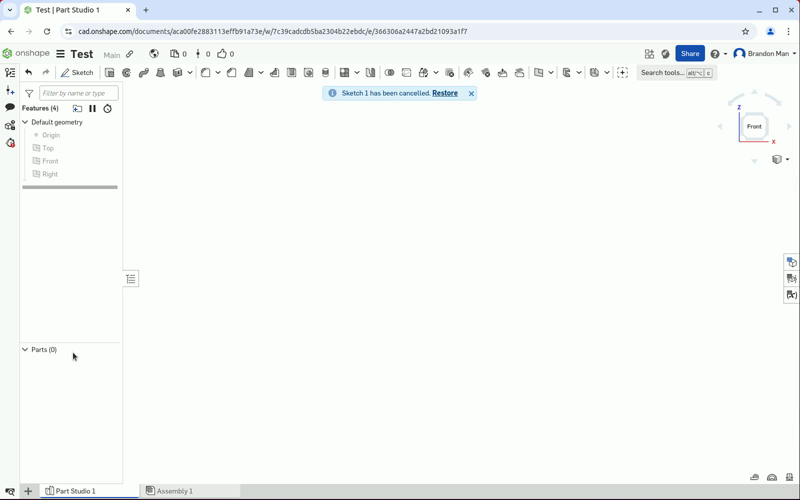
key(shift+y)
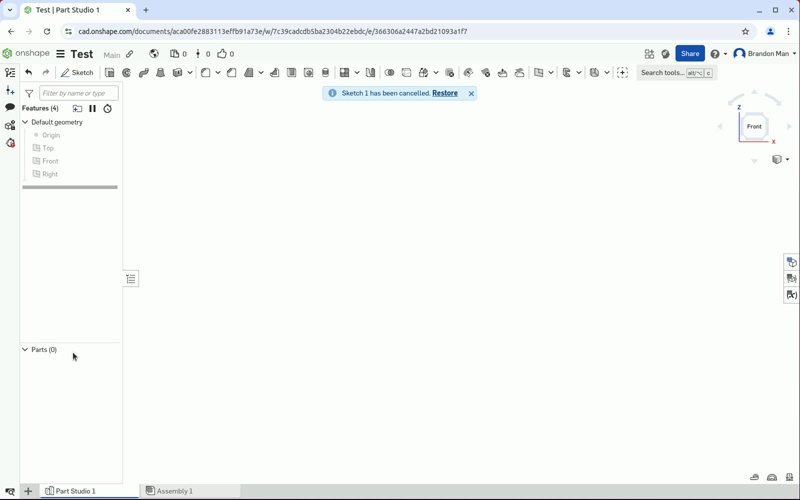
key(shift+s)
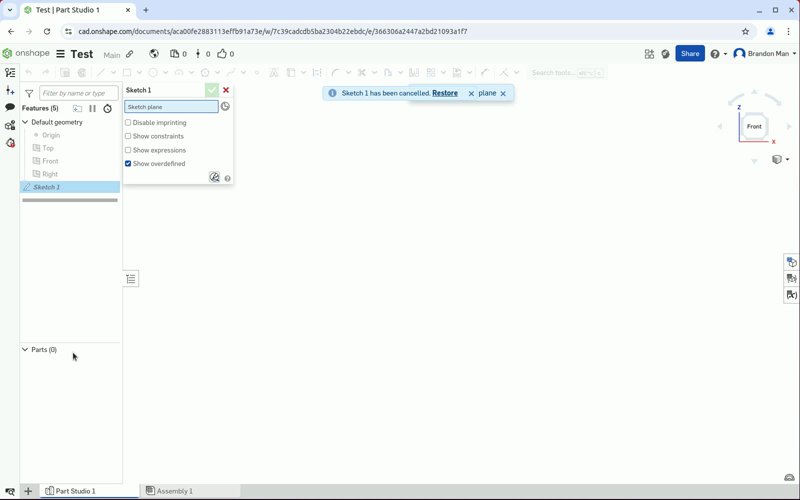
mouse_move(73, 163)
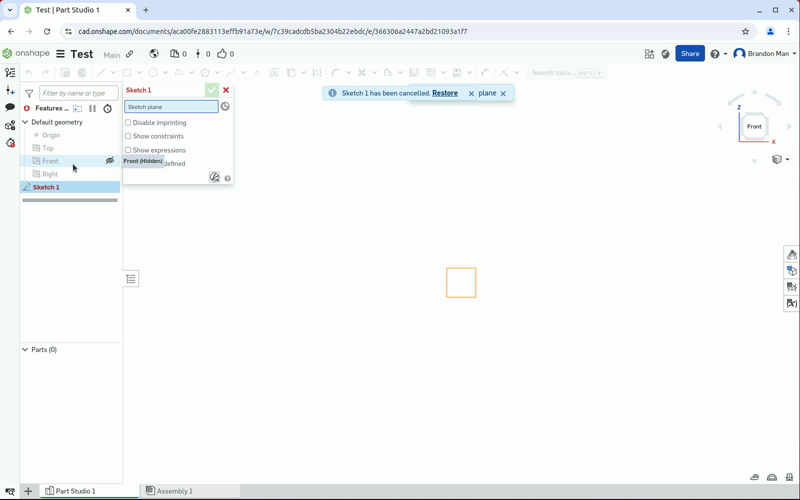
click(73, 163)
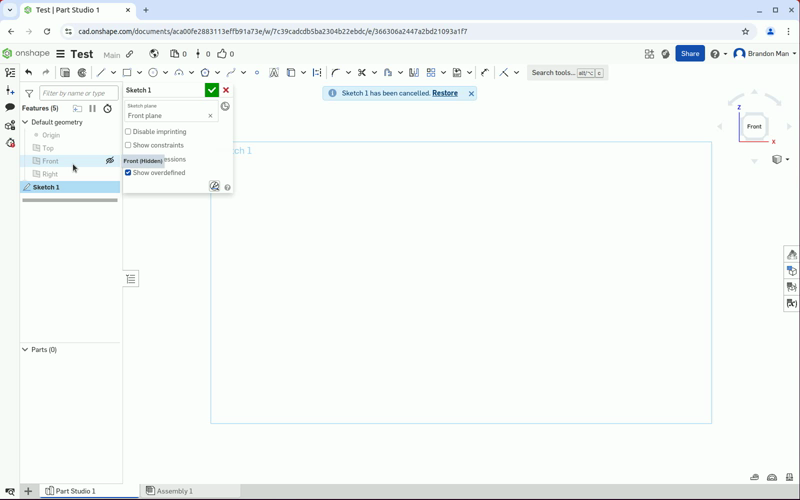
mouse_move(73, 352)
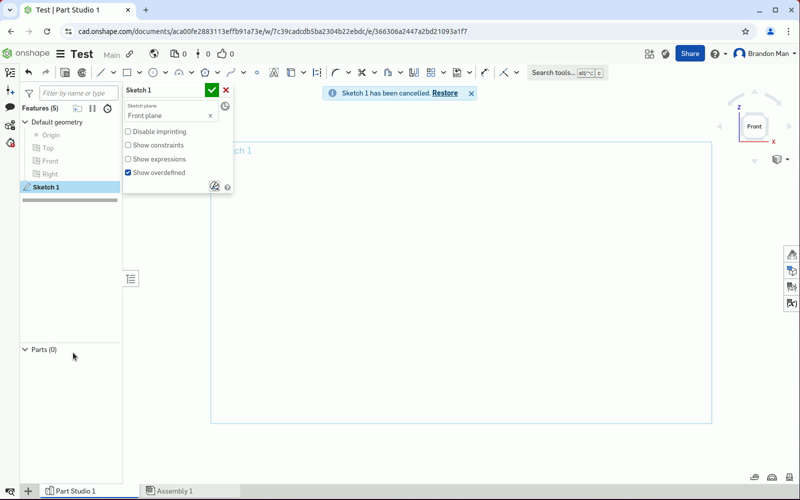
key(y)
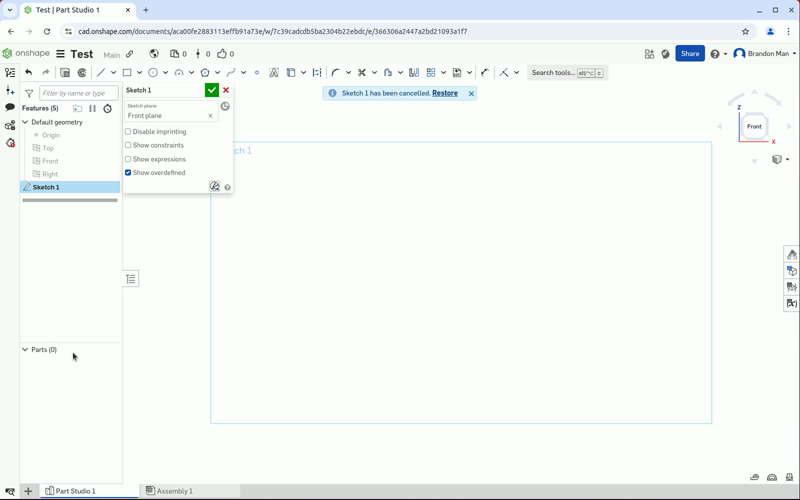
key(l)
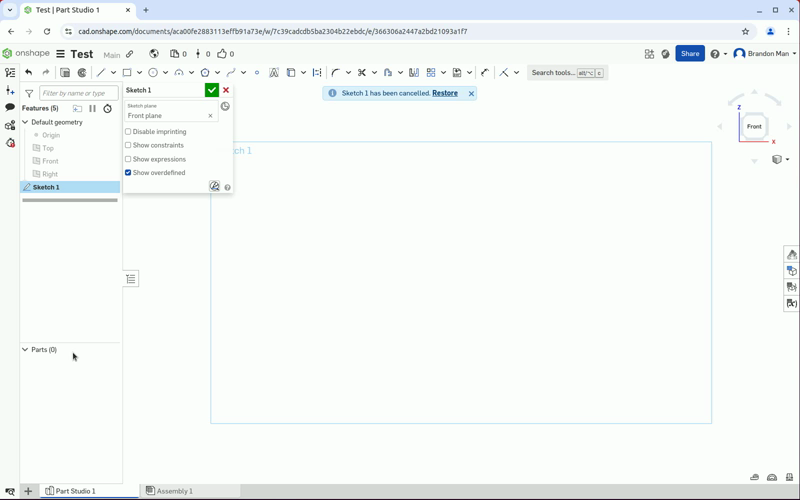
key_down(shift)
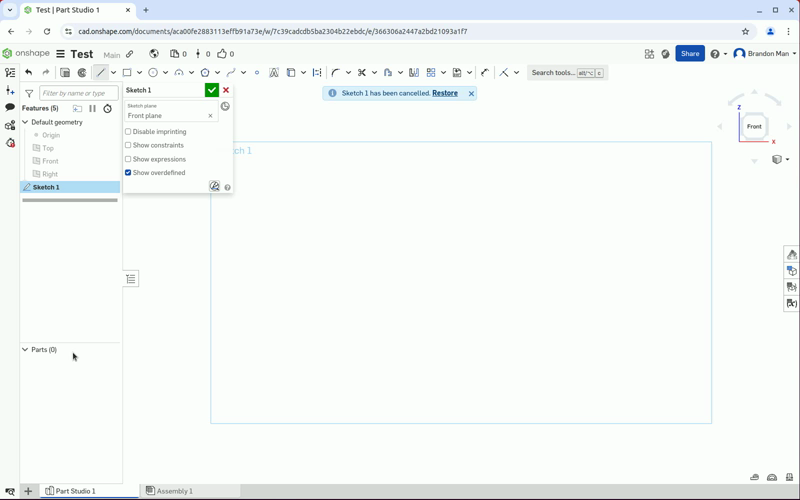
mouse_move(432, 299)
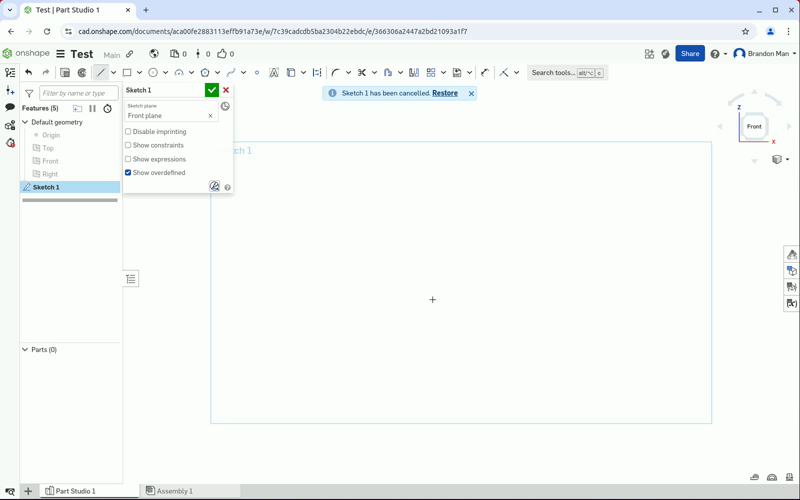
click(432, 299)
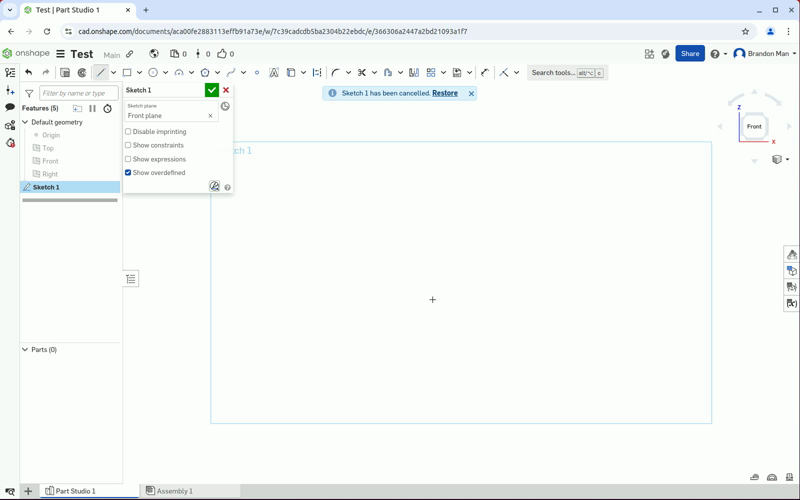
key_up(shift)
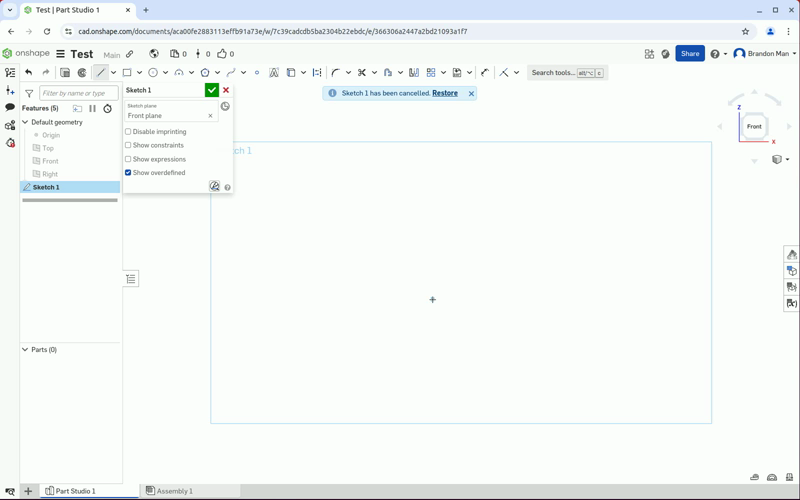
key_down(shift)
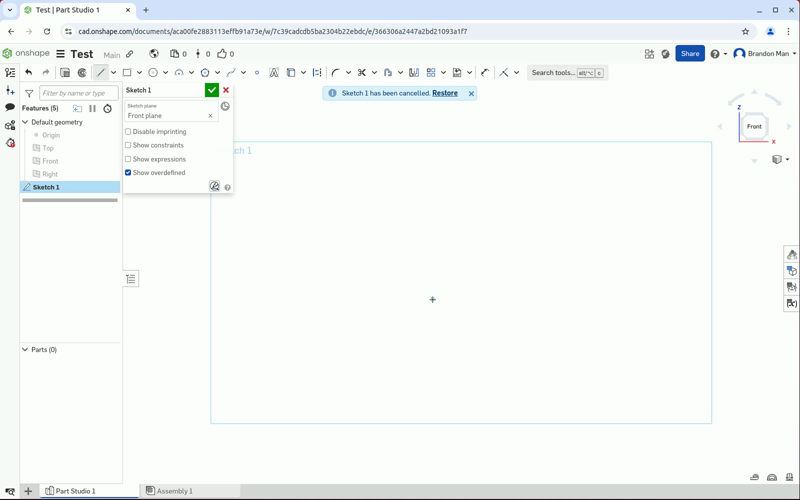
mouse_move(462, 299)
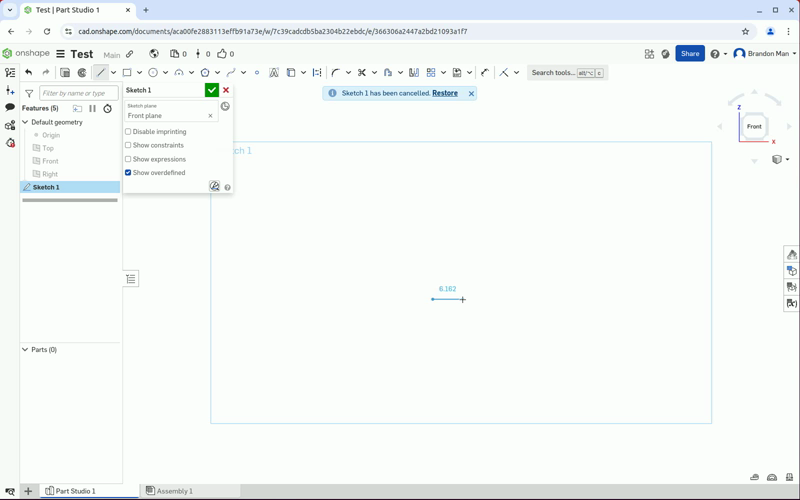
mouse_move(489, 299)
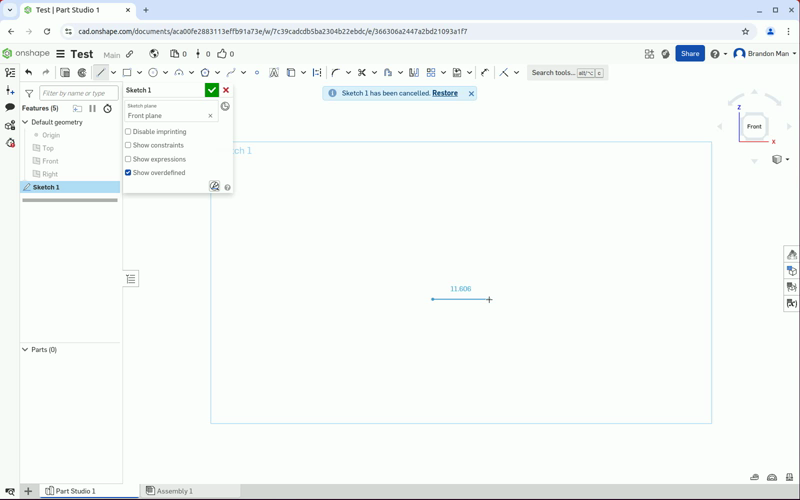
click(489, 299)
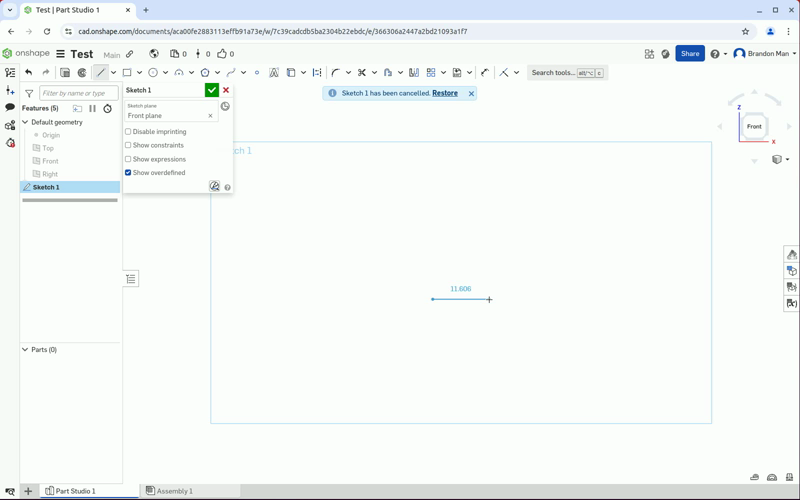
key_up(shift)
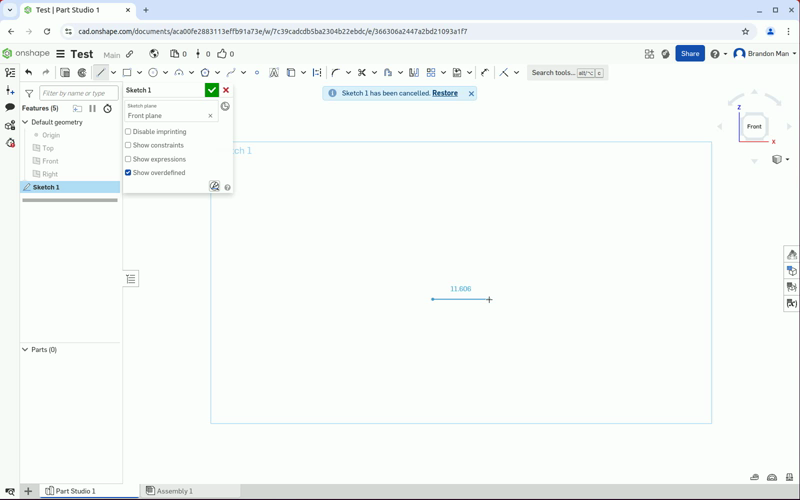
key_down(shift)
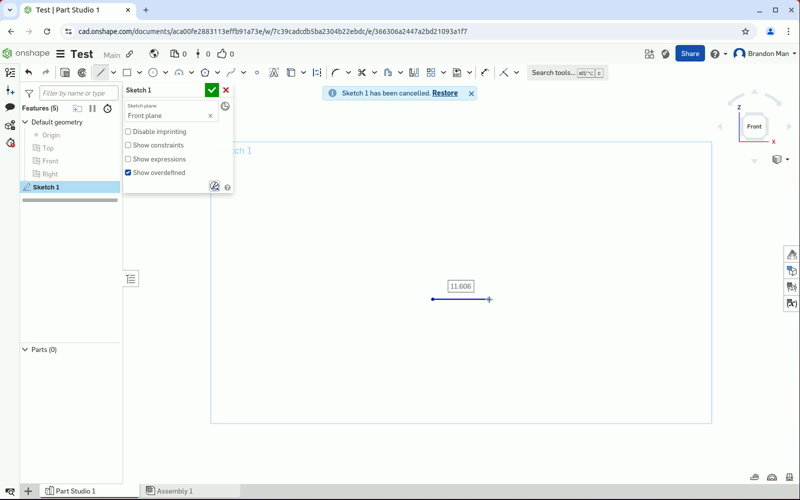
mouse_move(519, 299)
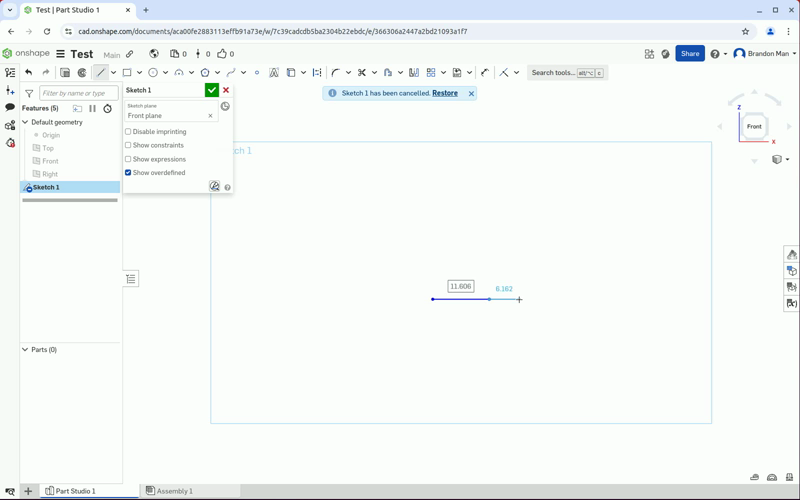
mouse_move(489, 265)
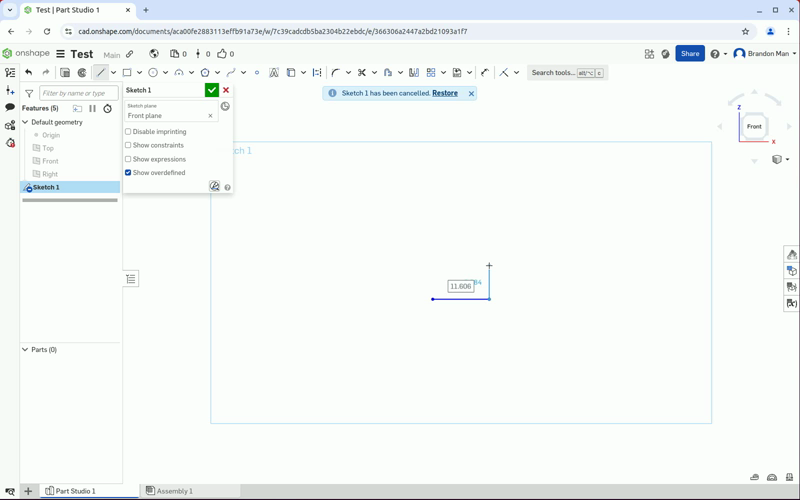
click(489, 265)
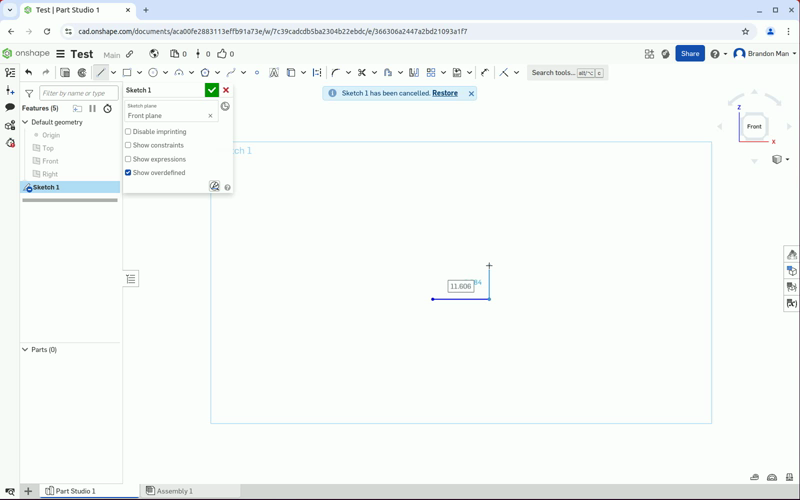
key_up(shift)
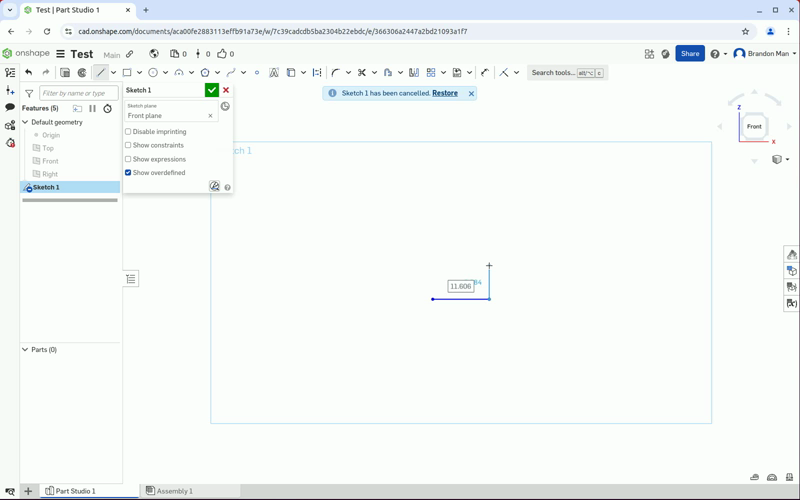
key_down(shift)
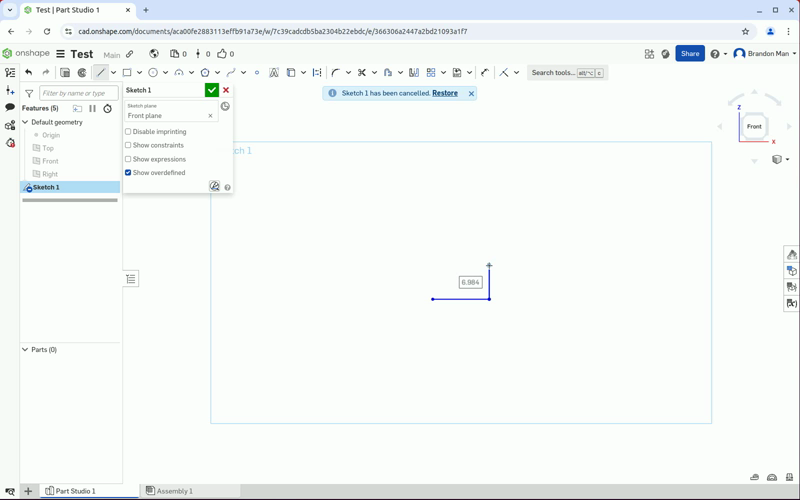
mouse_move(519, 265)
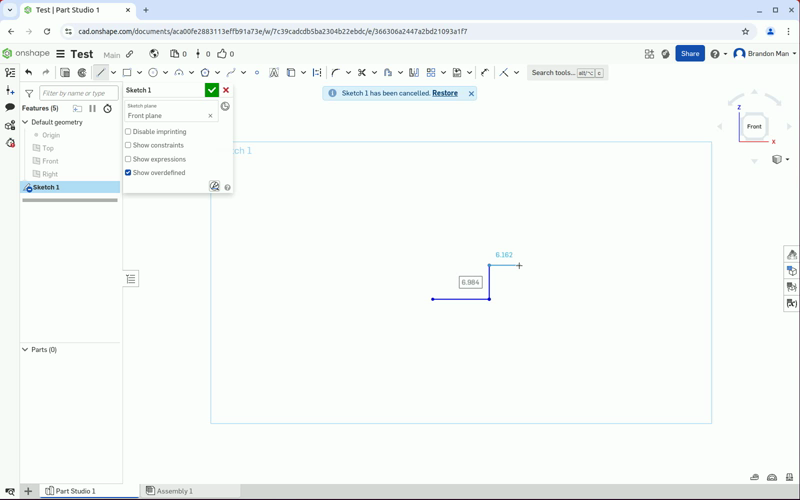
mouse_move(432, 265)
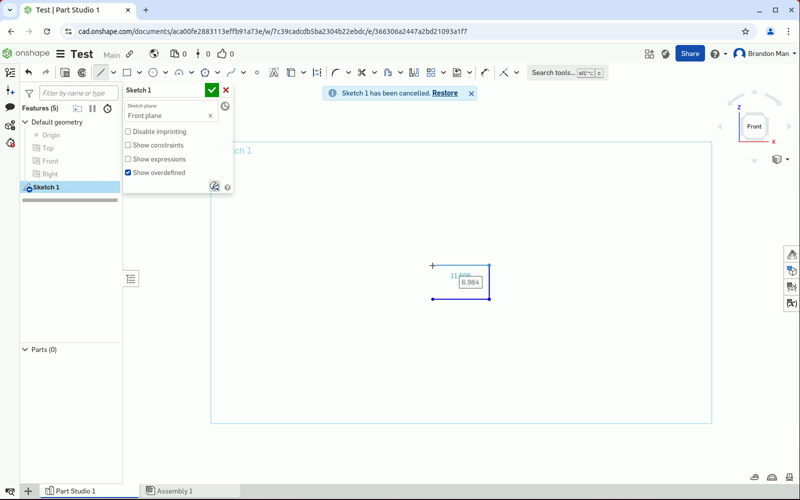
click(432, 265)
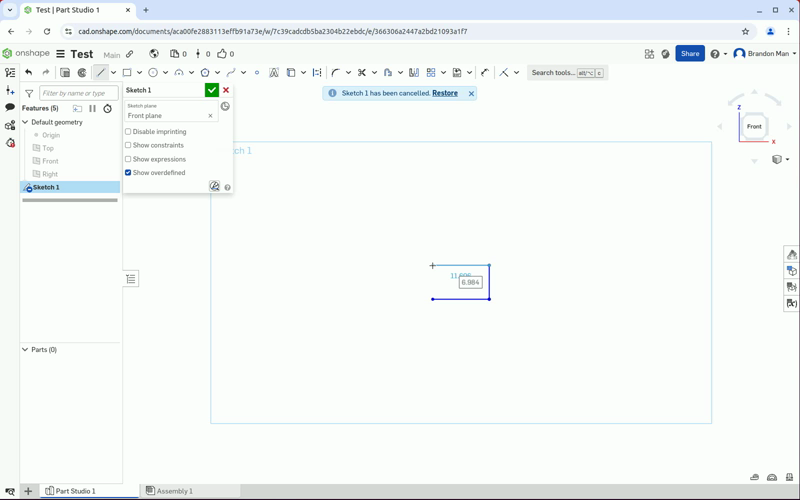
key_up(shift)
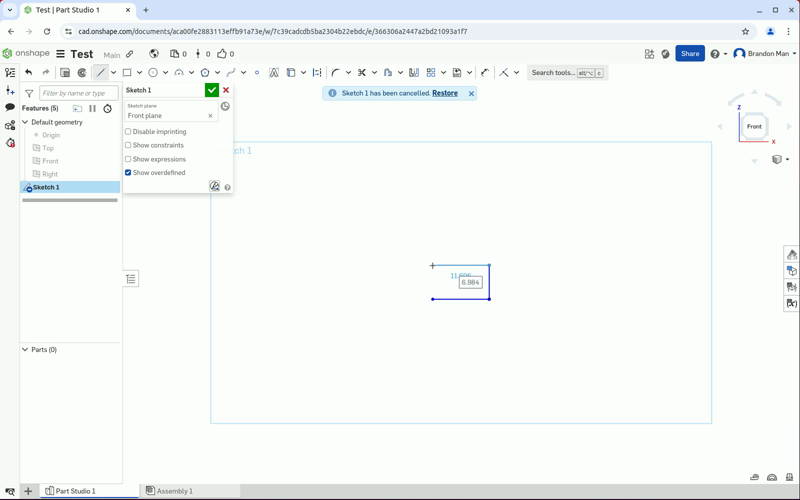
mouse_move(462, 265)
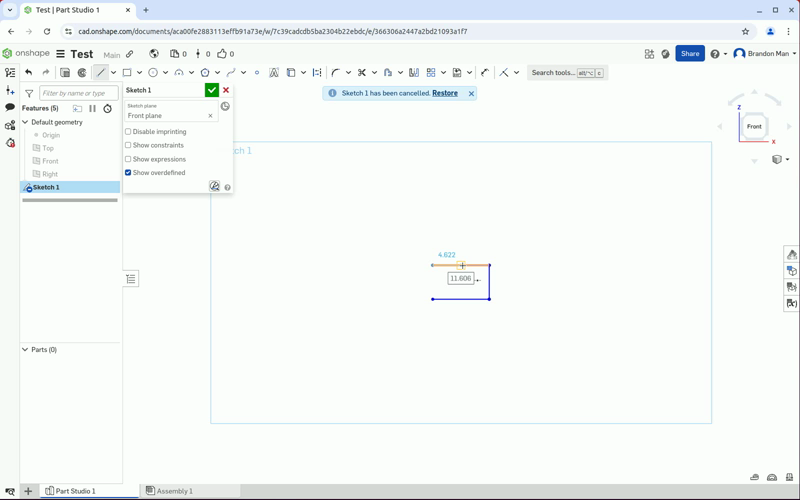
key_down(shift)
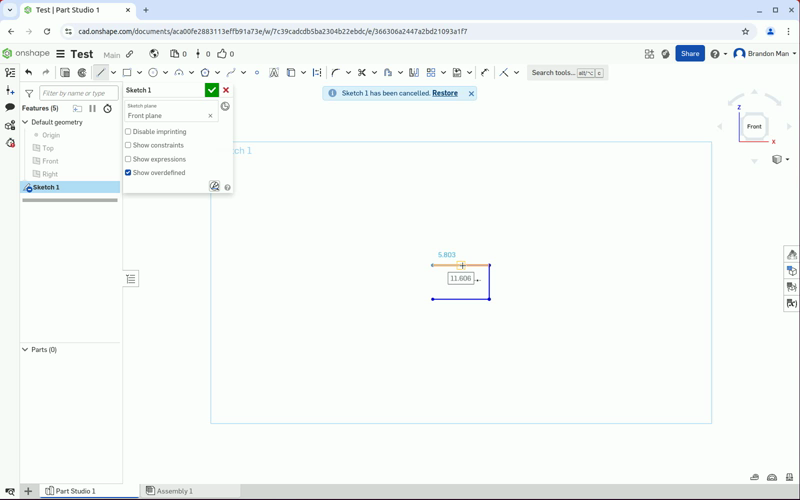
mouse_move(432, 299)
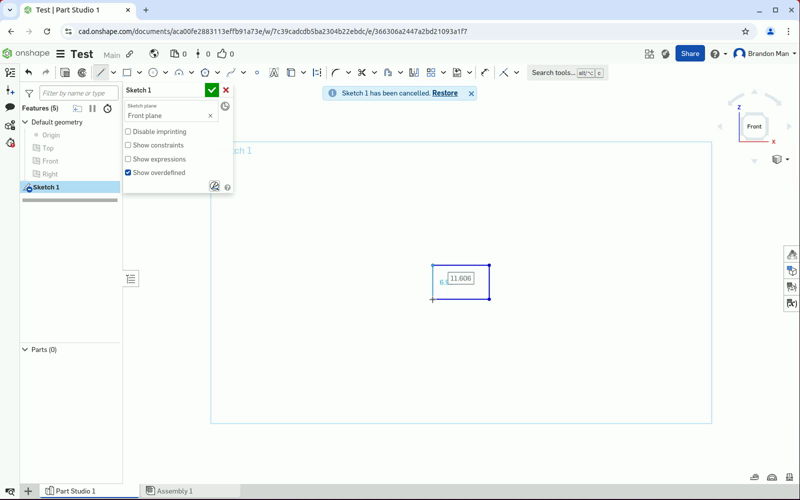
key_up(shift)
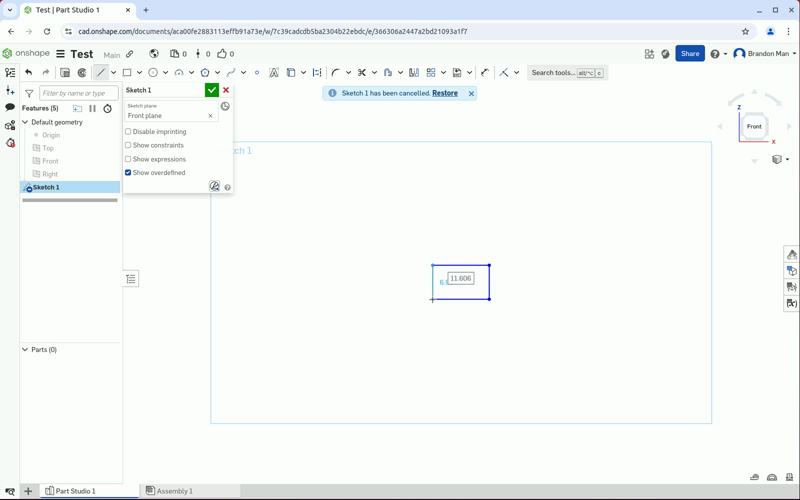
click(432, 299)
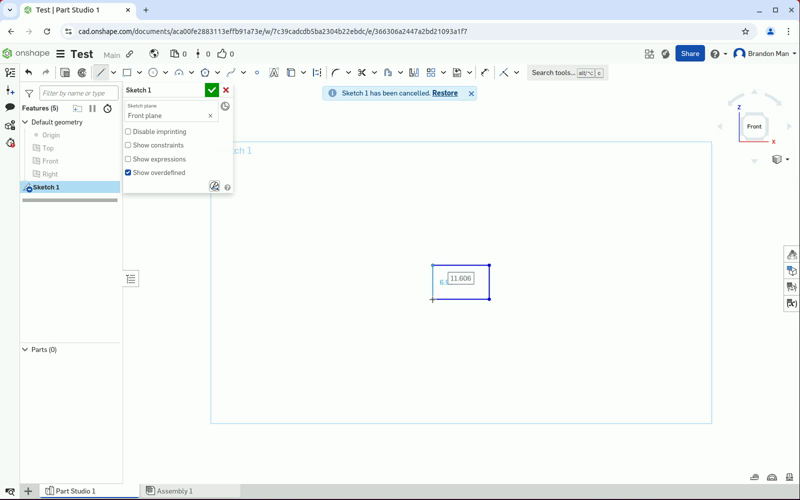
key(esc)
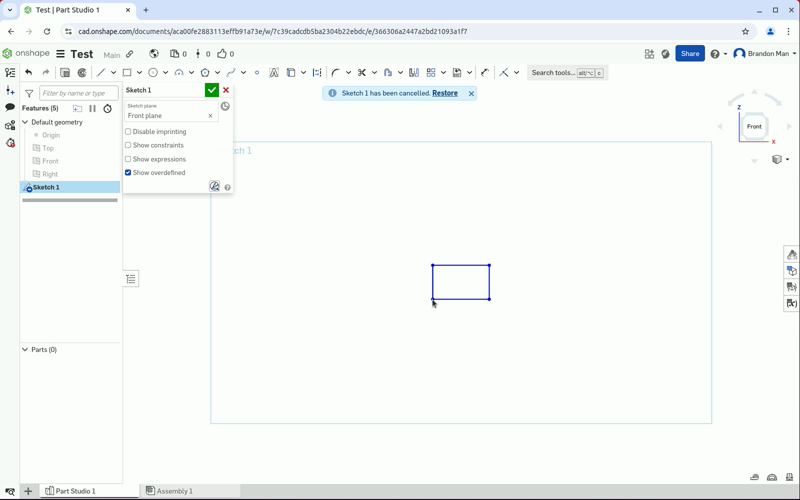
mouse_move(454, 281)
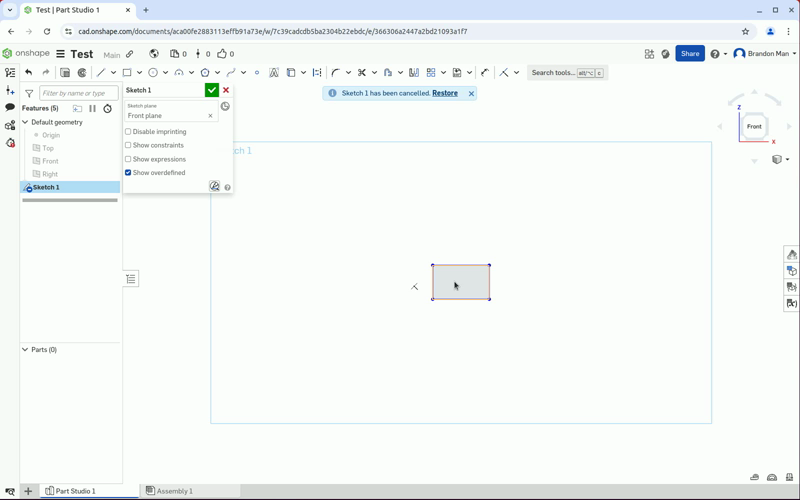
click(454, 281)
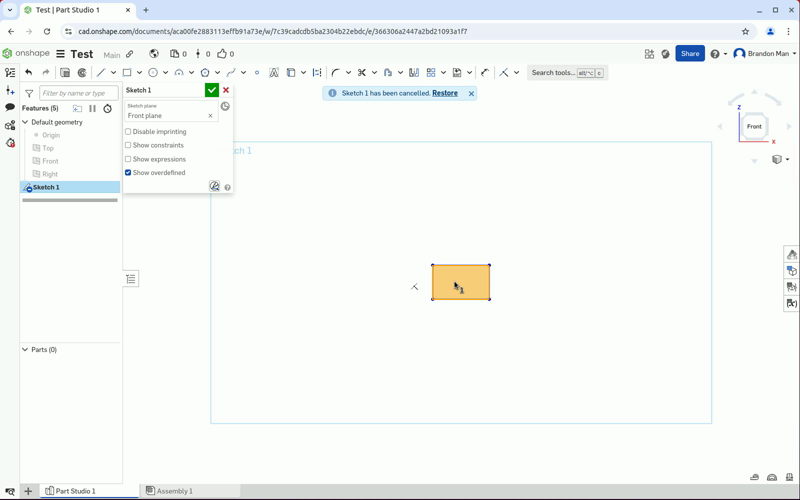
mouse_move(73, 352)
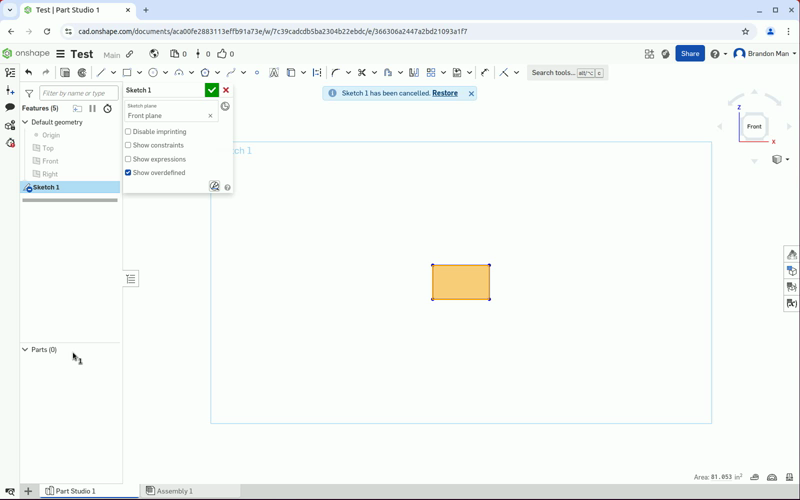
key(shift+y)
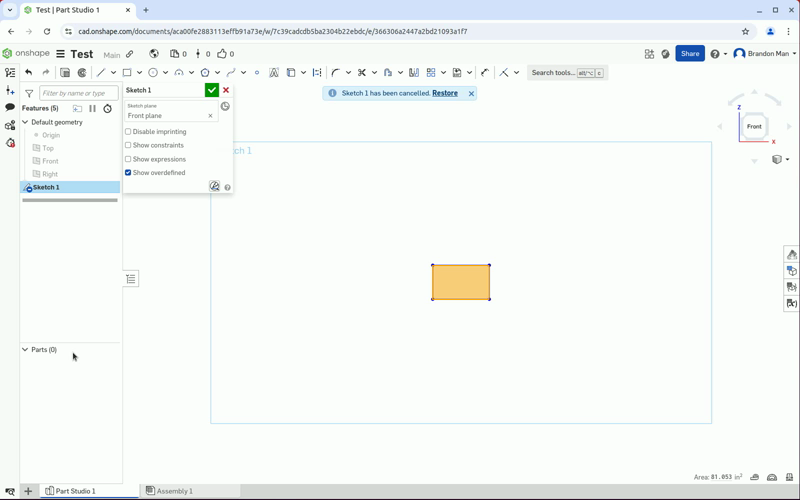
key(shift+e)
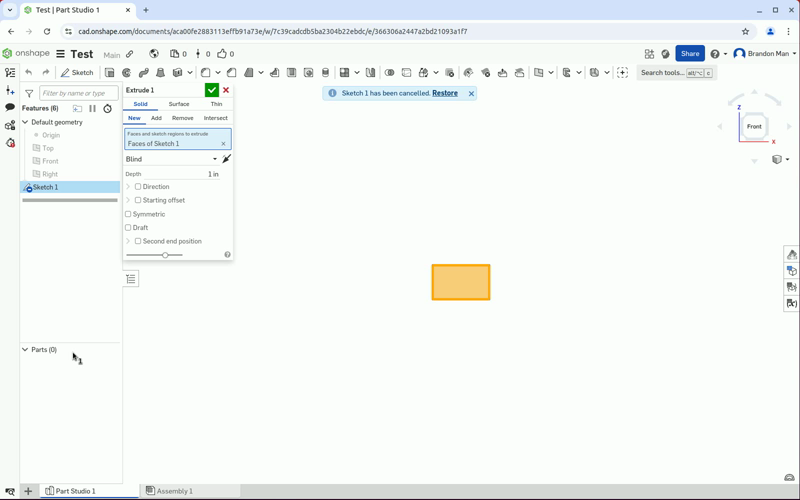
mouse_move(143, 106)
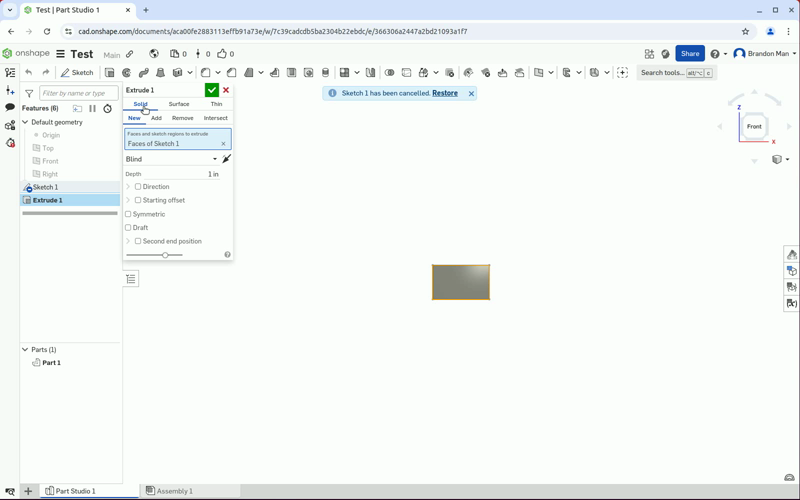
click(143, 106)
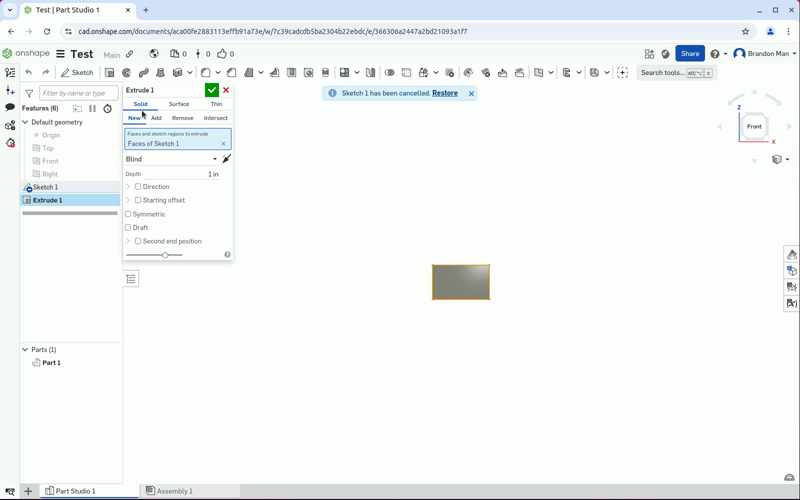
mouse_move(137, 120)
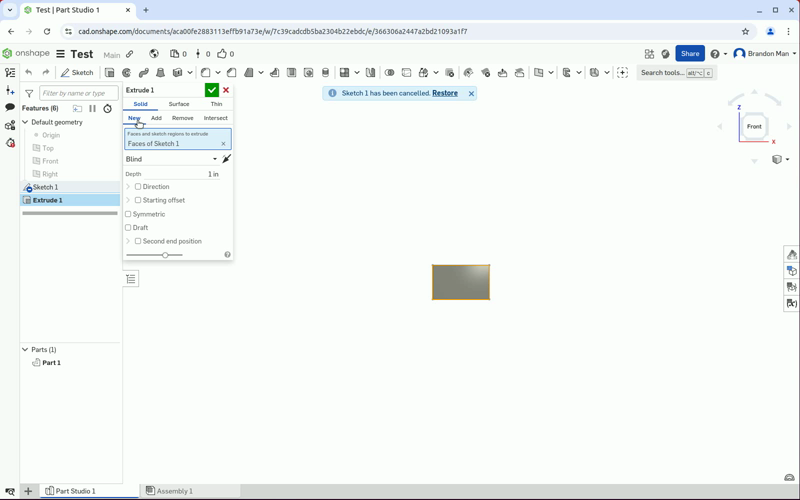
click(137, 120)
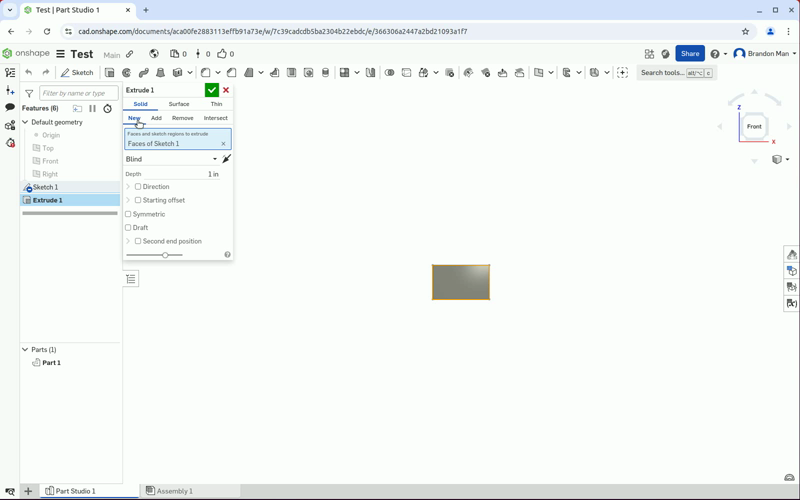
key(tab, 4)
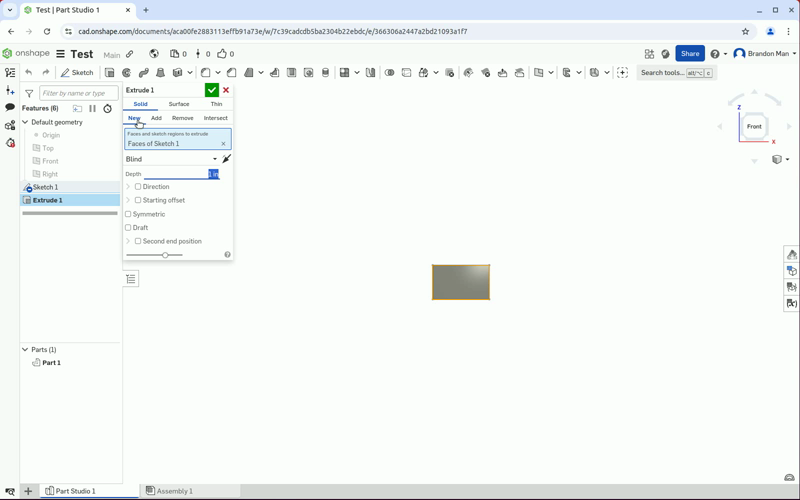
text(23.108)
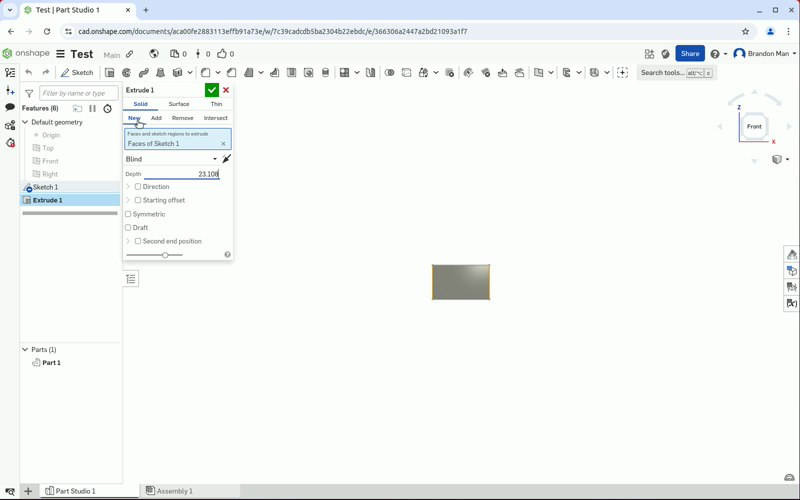
key(enter)
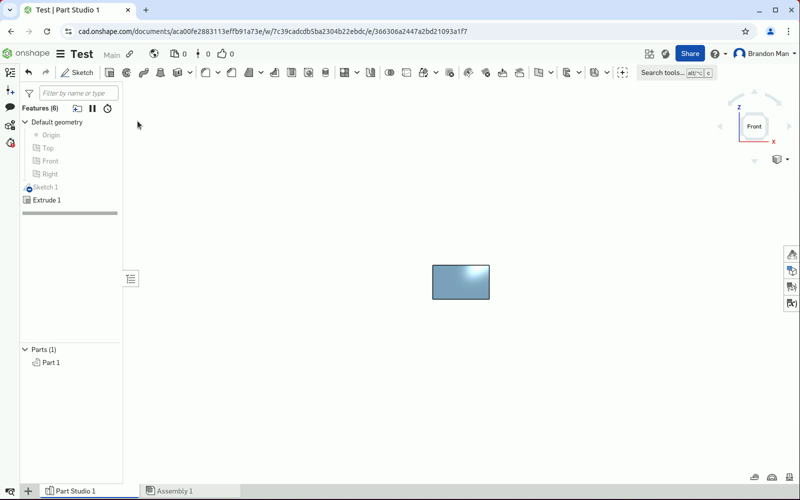
key(shift+h)
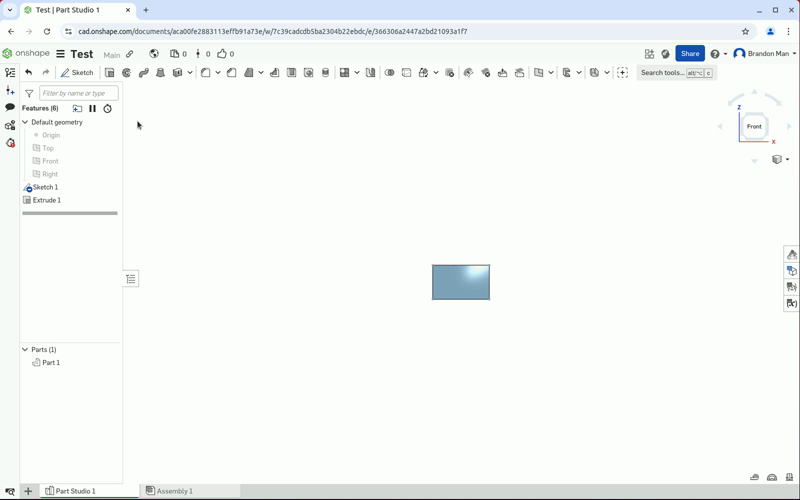
key(shift+h)
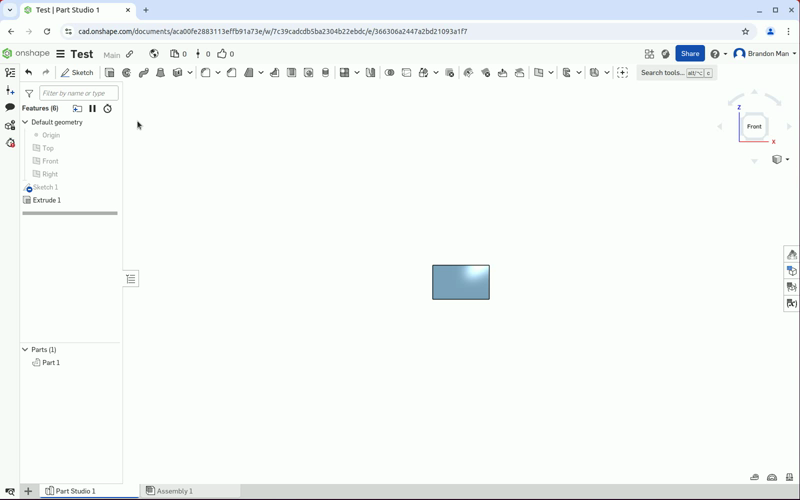
mouse_move(73, 189)
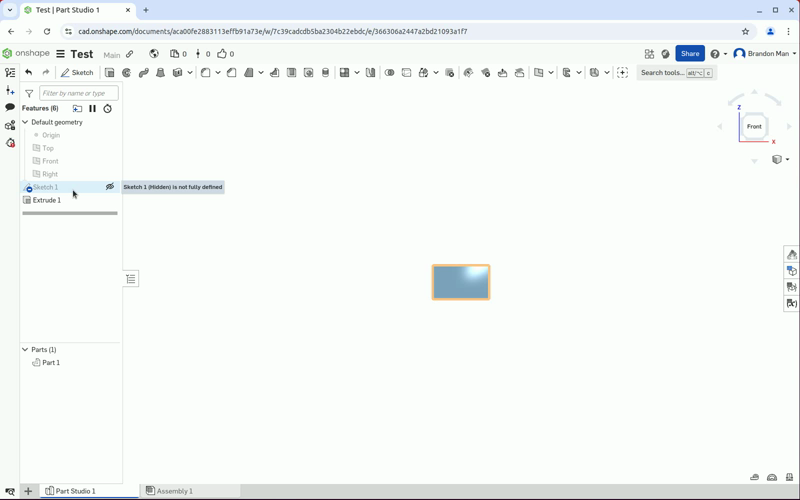
click(73, 189)
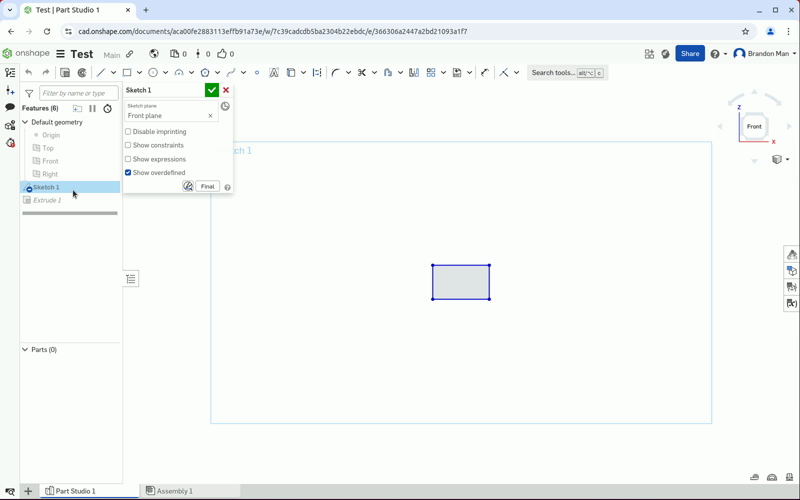
mouse_move(229, 92)
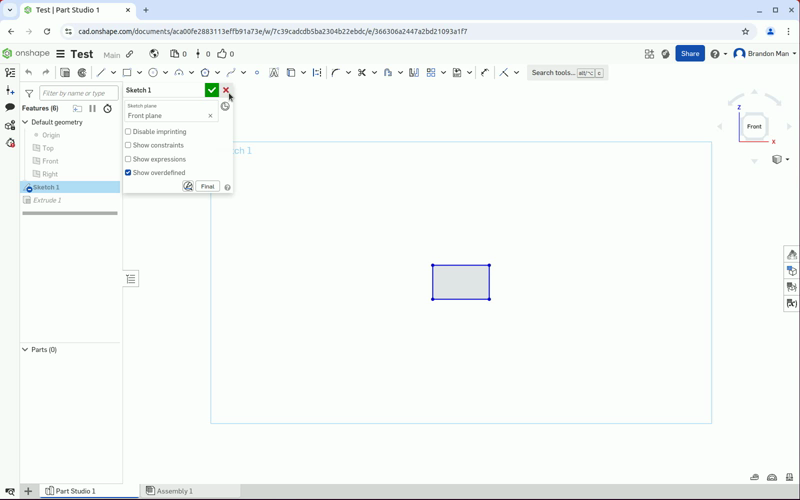
click(229, 92)
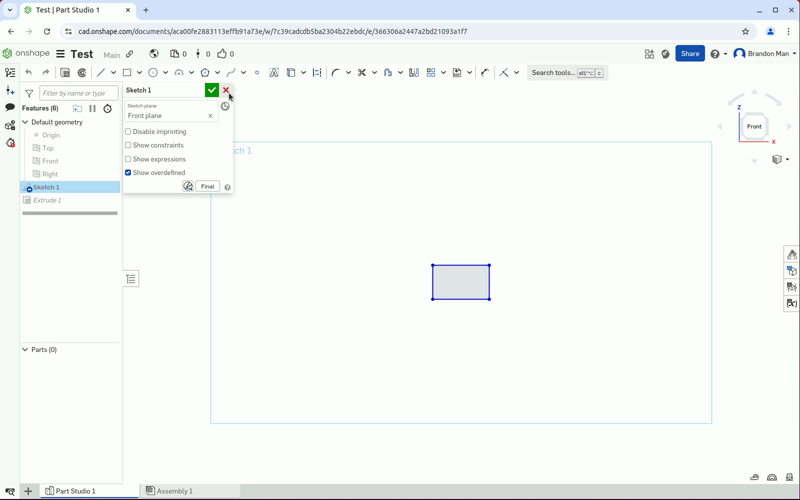
key(shift+s)
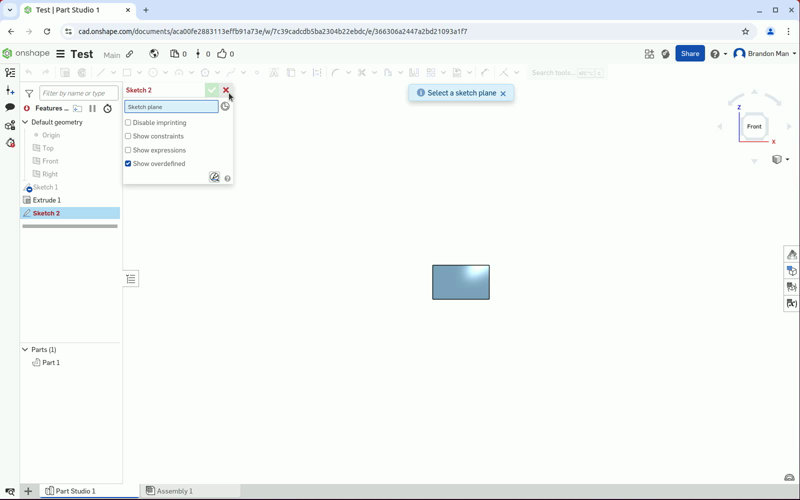
mouse_move(73, 163)
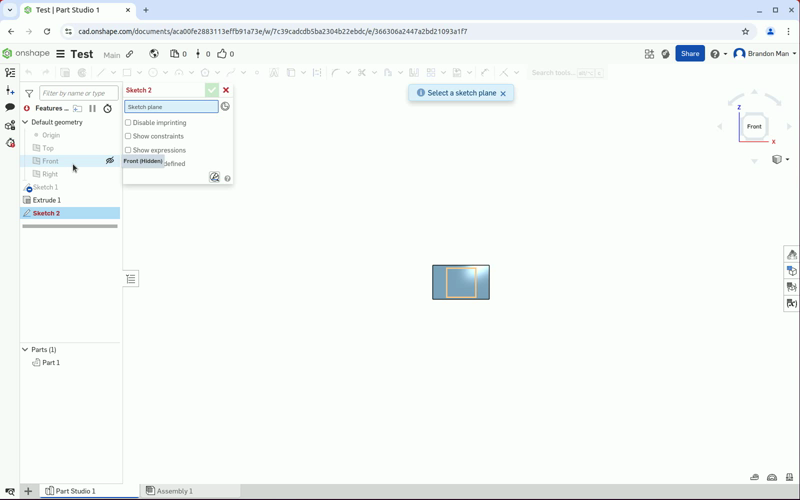
click(73, 163)
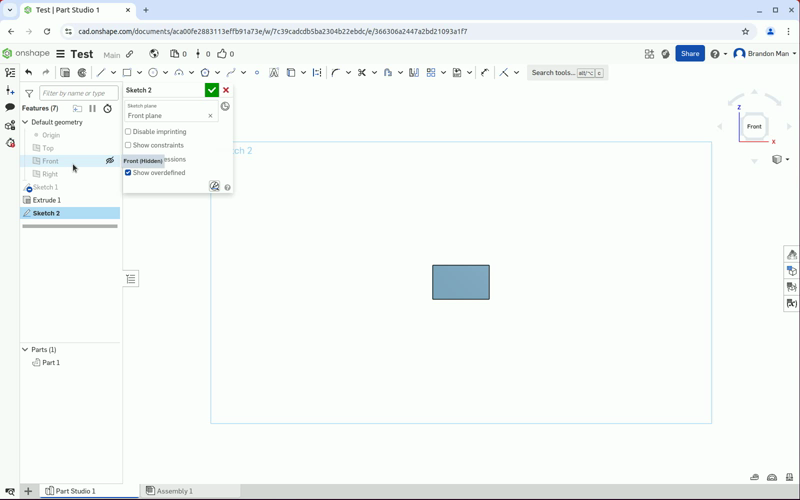
mouse_move(73, 352)
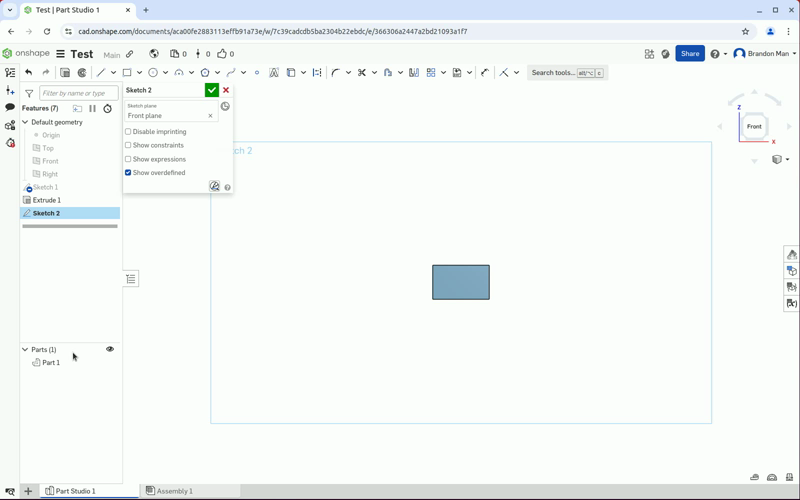
key(y)
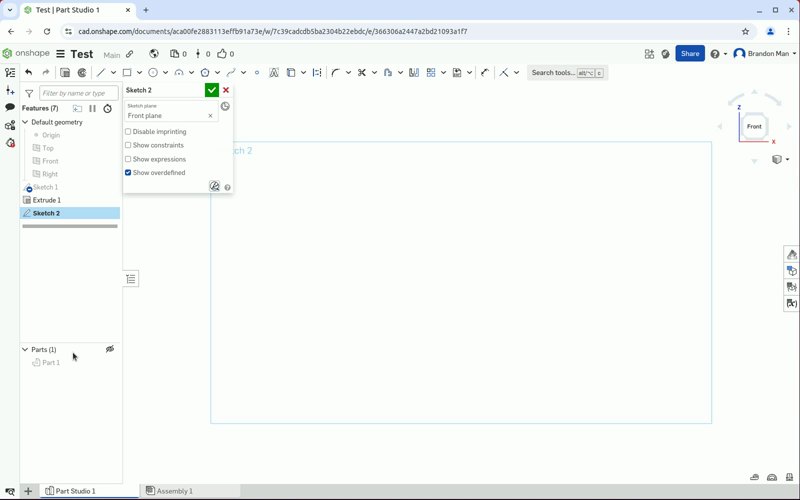
key(l)
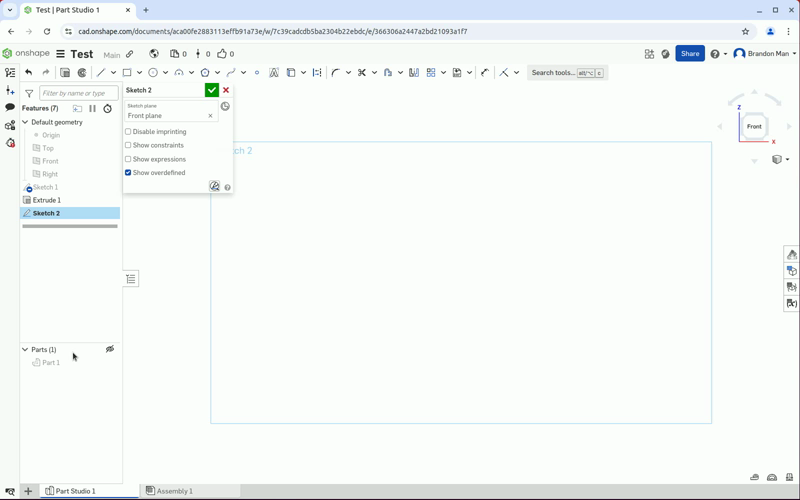
key_down(shift)
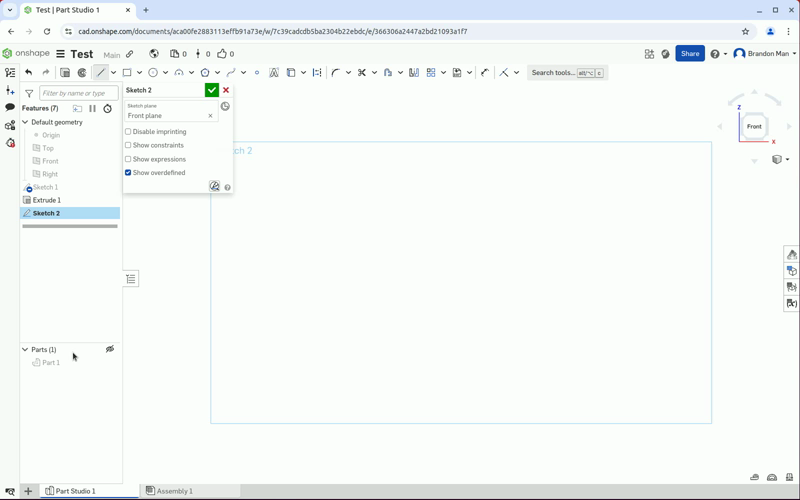
mouse_move(432, 271)
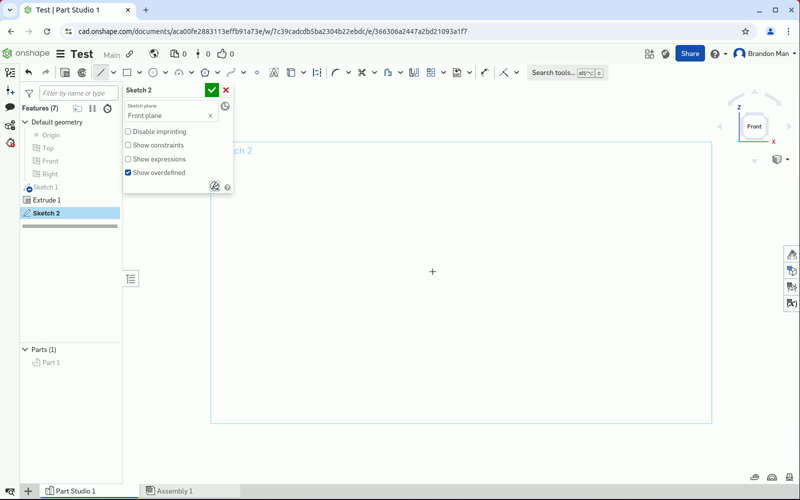
click(432, 271)
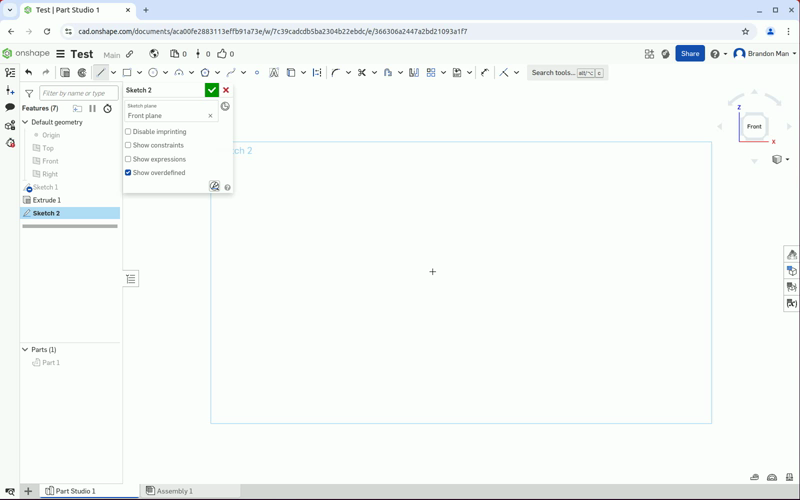
key_up(shift)
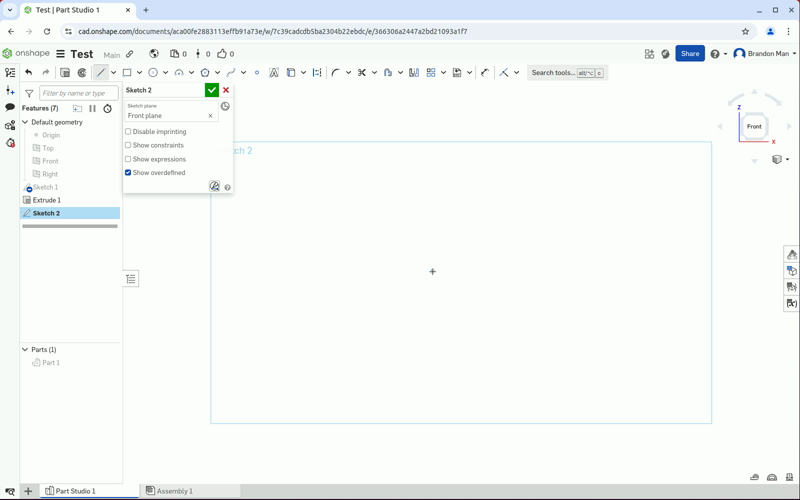
key_down(shift)
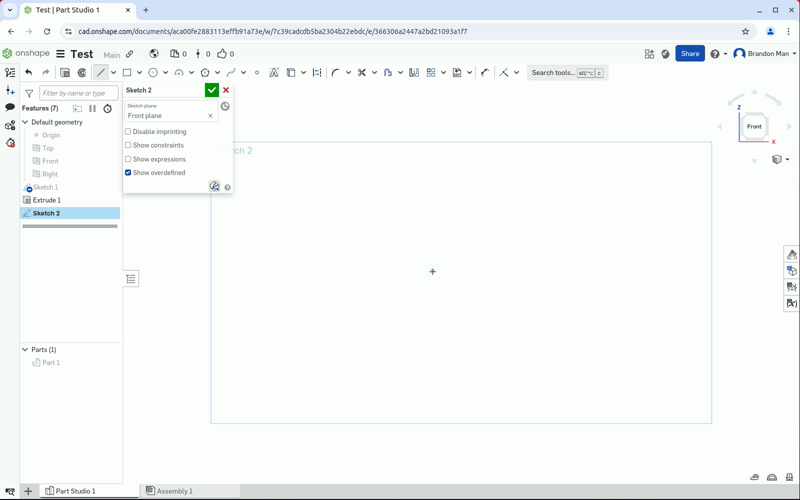
mouse_move(462, 271)
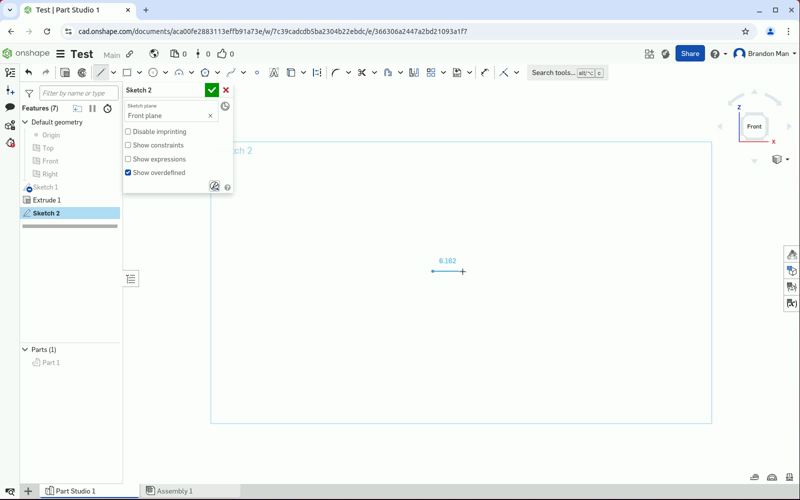
mouse_move(439, 271)
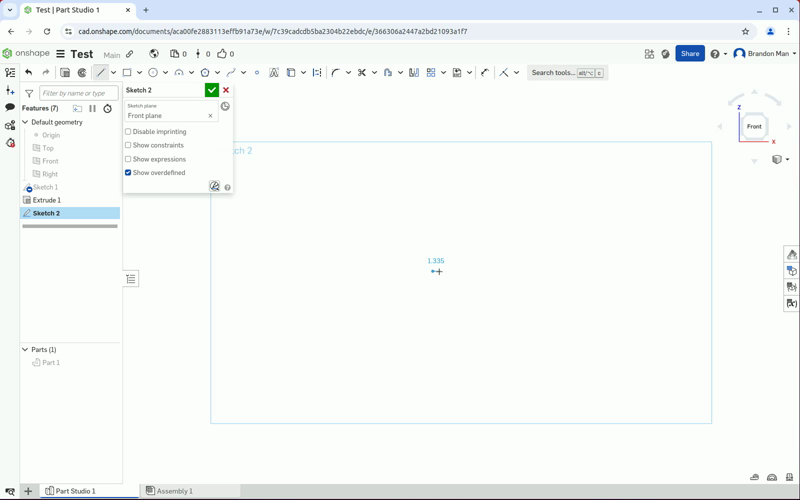
scroll(6)
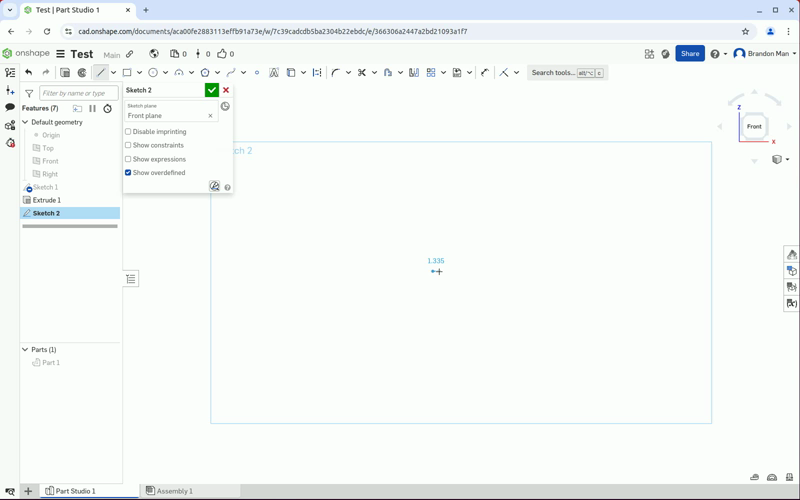
scroll(6)
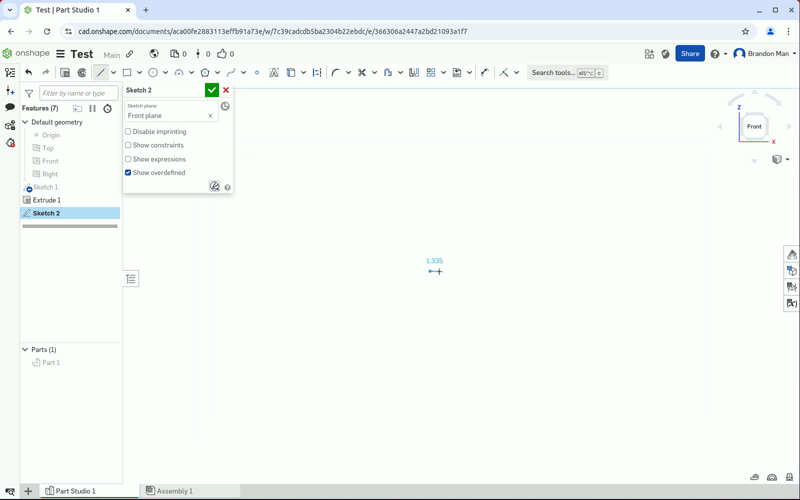
scroll(6)
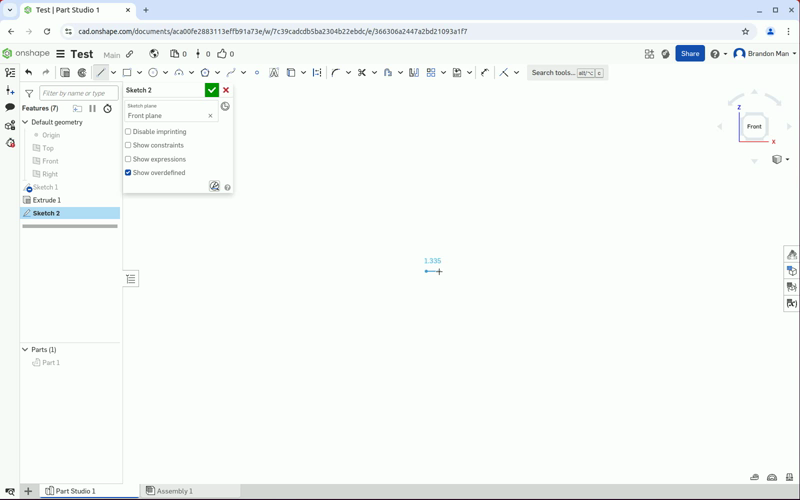
scroll(6)
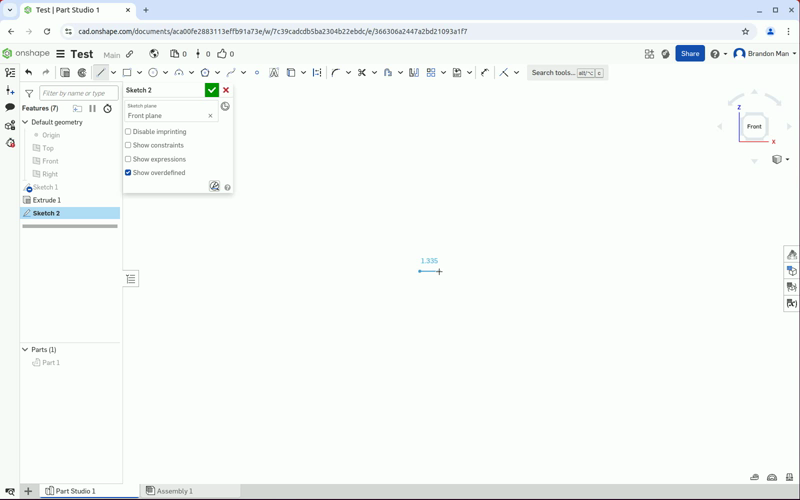
scroll(6)
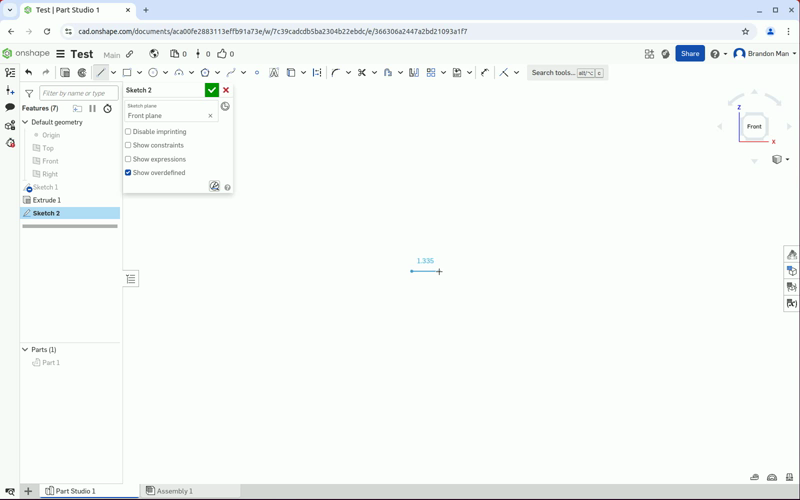
scroll(6)
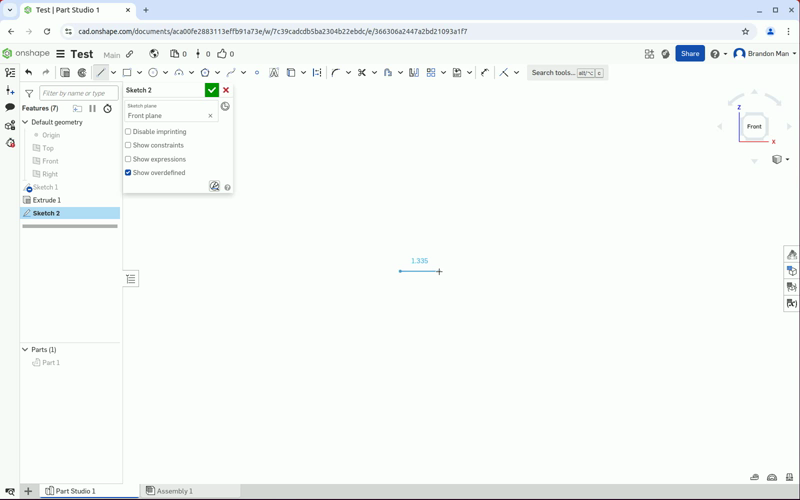
scroll(6)
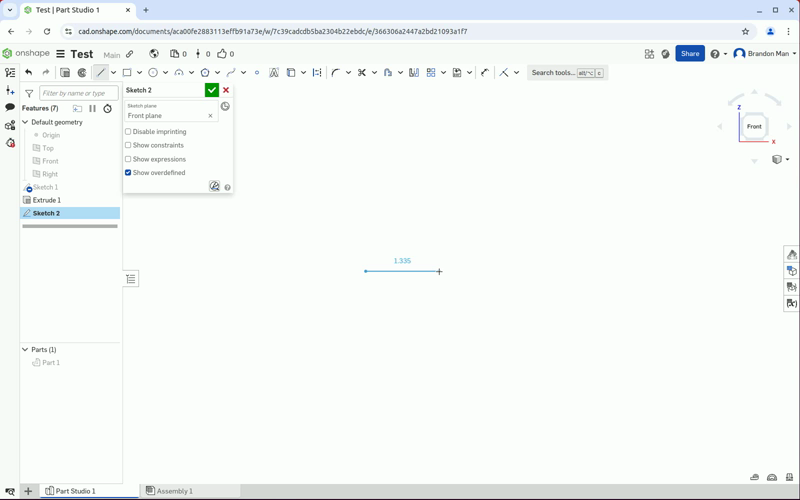
click(439, 271)
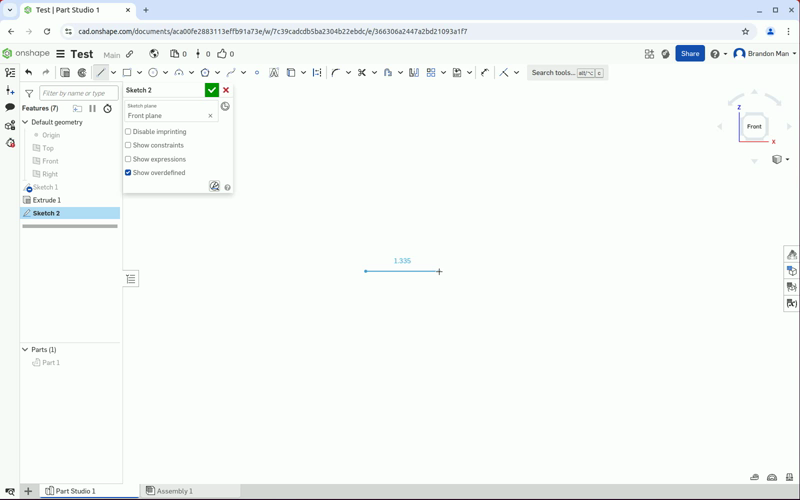
scroll(-6)
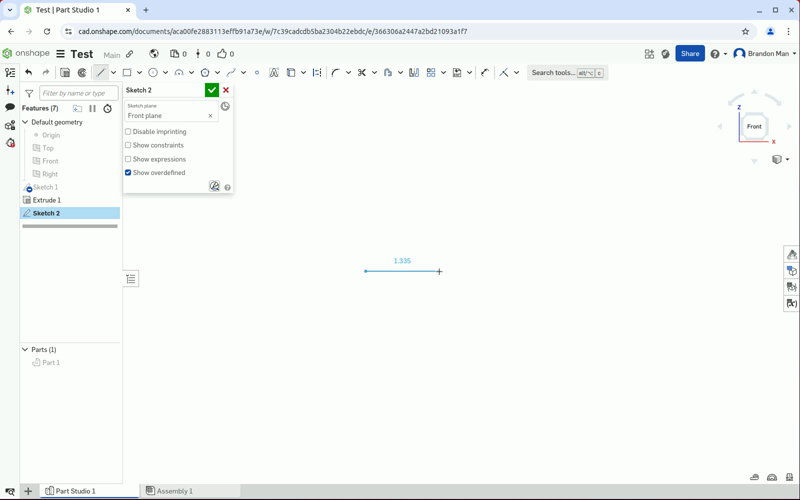
scroll(-6)
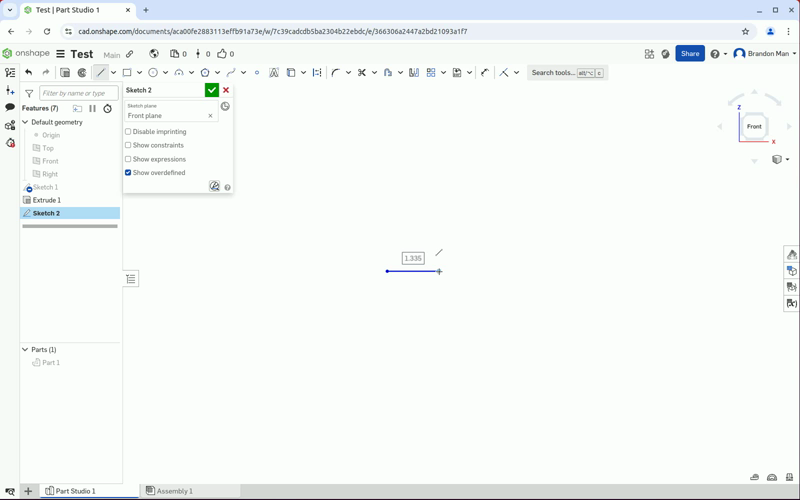
scroll(-6)
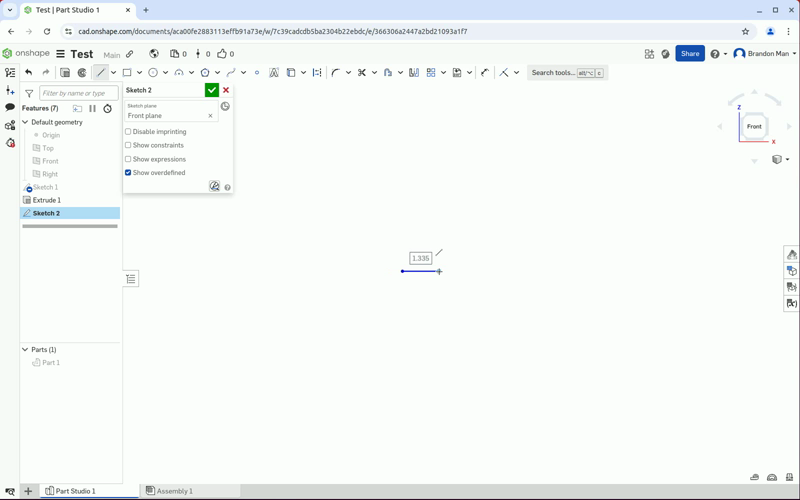
scroll(-6)
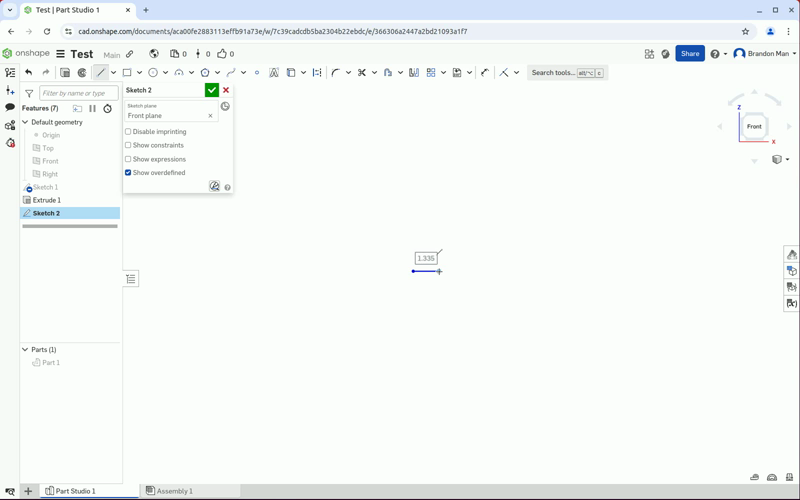
scroll(-6)
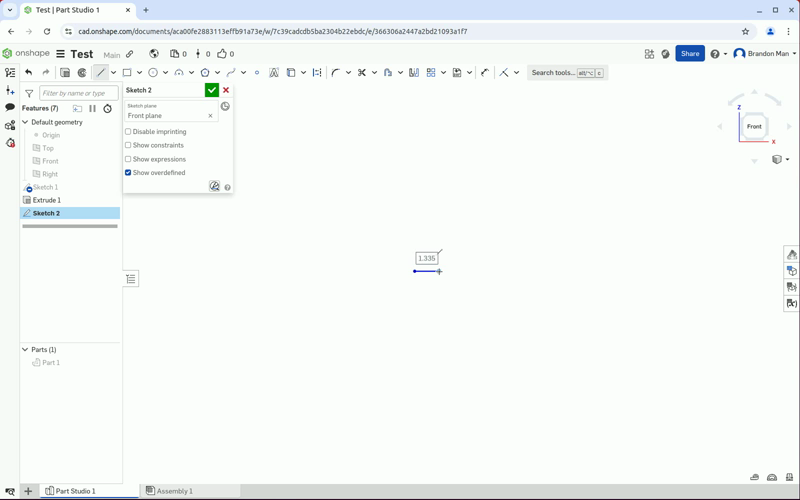
scroll(-6)
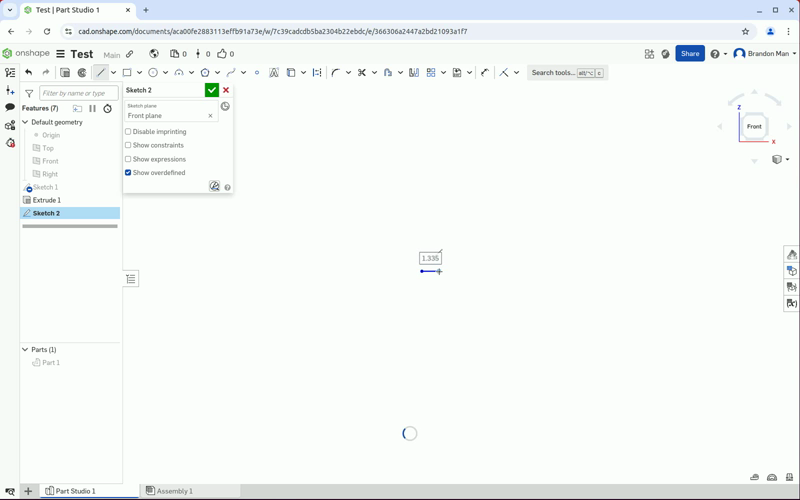
scroll(-6)
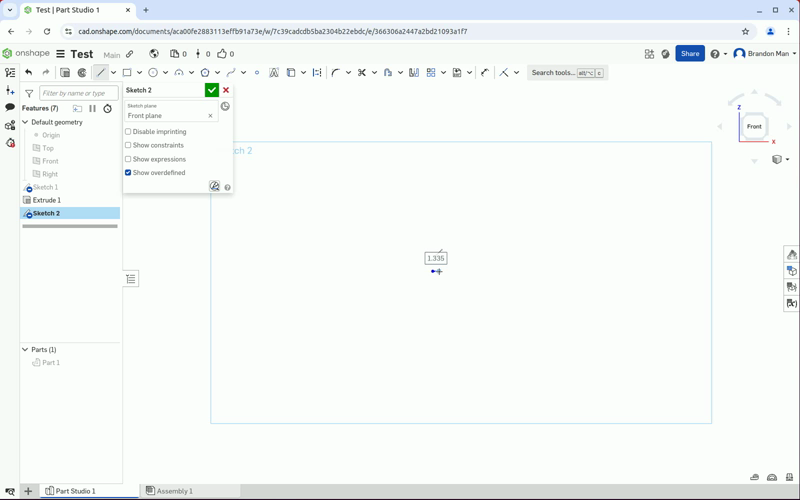
key_up(shift)
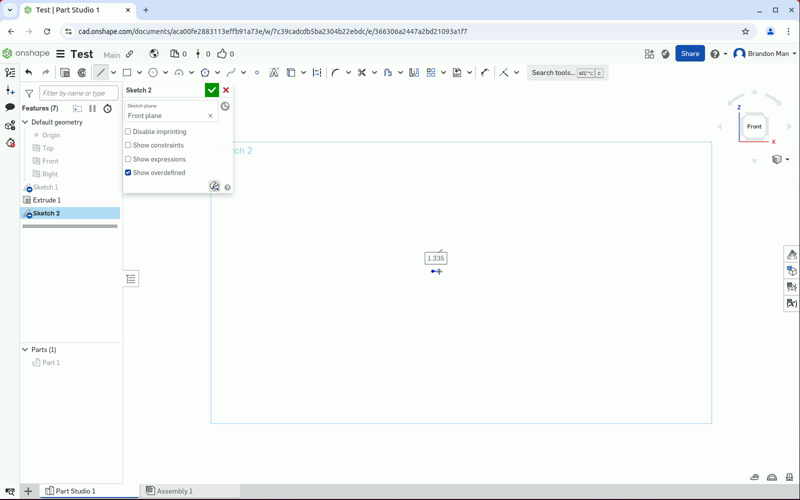
key_down(shift)
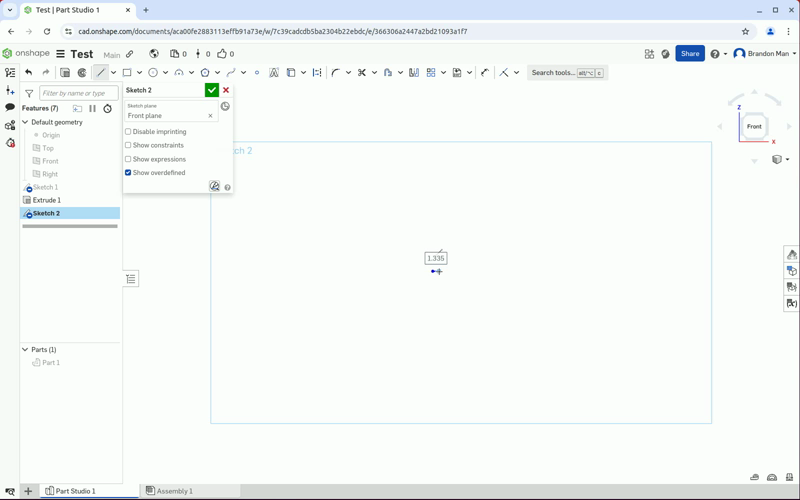
mouse_move(469, 271)
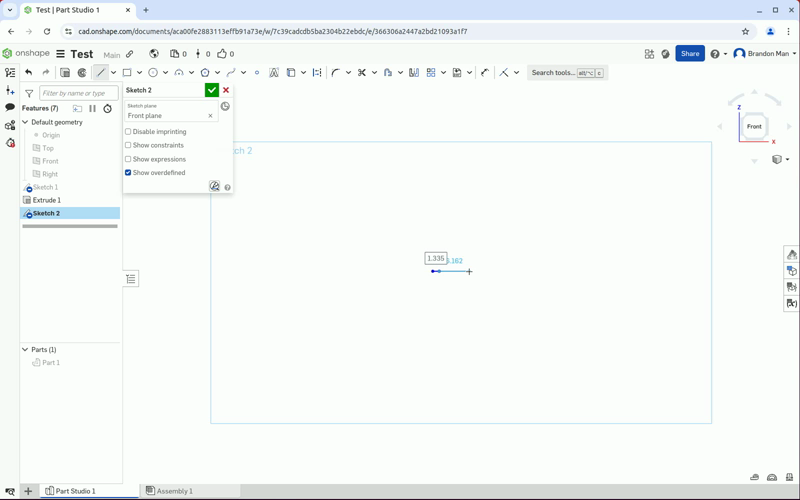
mouse_move(439, 264)
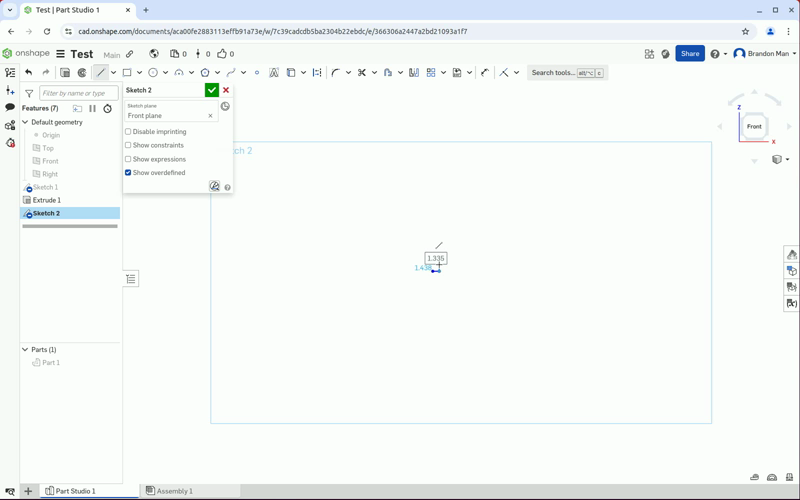
scroll(6)
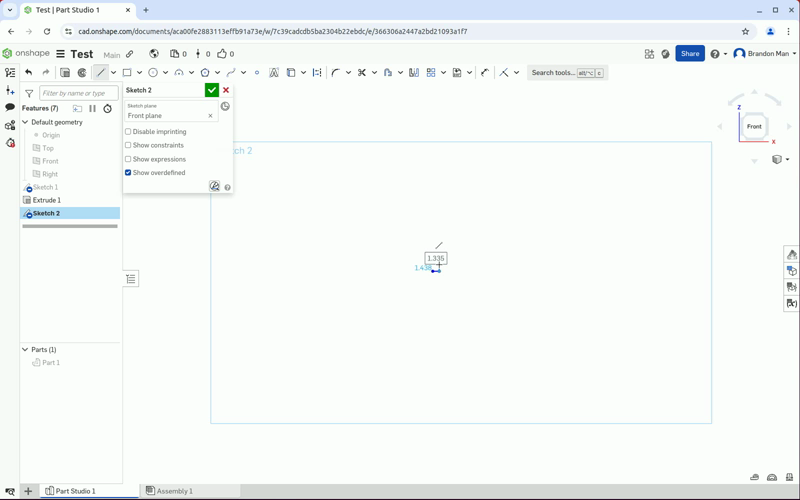
scroll(6)
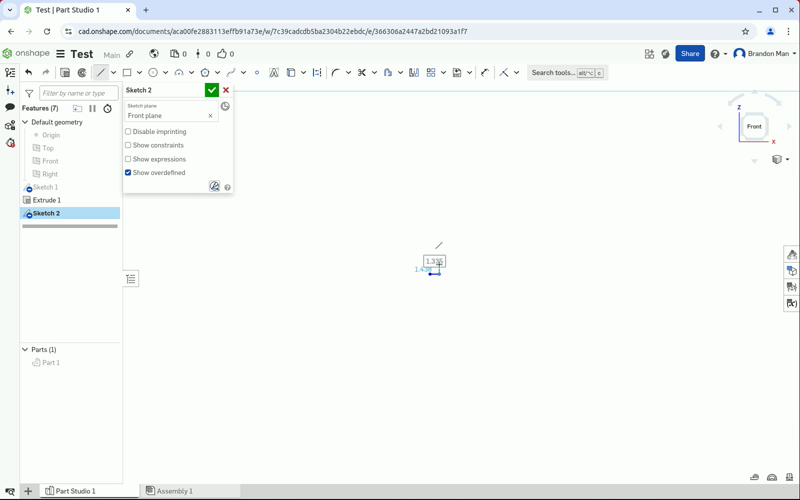
scroll(6)
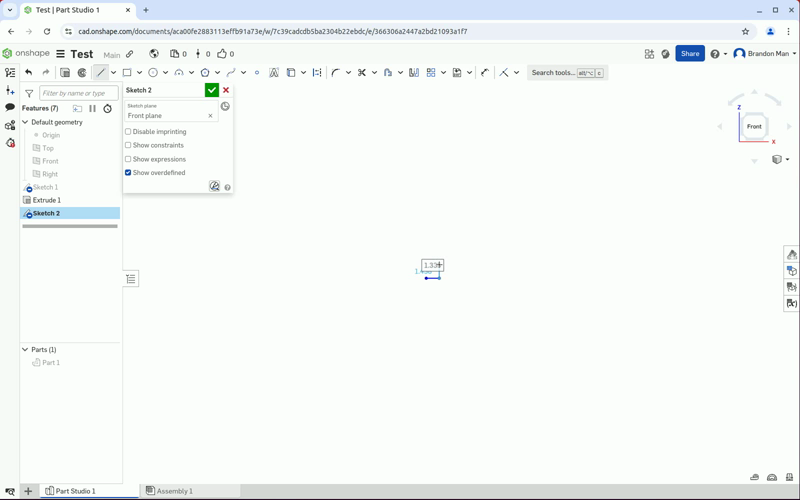
scroll(6)
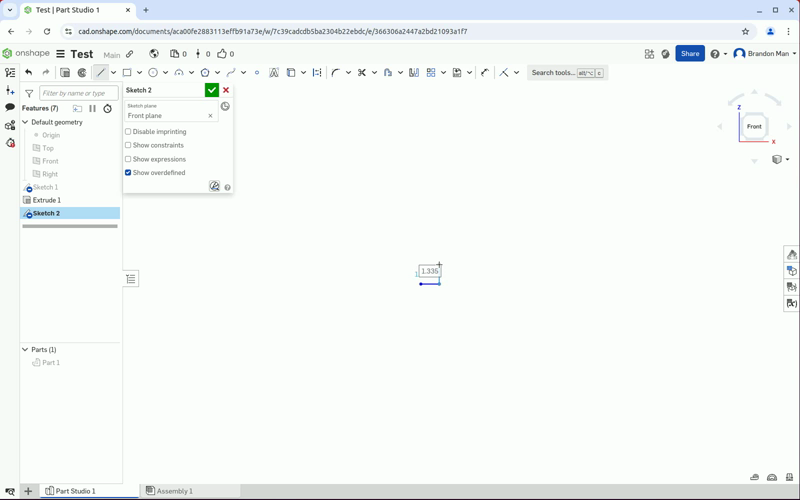
scroll(6)
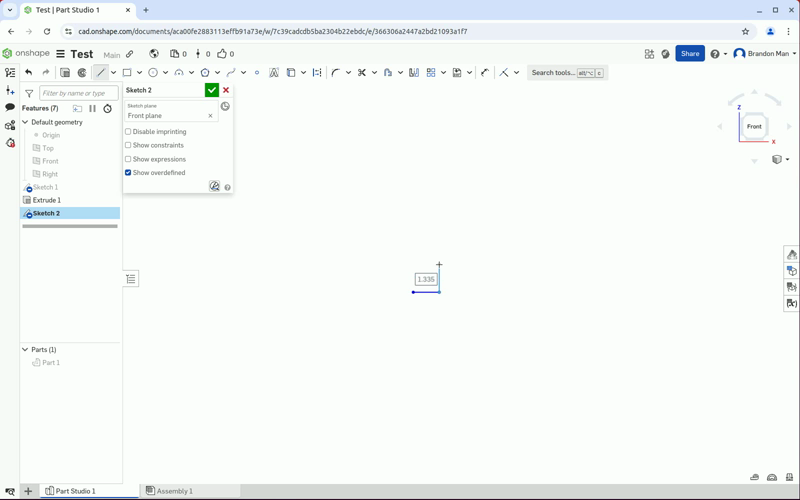
scroll(6)
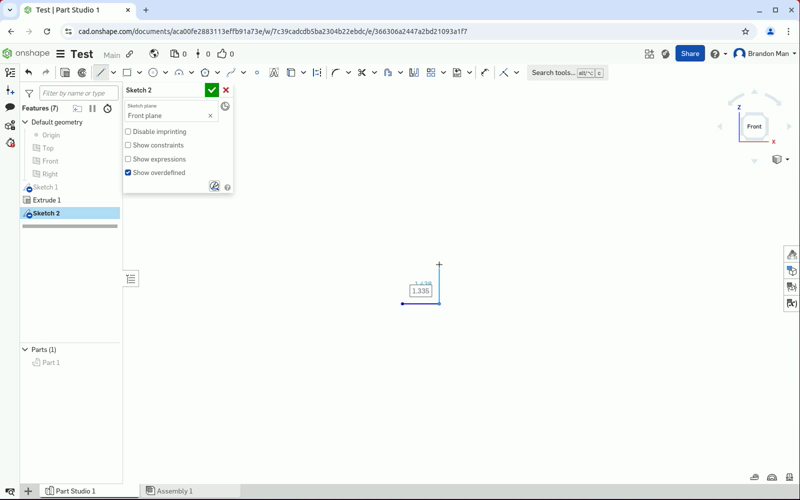
scroll(6)
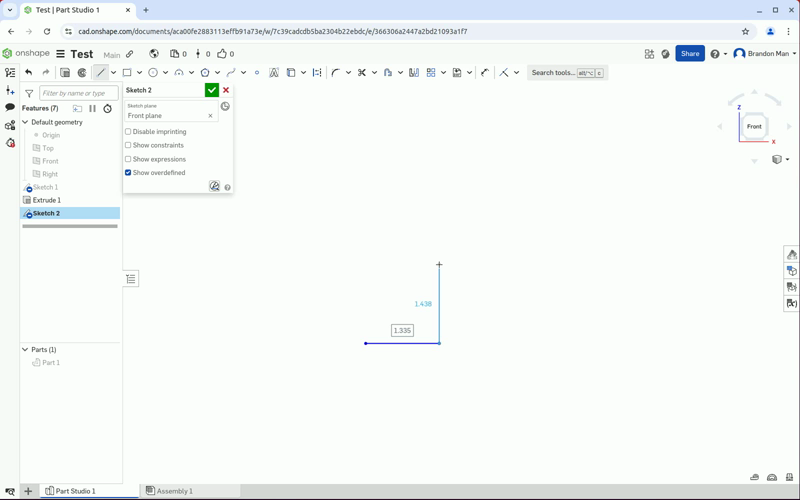
click(439, 264)
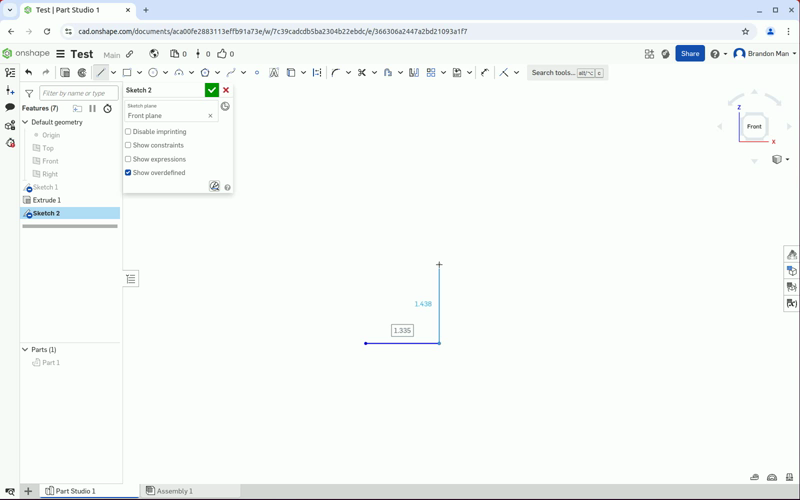
scroll(-6)
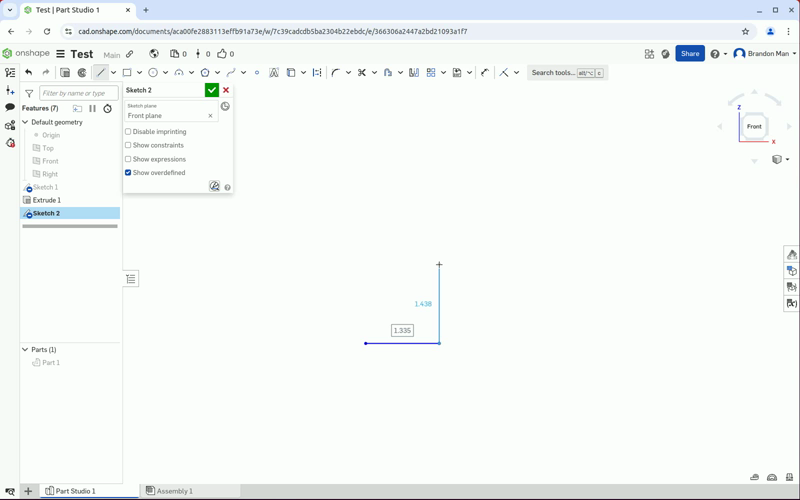
scroll(-6)
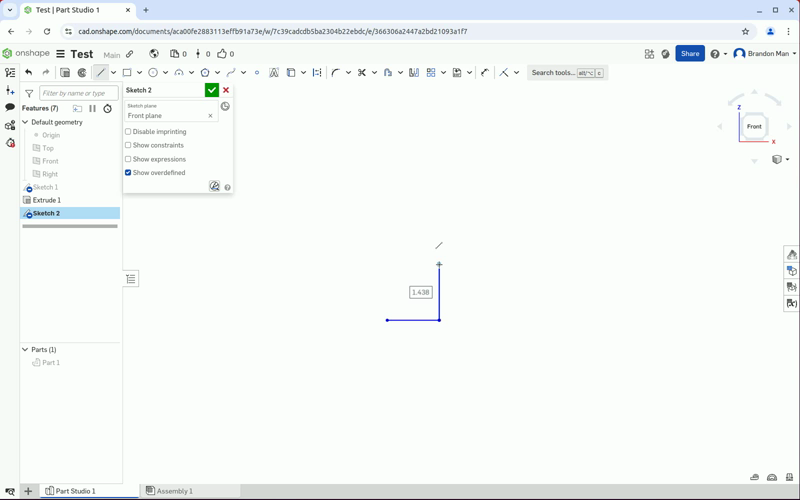
scroll(-6)
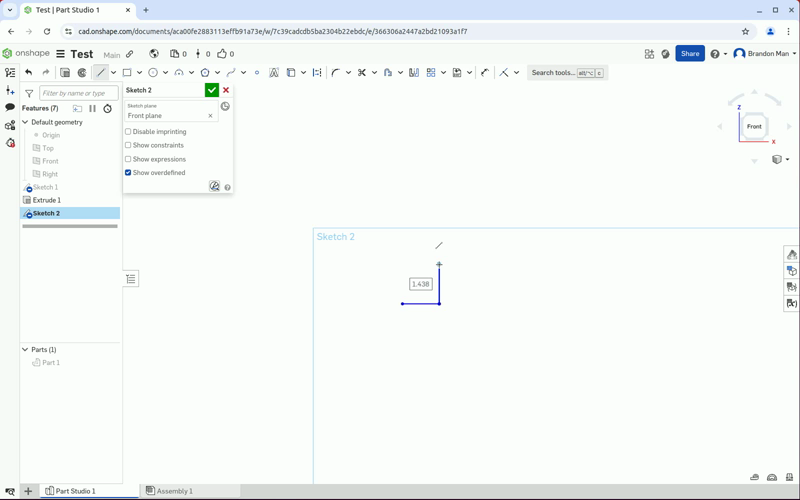
scroll(-6)
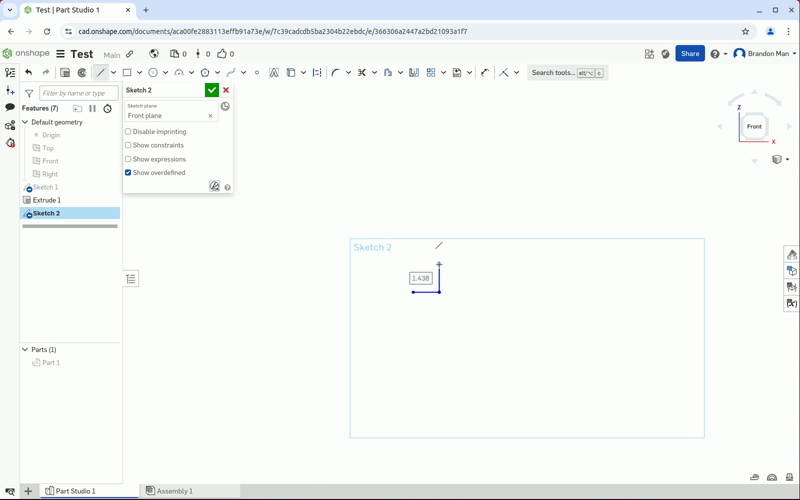
scroll(-6)
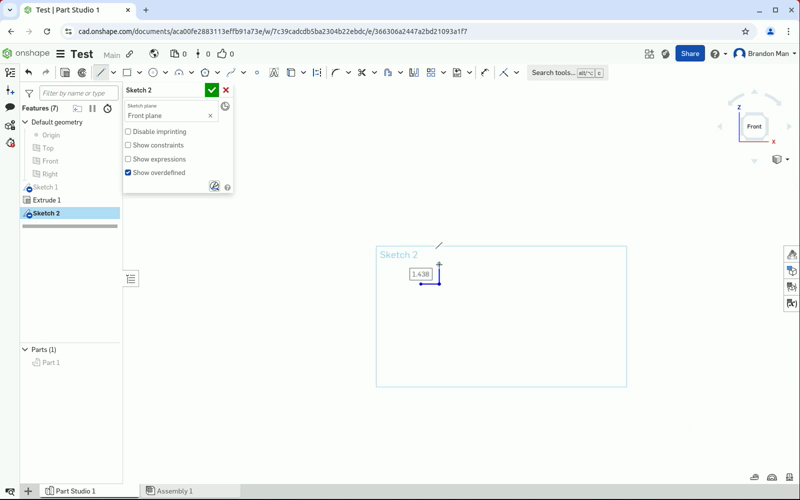
scroll(-6)
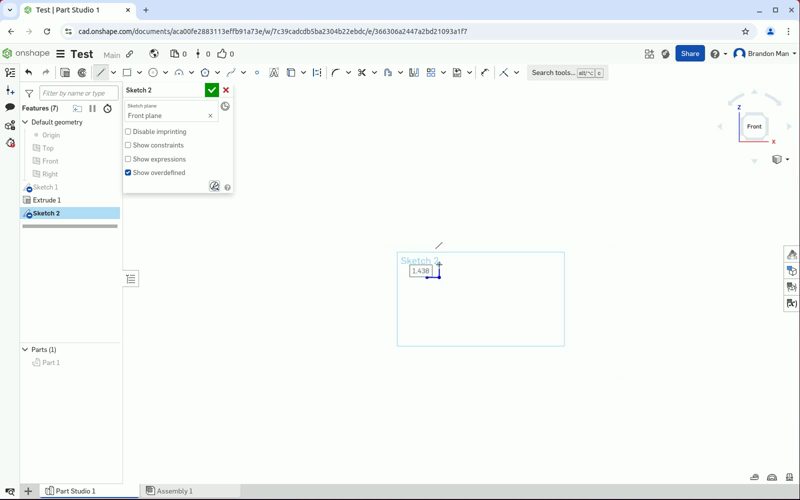
scroll(-6)
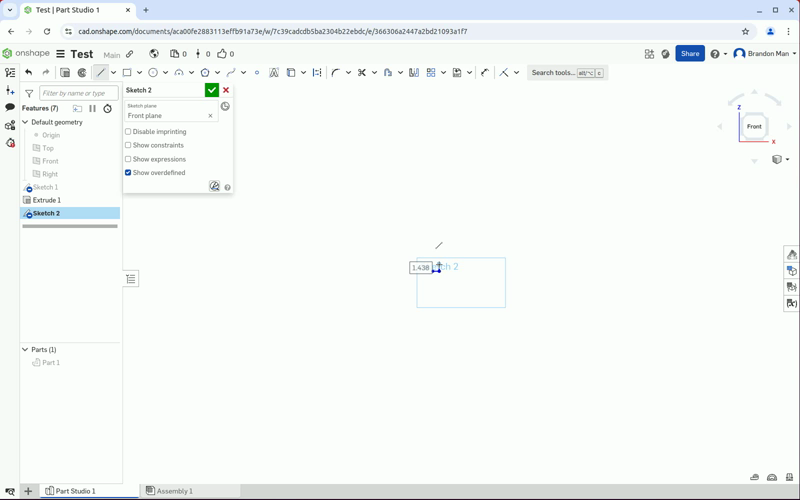
key_up(shift)
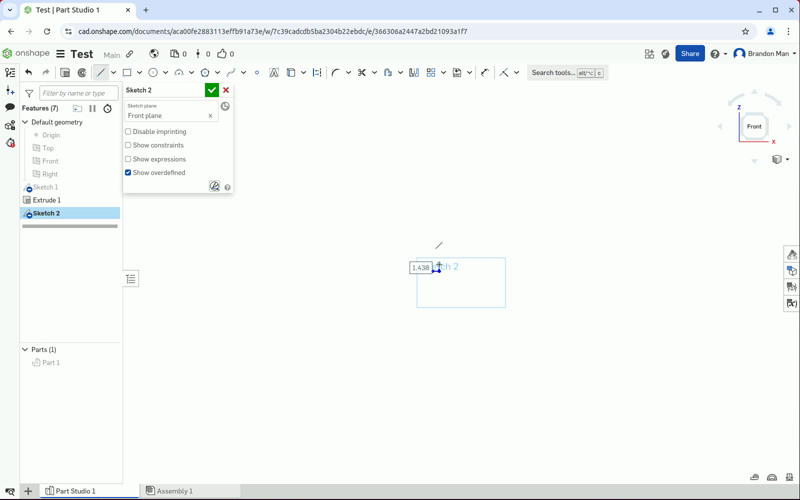
key_down(shift)
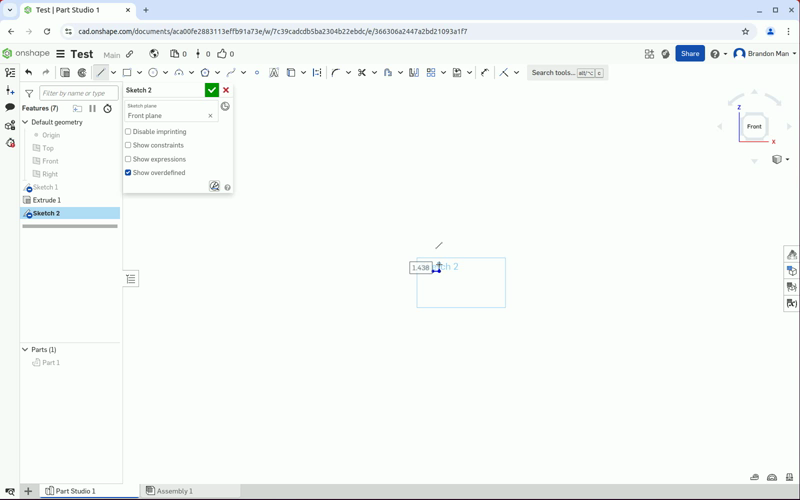
mouse_move(469, 264)
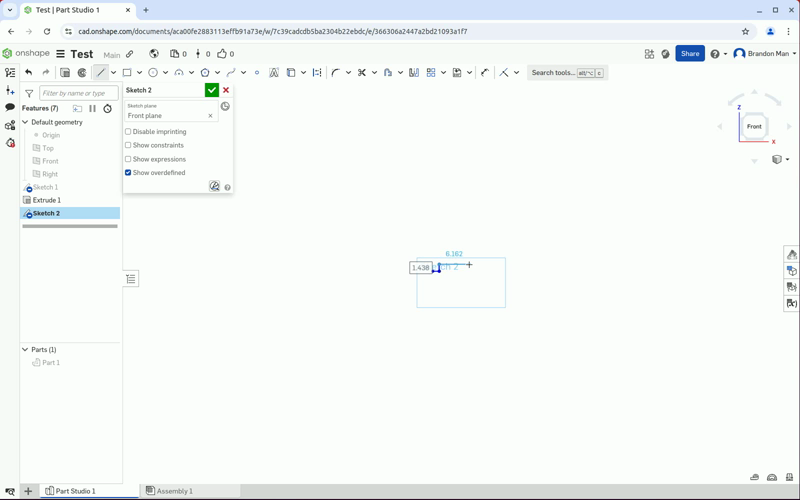
mouse_move(432, 264)
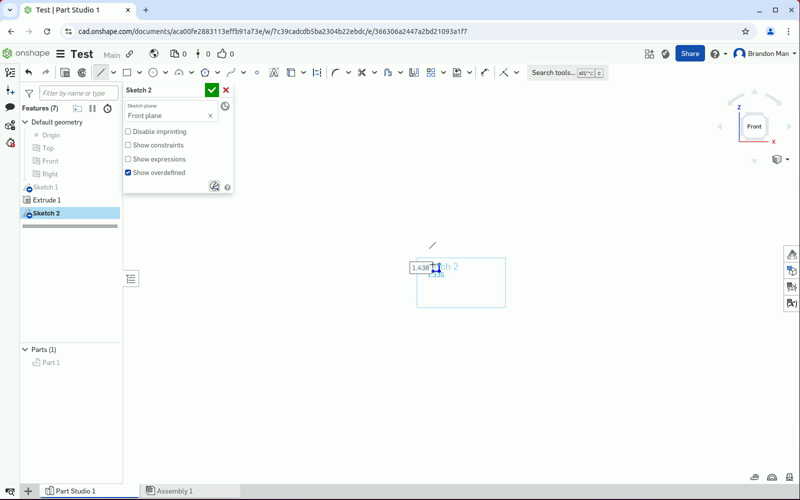
scroll(6)
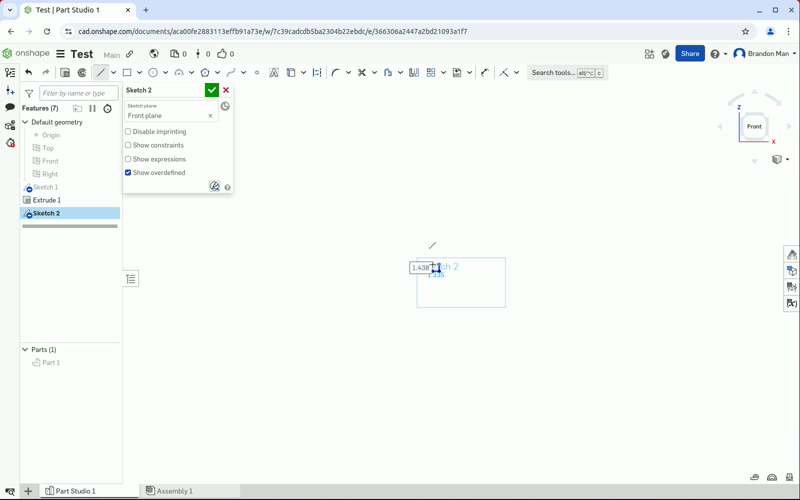
scroll(6)
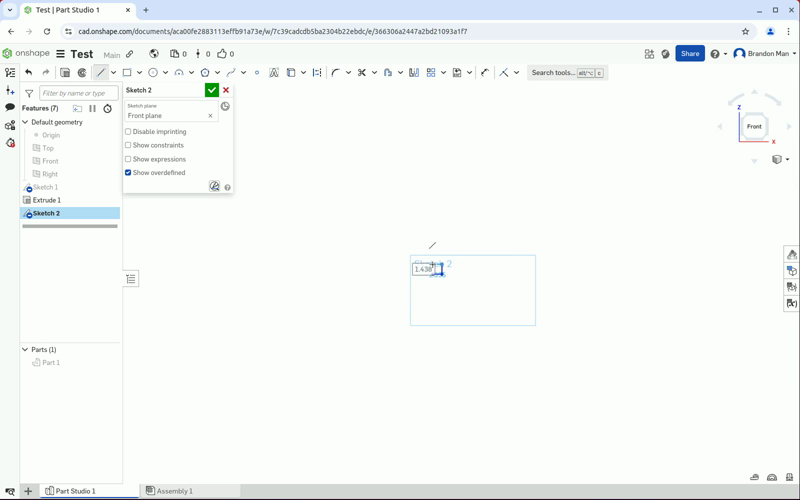
scroll(6)
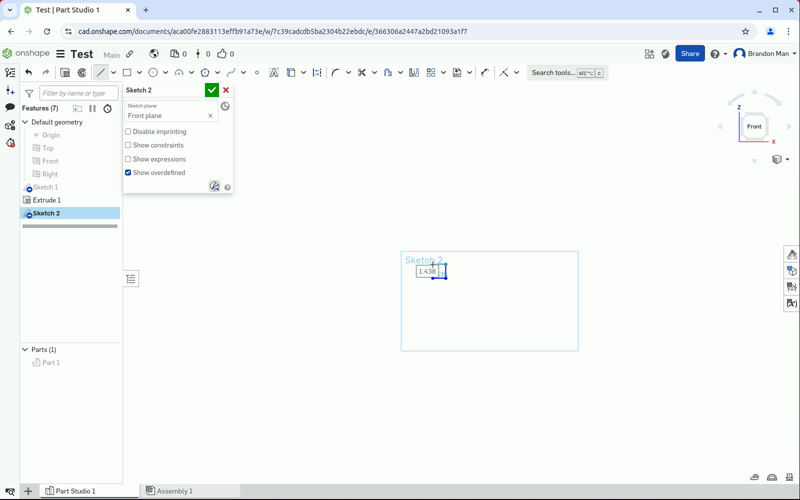
scroll(6)
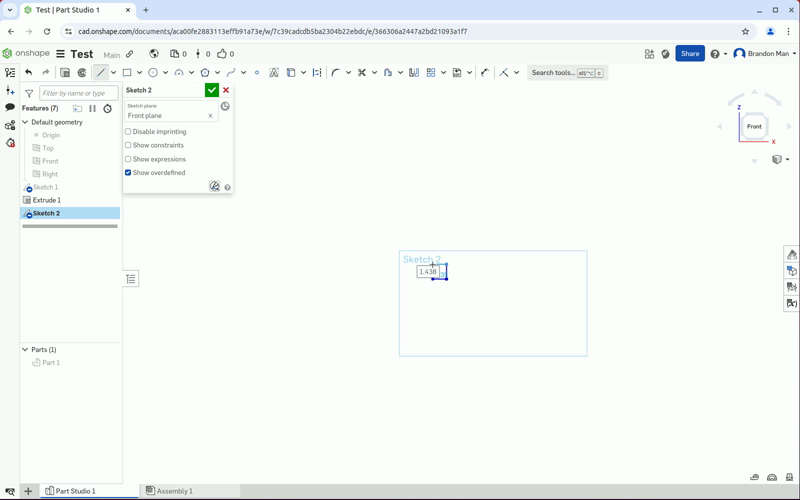
scroll(6)
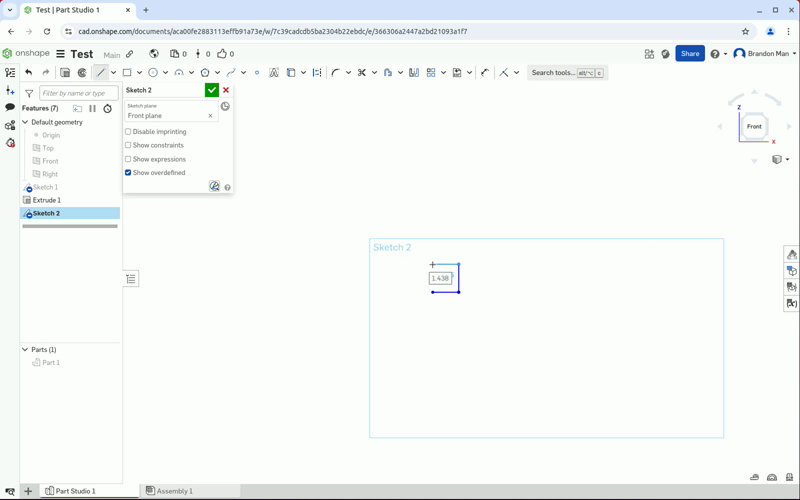
scroll(6)
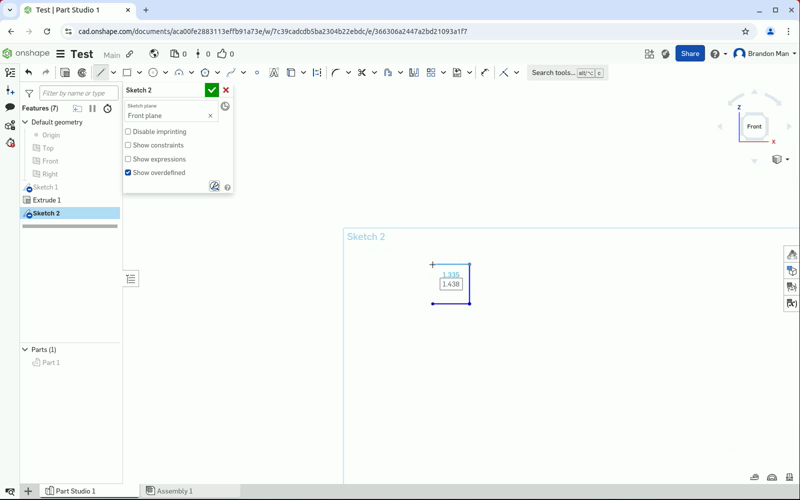
scroll(6)
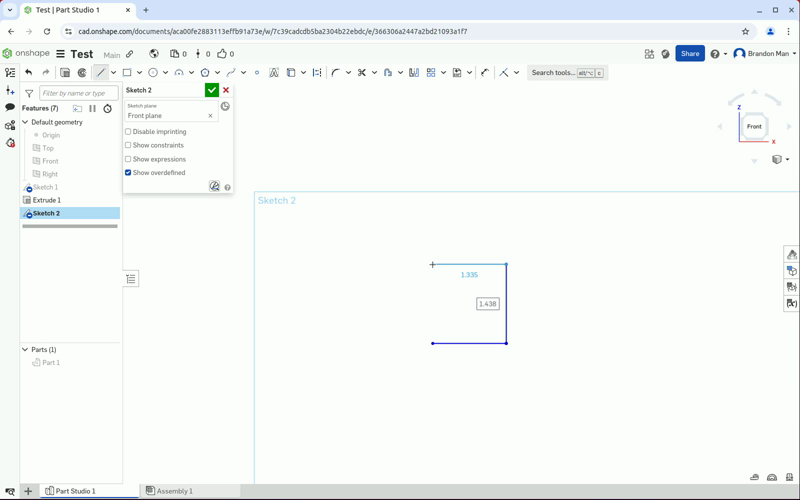
click(432, 264)
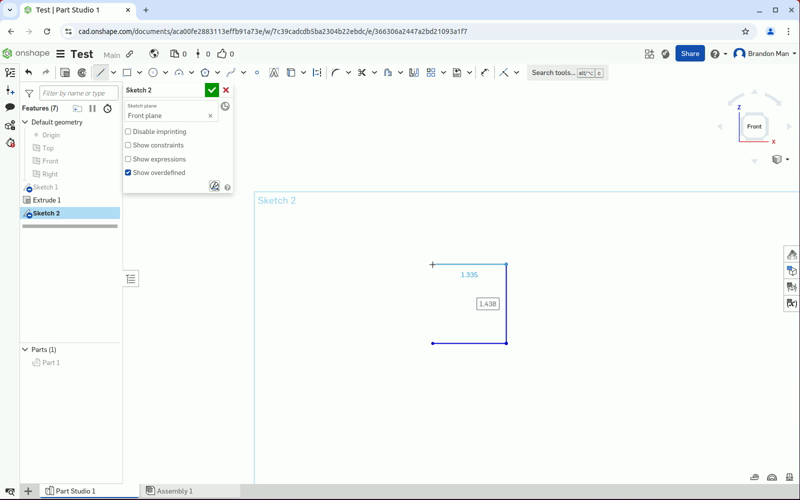
scroll(-6)
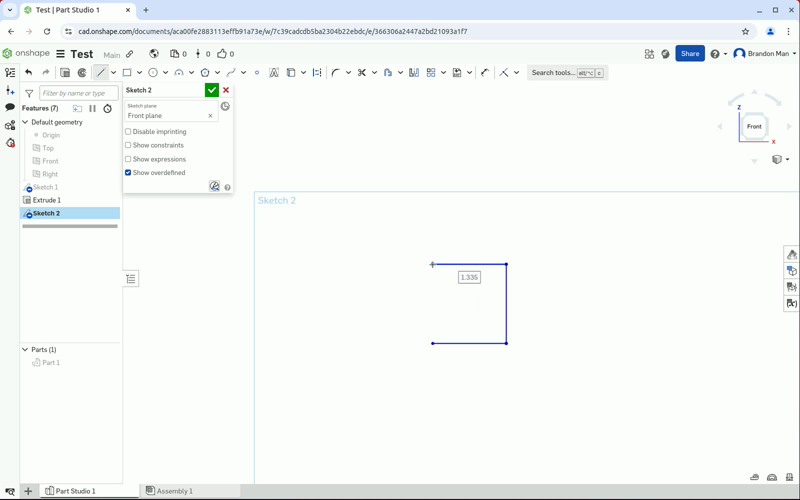
scroll(-6)
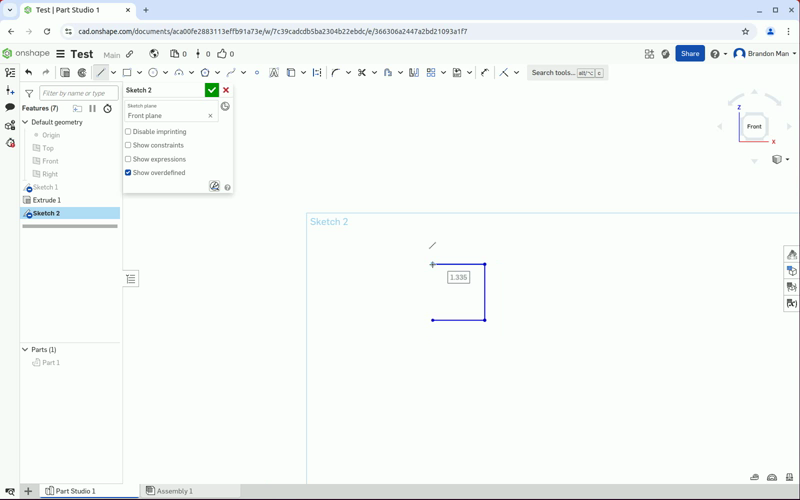
scroll(-6)
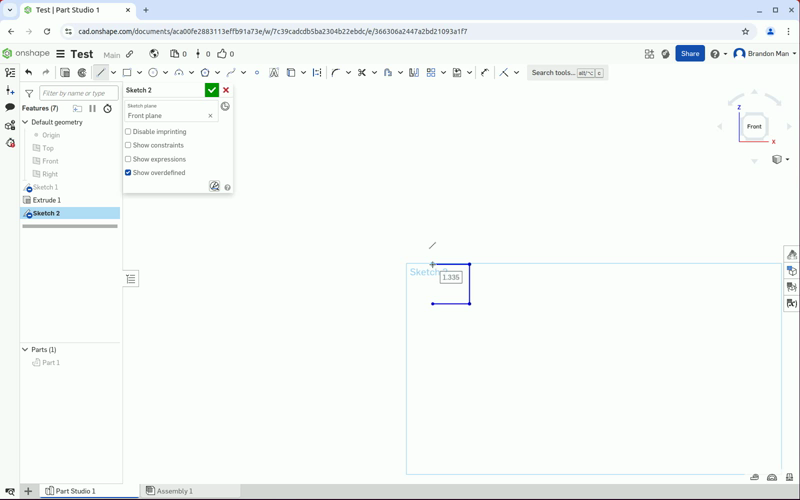
scroll(-6)
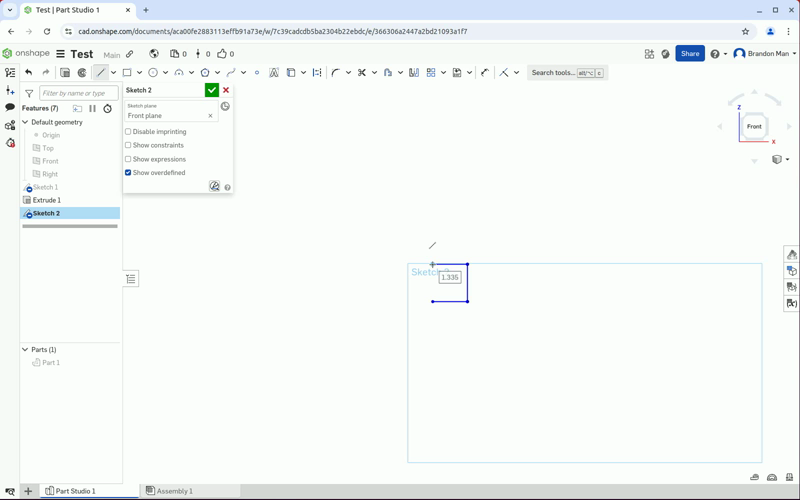
scroll(-6)
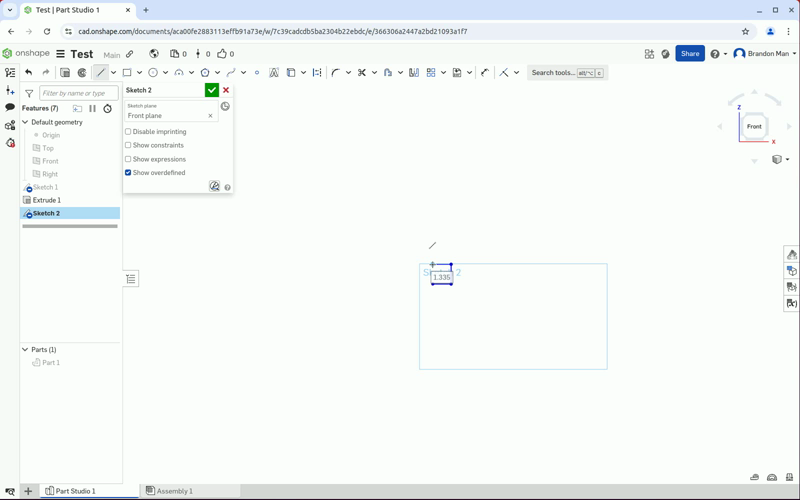
scroll(-6)
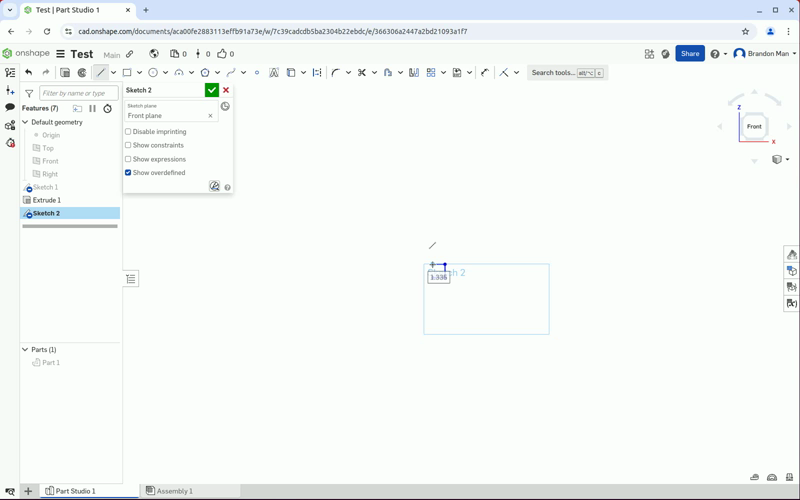
scroll(-6)
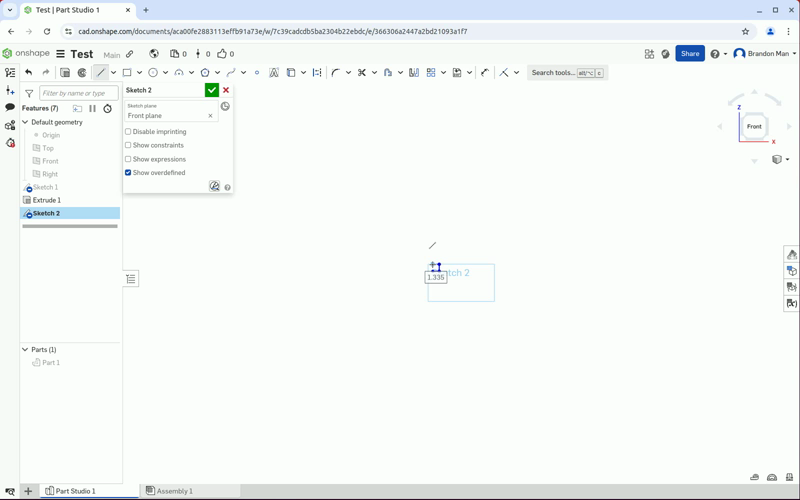
key_up(shift)
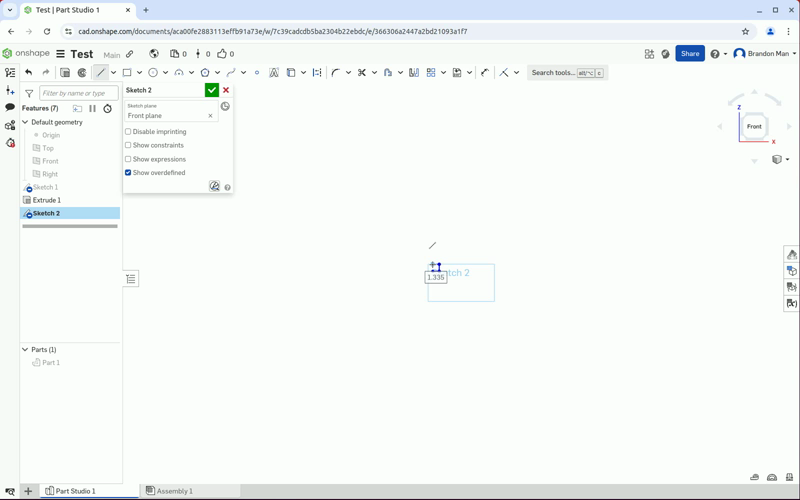
mouse_move(462, 264)
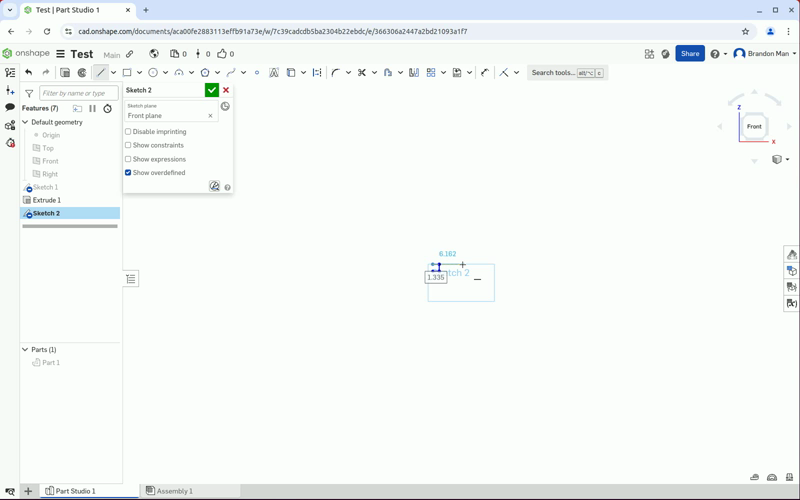
key_down(shift)
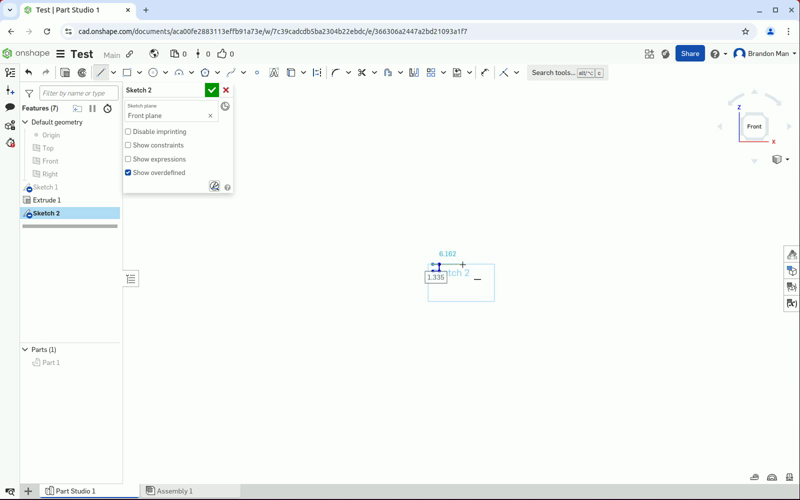
mouse_move(432, 271)
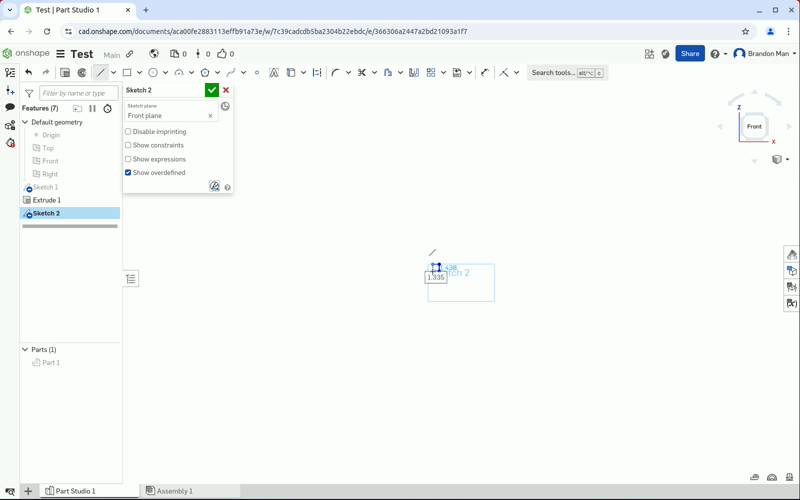
scroll(6)
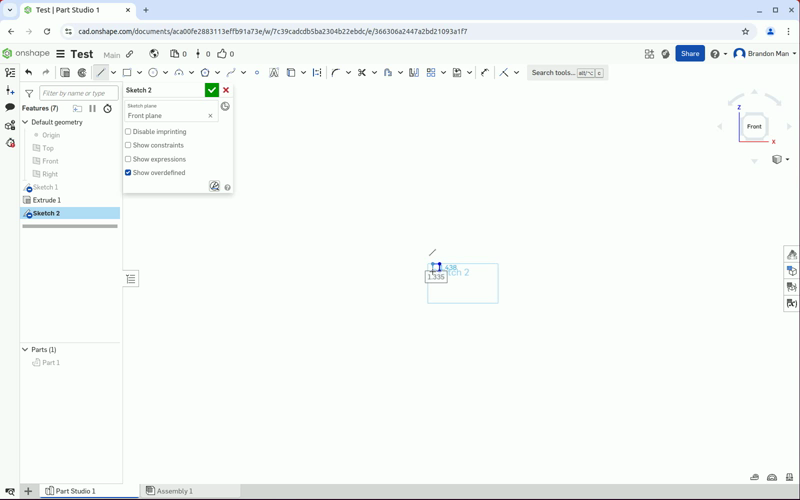
scroll(6)
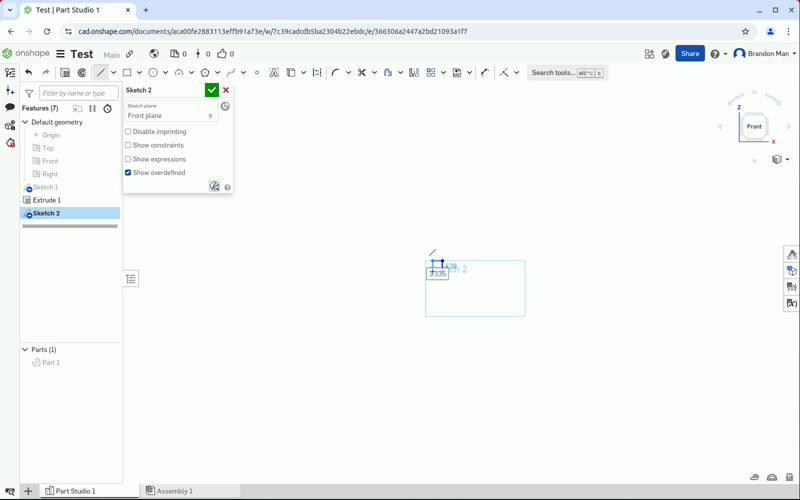
scroll(6)
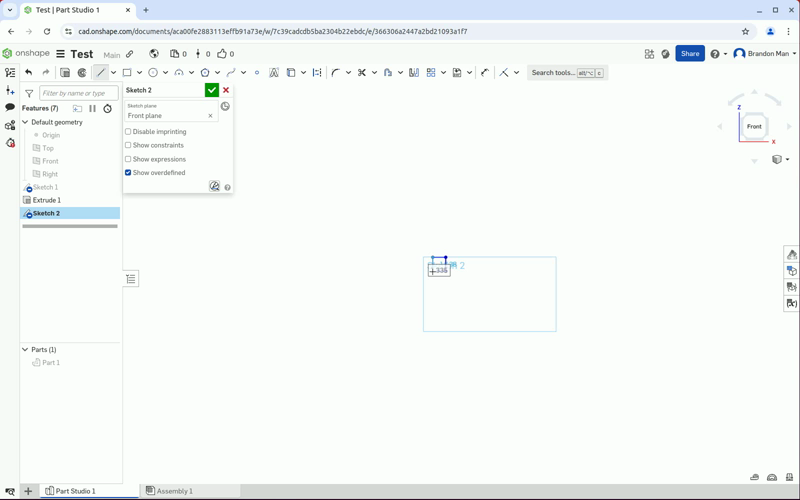
scroll(6)
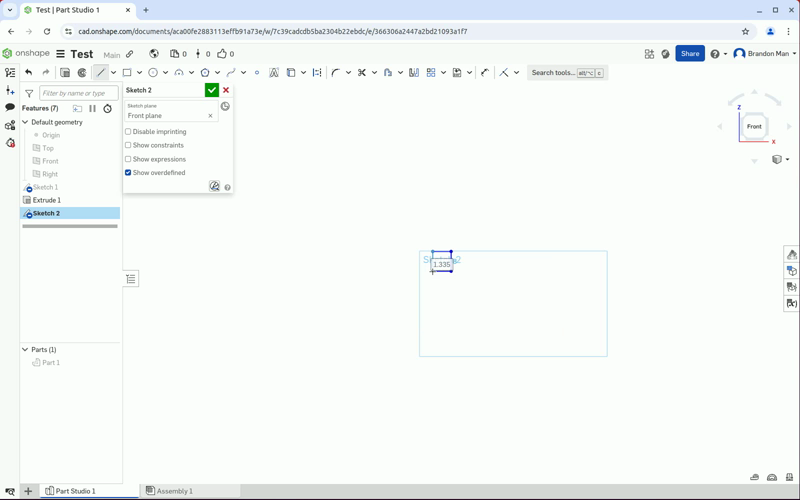
scroll(6)
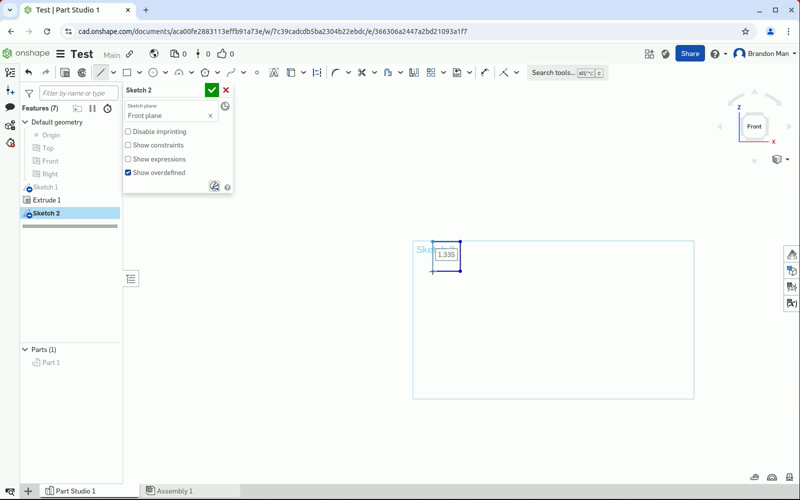
scroll(6)
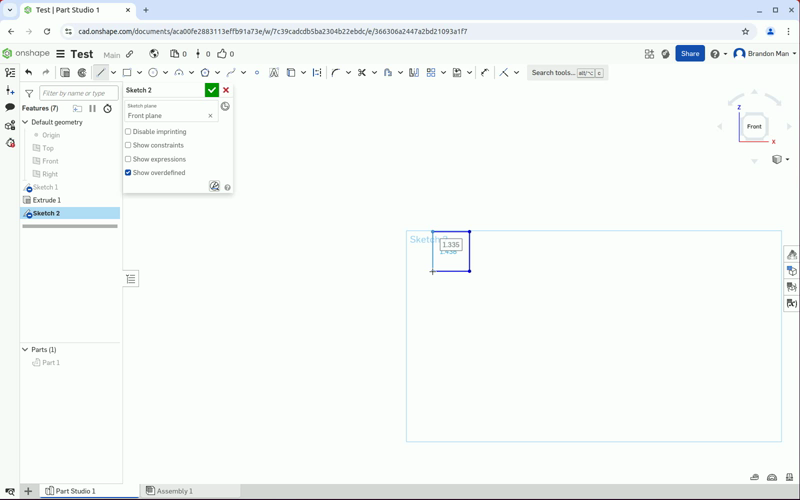
scroll(6)
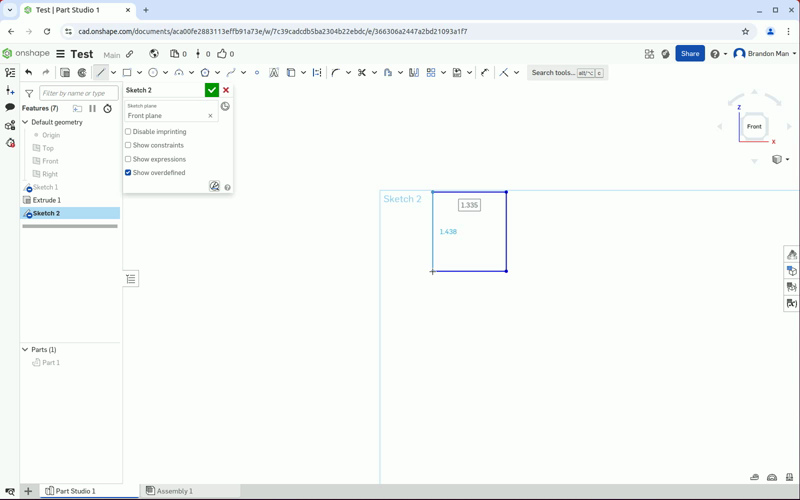
key_up(shift)
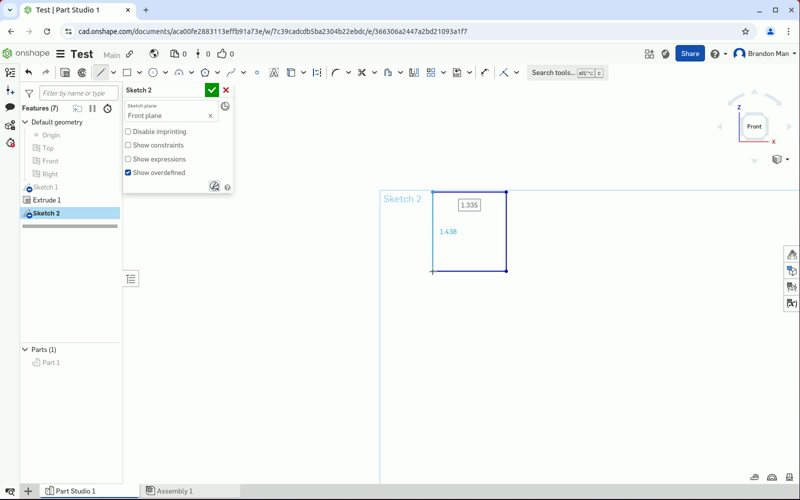
click(432, 271)
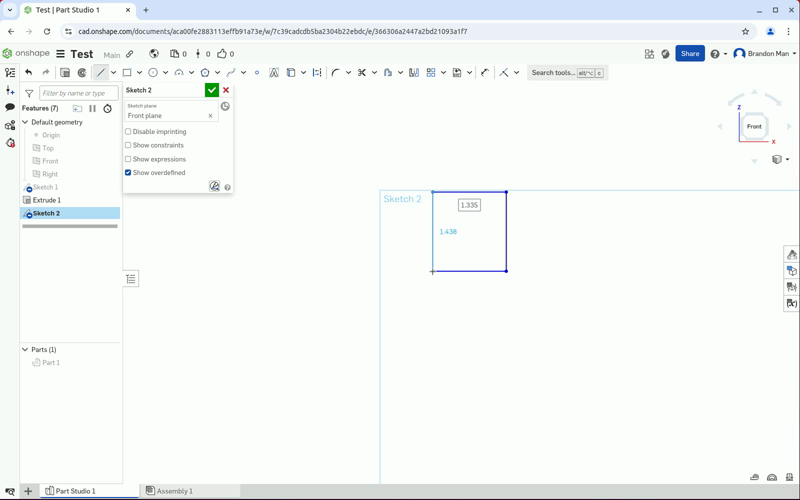
scroll(-6)
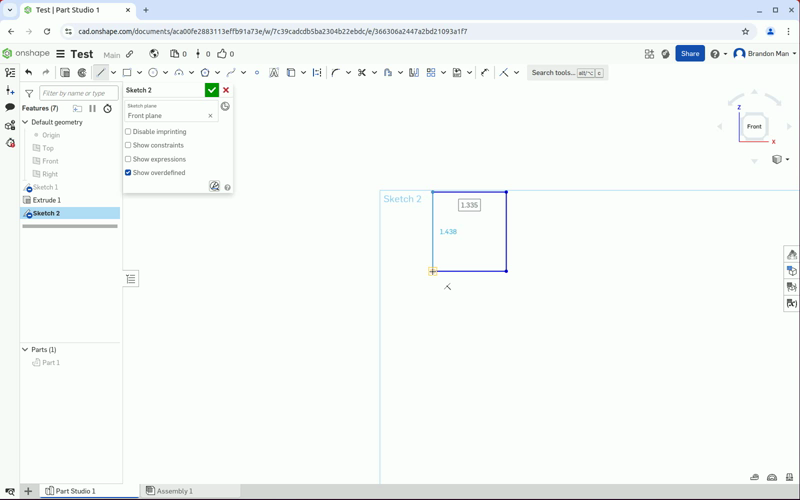
scroll(-6)
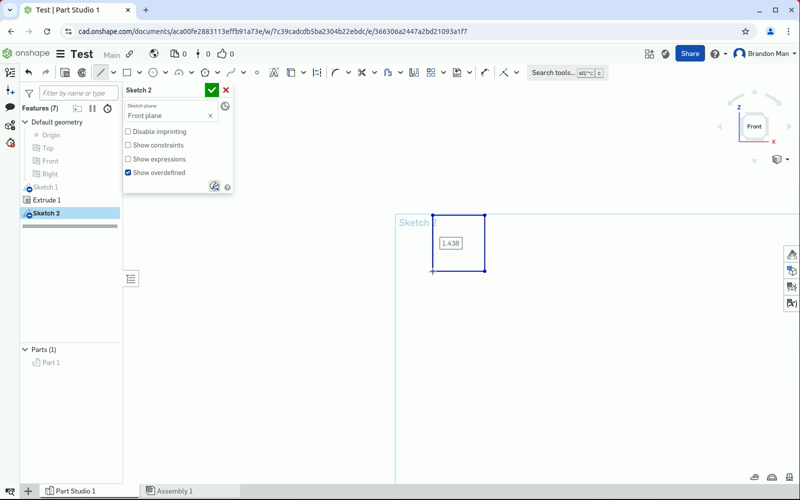
scroll(-6)
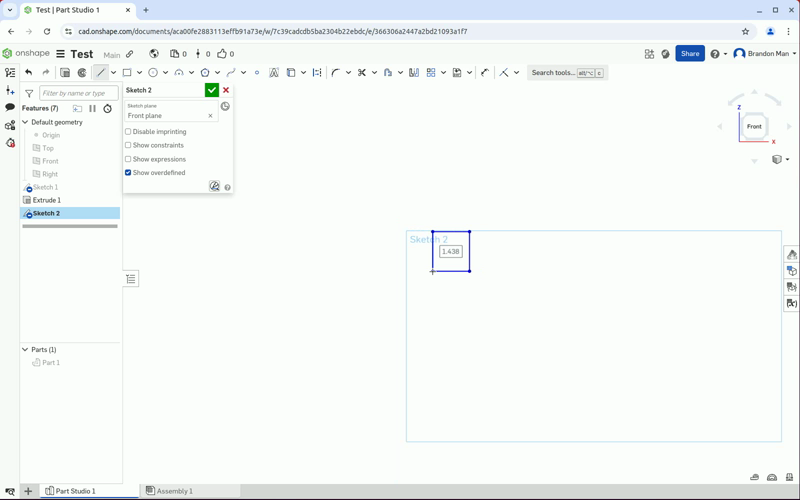
scroll(-6)
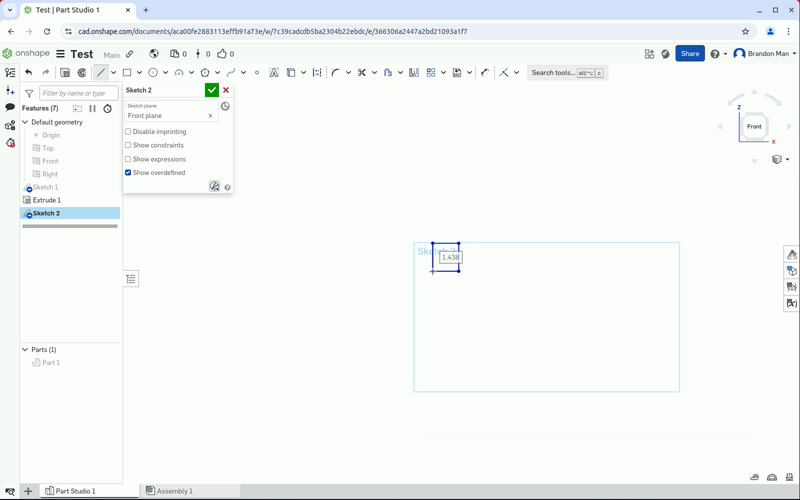
scroll(-6)
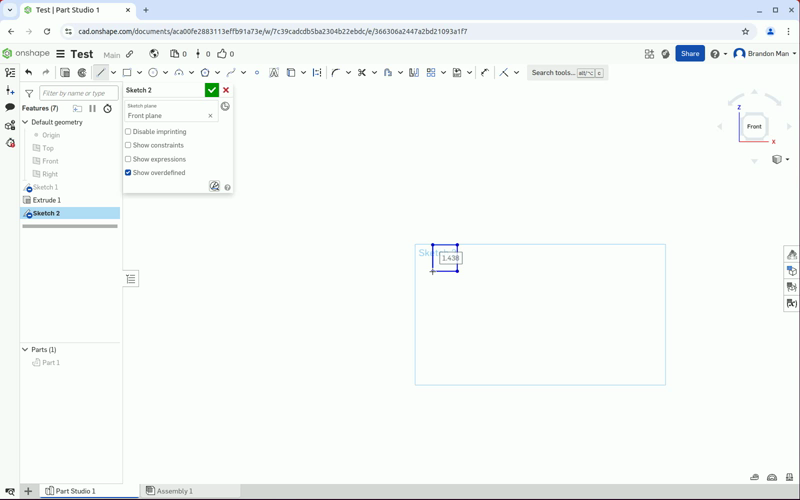
scroll(-6)
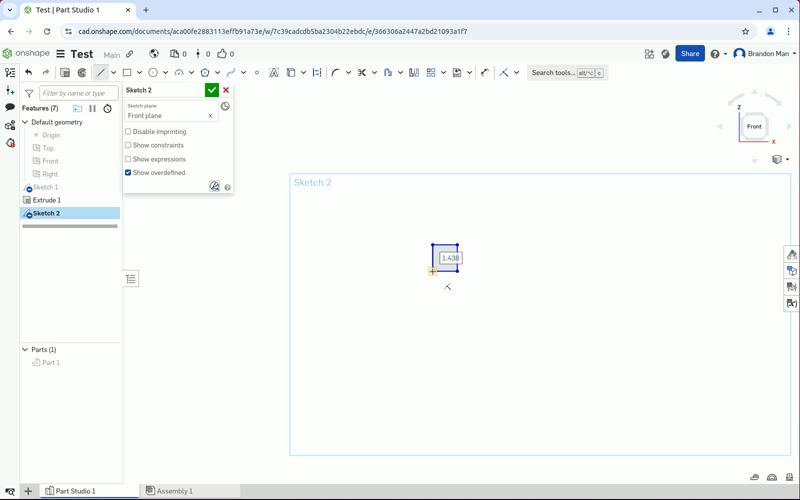
scroll(-6)
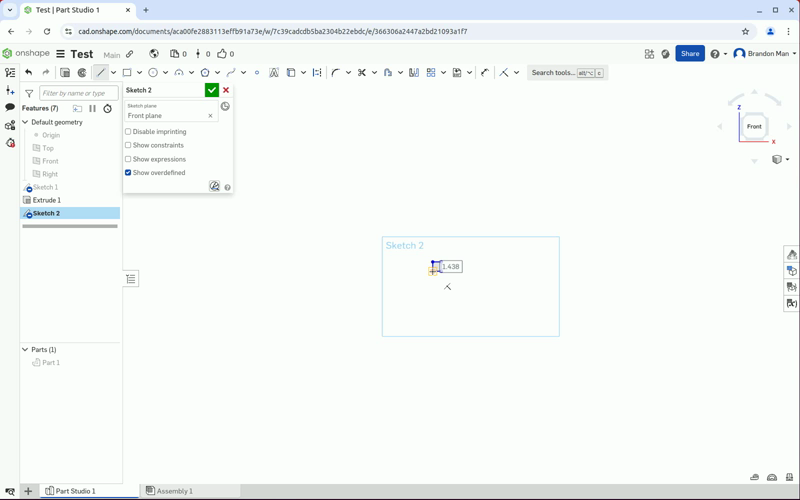
key(esc)
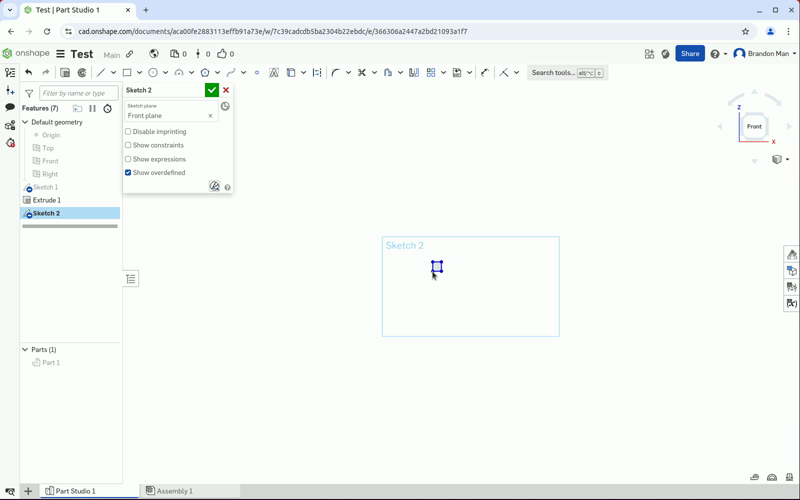
mouse_move(438, 269)
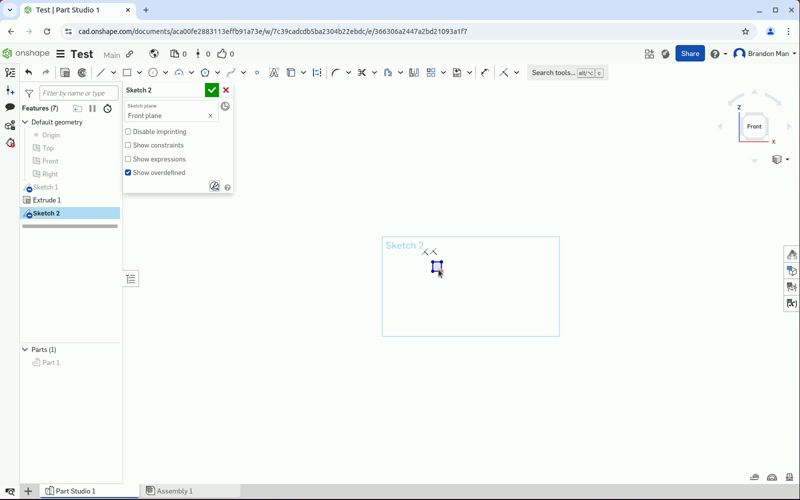
scroll(6)
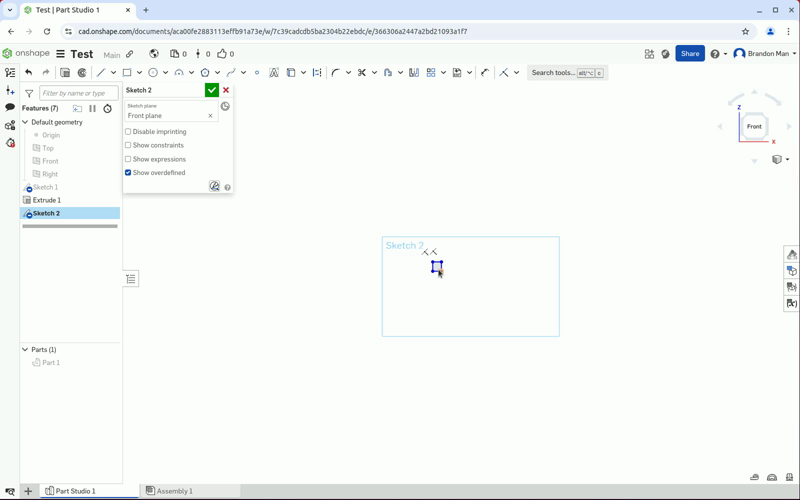
scroll(6)
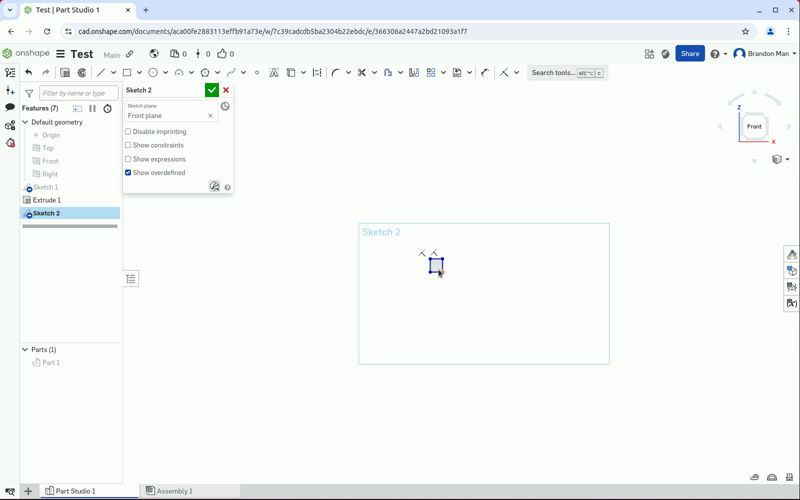
scroll(6)
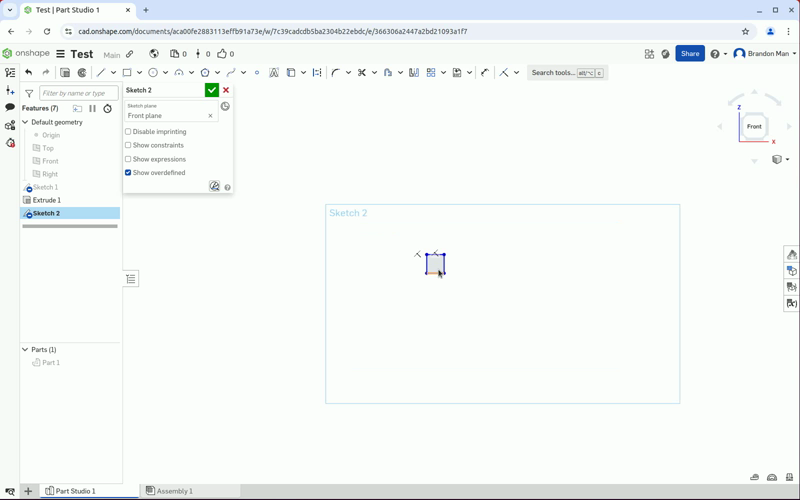
scroll(6)
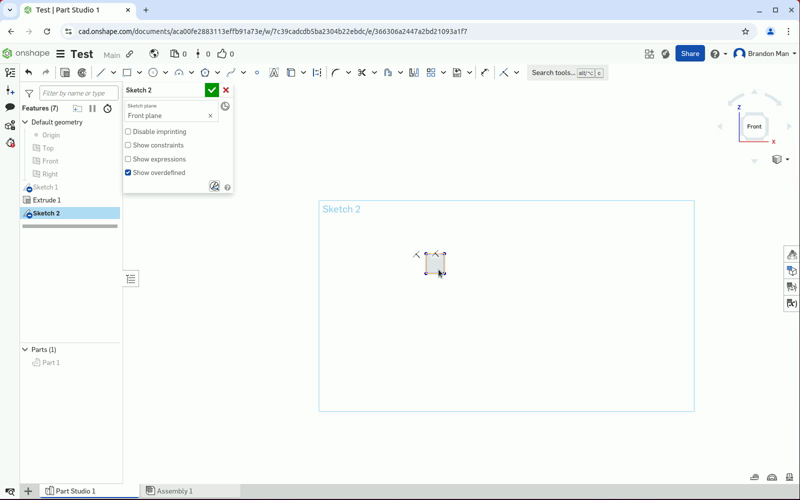
scroll(6)
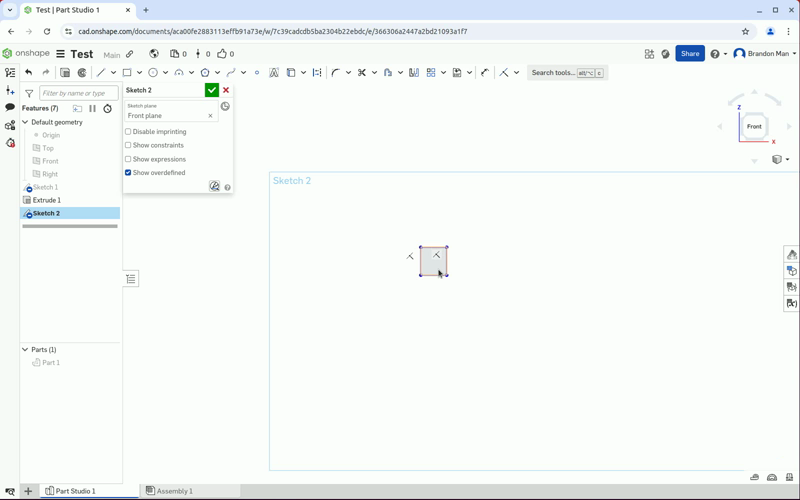
scroll(6)
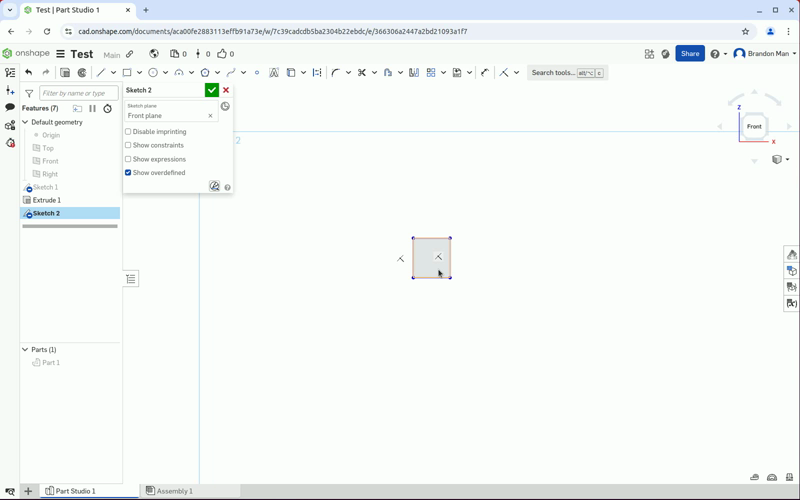
scroll(6)
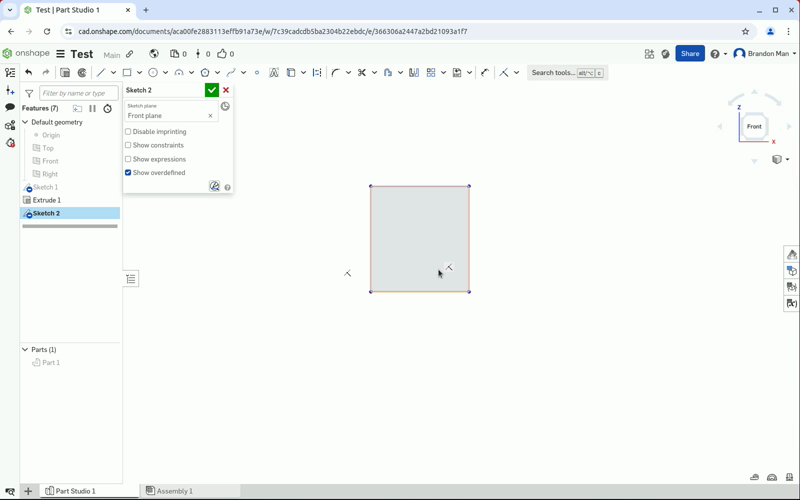
click(438, 269)
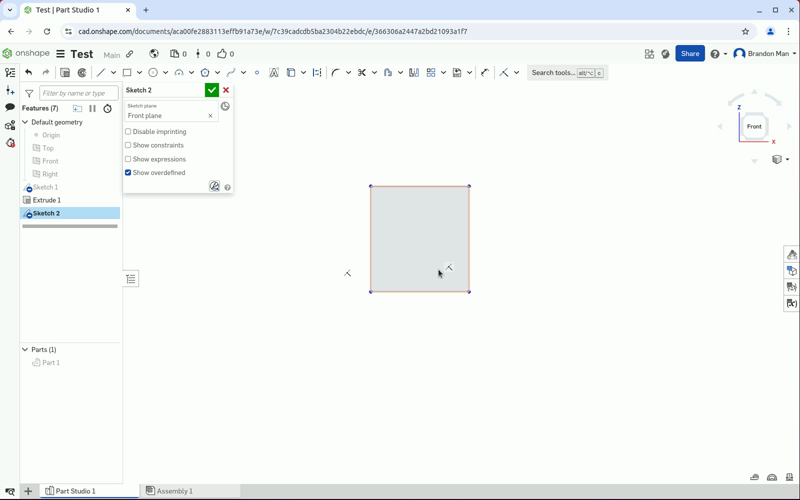
scroll(-6)
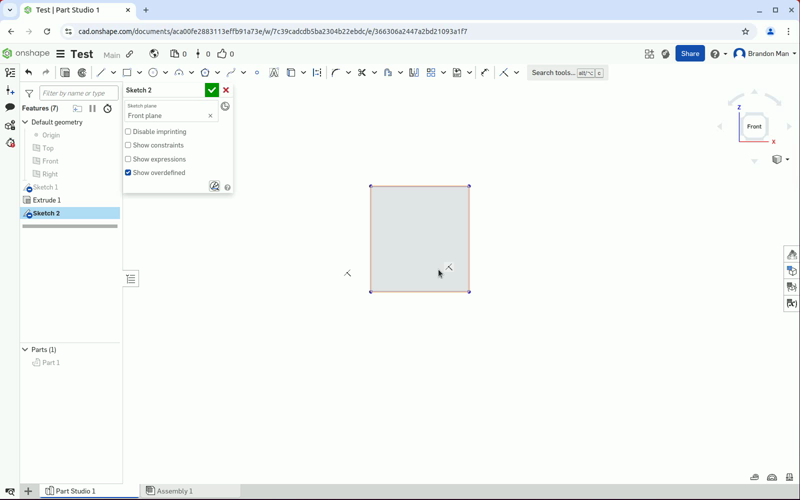
scroll(-6)
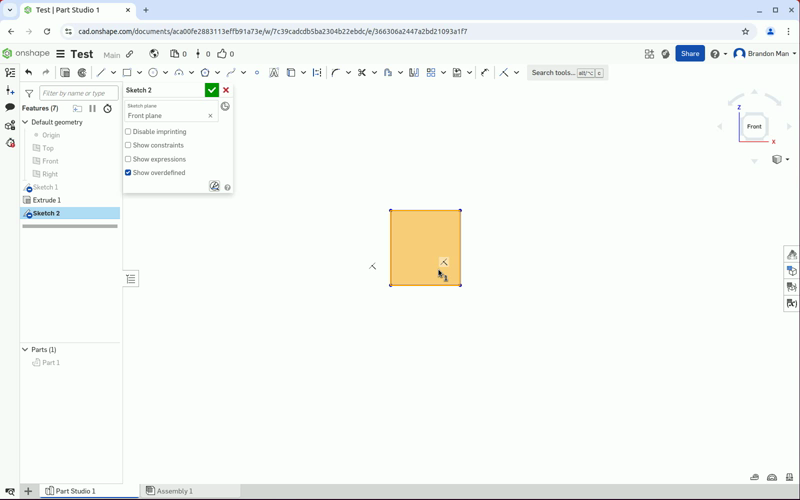
scroll(-6)
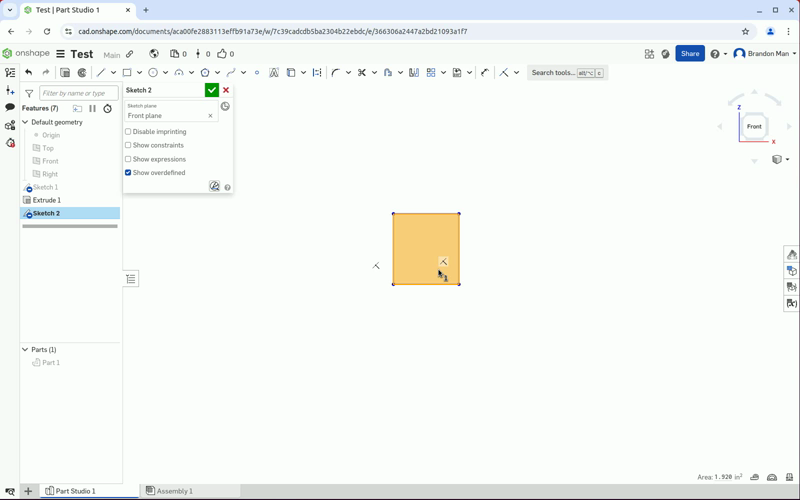
scroll(-6)
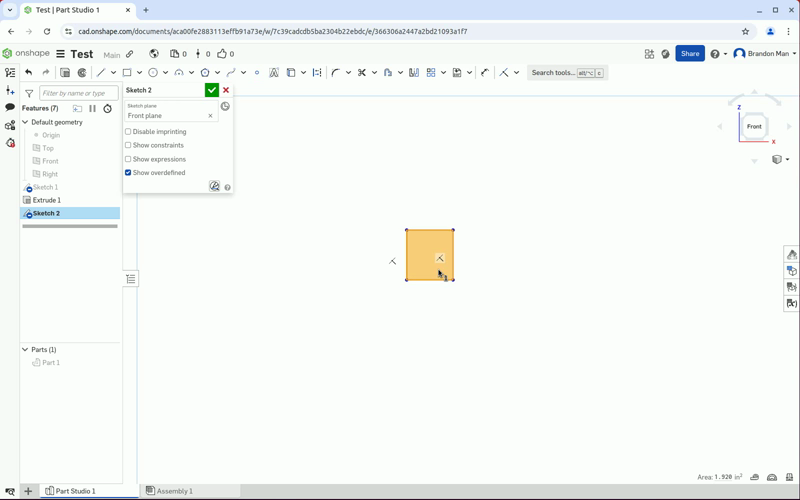
scroll(-6)
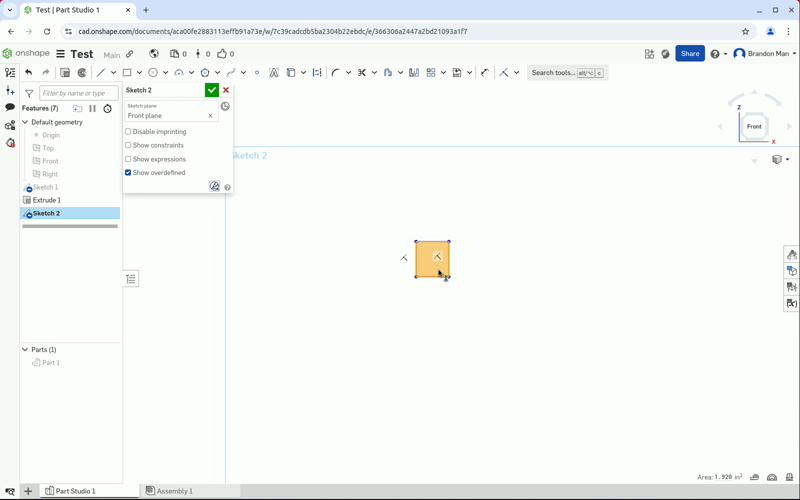
scroll(-6)
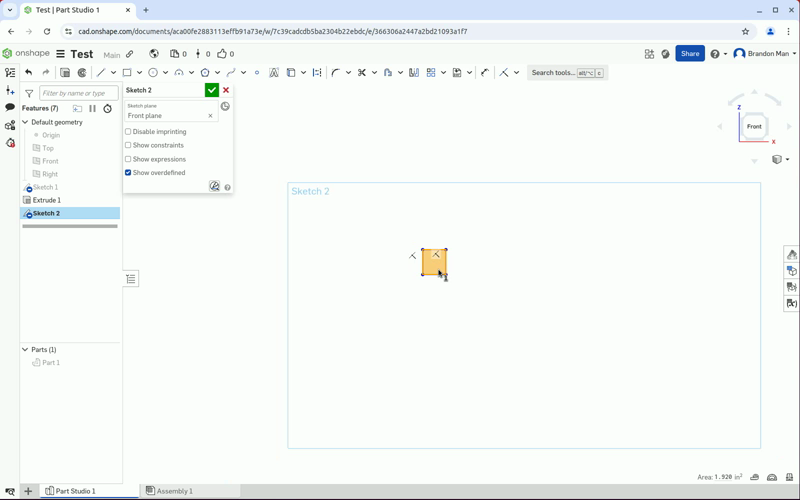
scroll(-6)
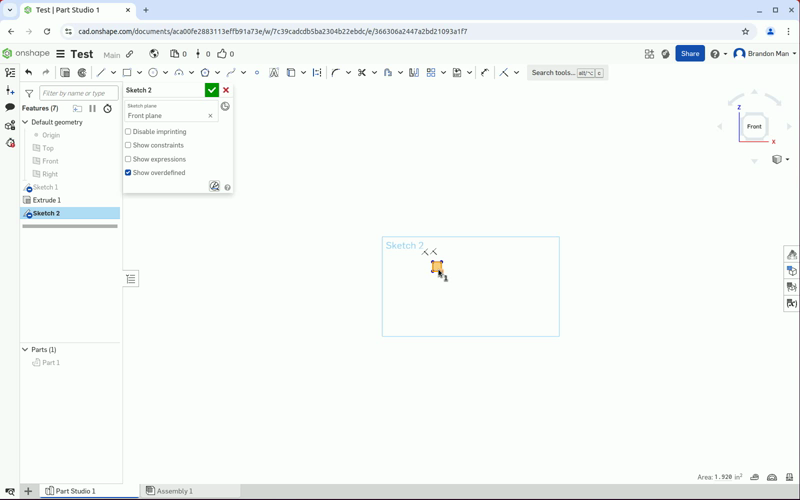
mouse_move(73, 352)
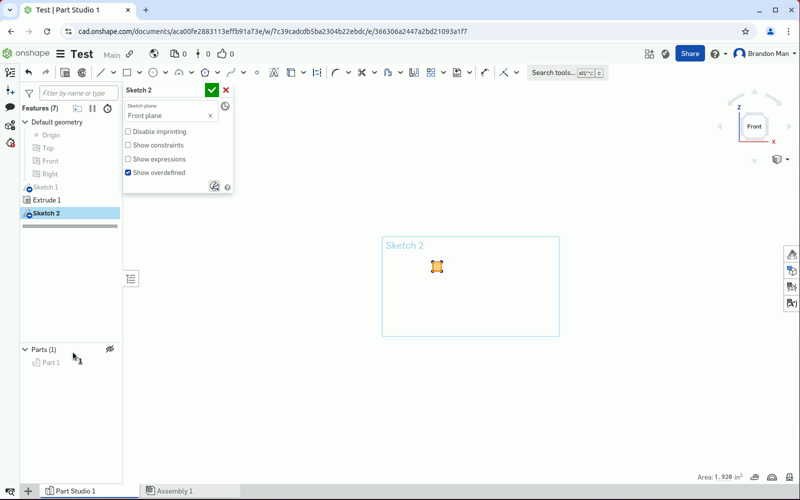
key(shift+y)
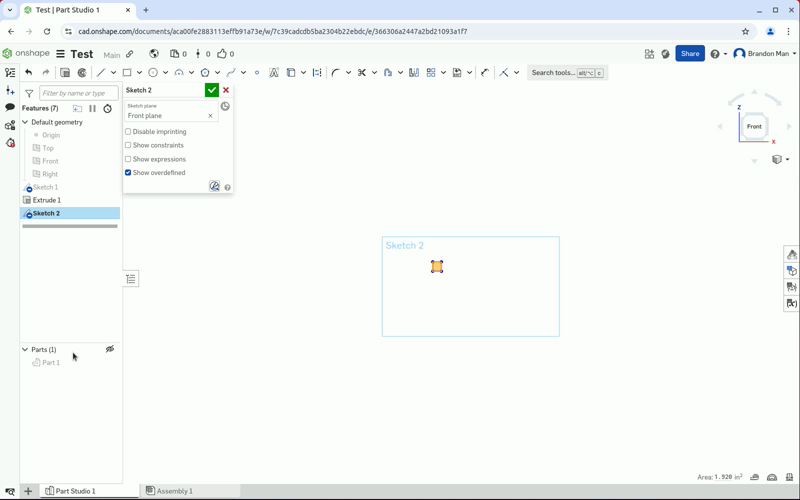
key(shift+e)
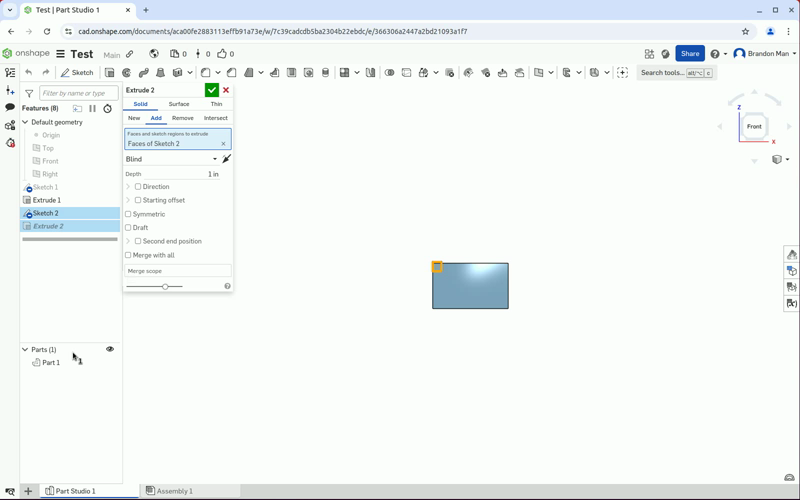
mouse_move(143, 106)
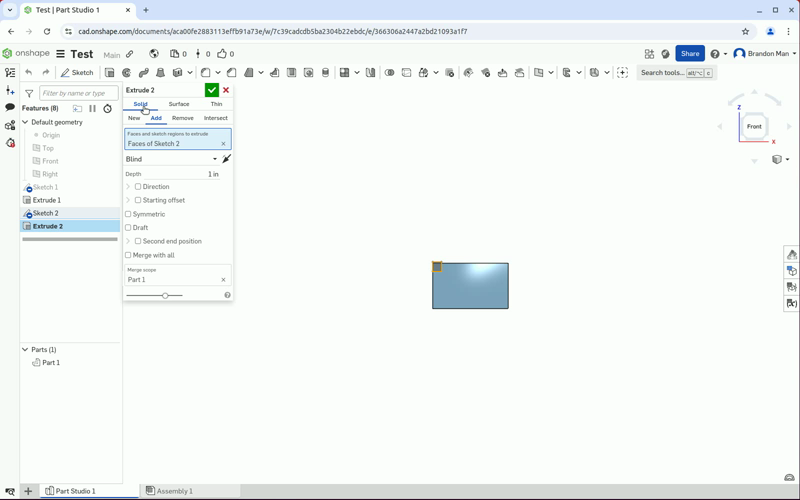
click(143, 106)
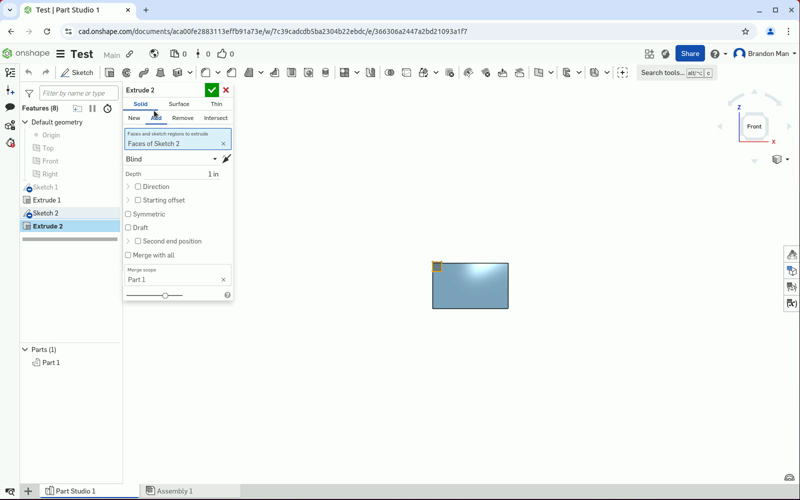
mouse_move(186, 120)
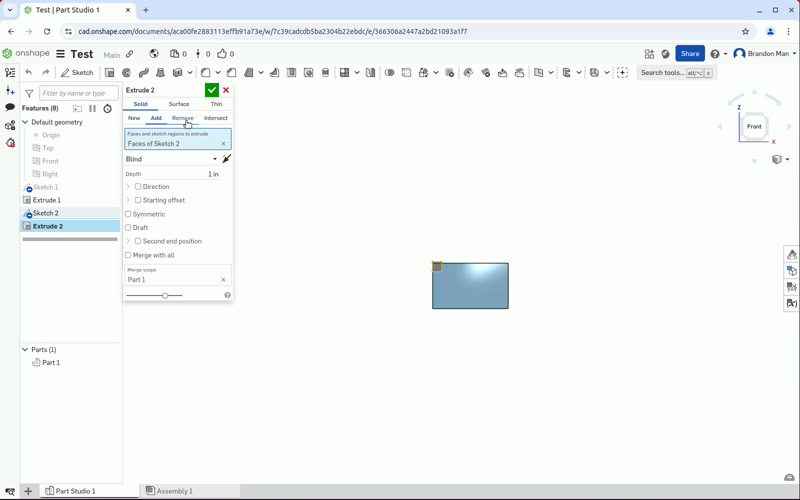
click(186, 120)
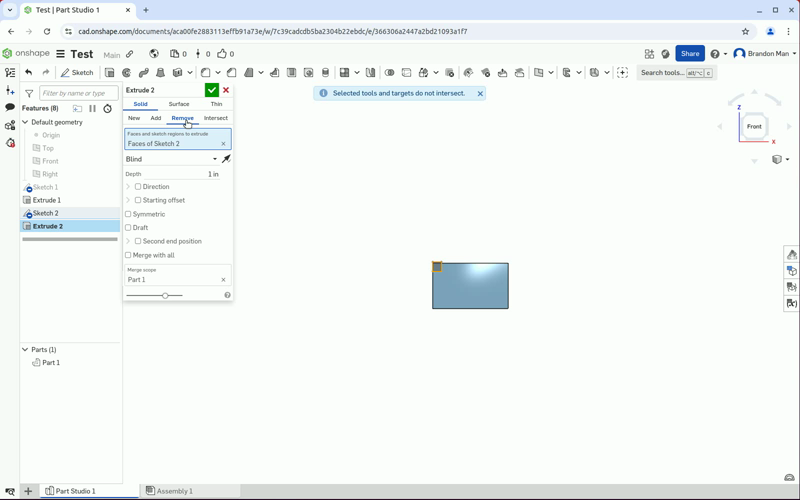
key(tab, 4)
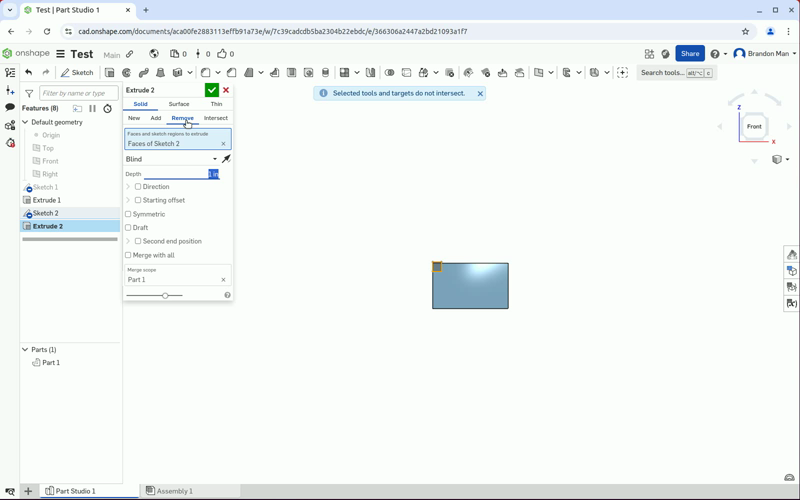
text(-23.108)
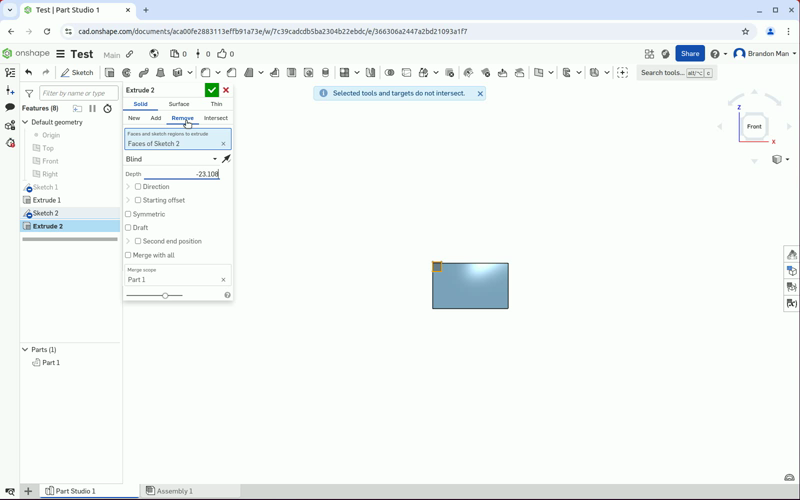
key(tab, 6)
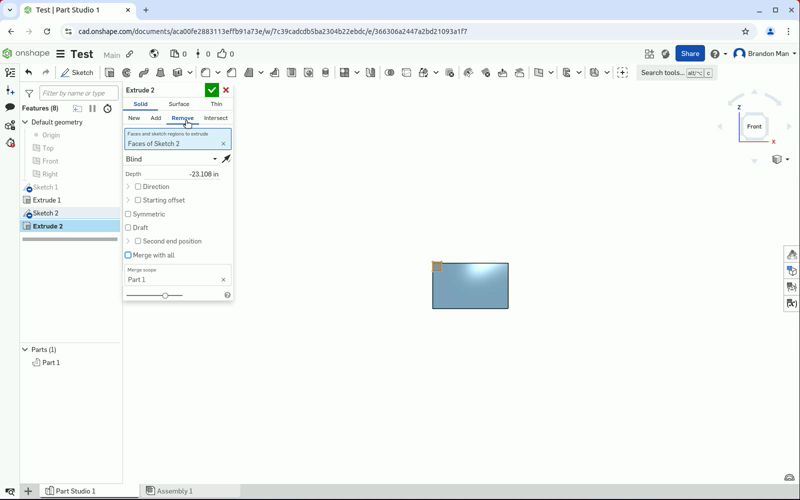
key(space)
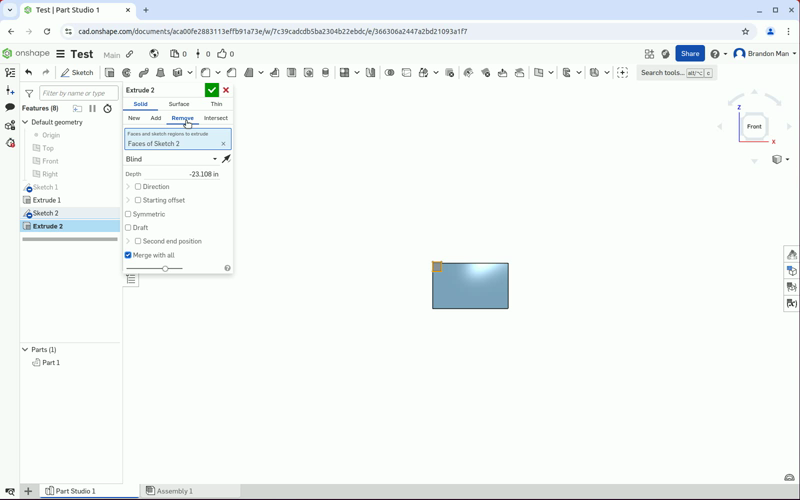
key(enter)
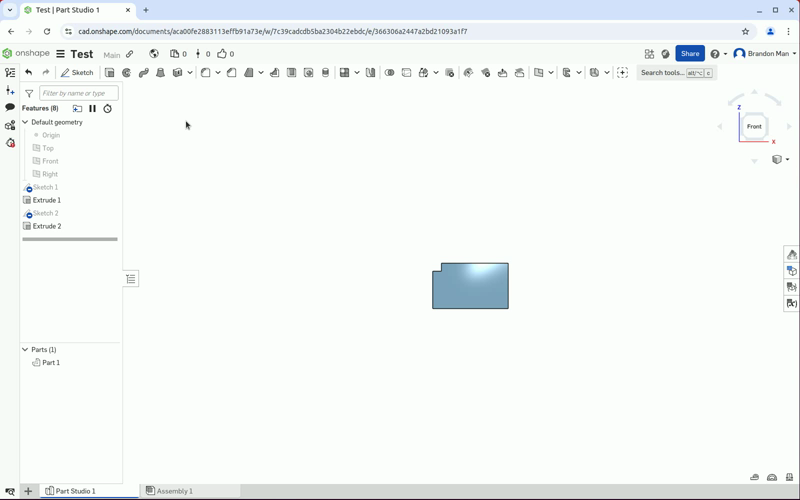
key(shift+h)
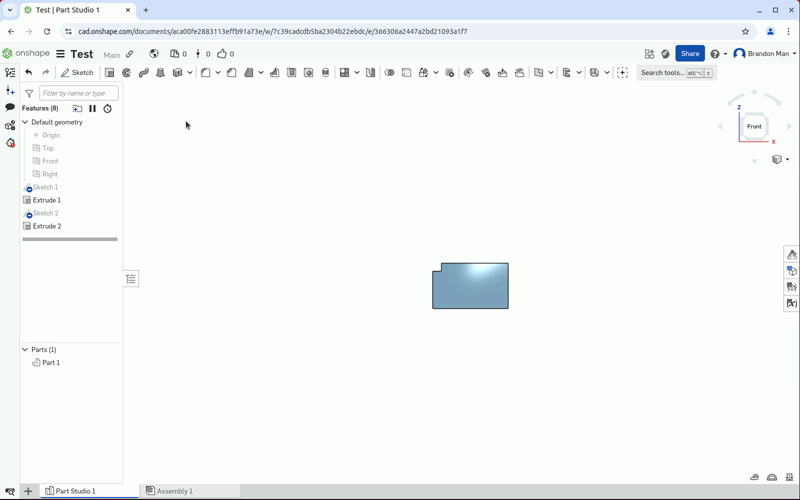
key(shift+h)
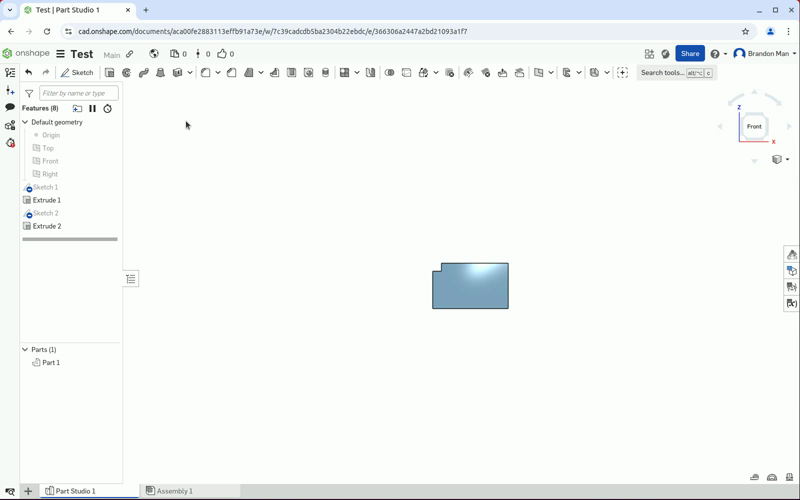
mouse_move(73, 189)
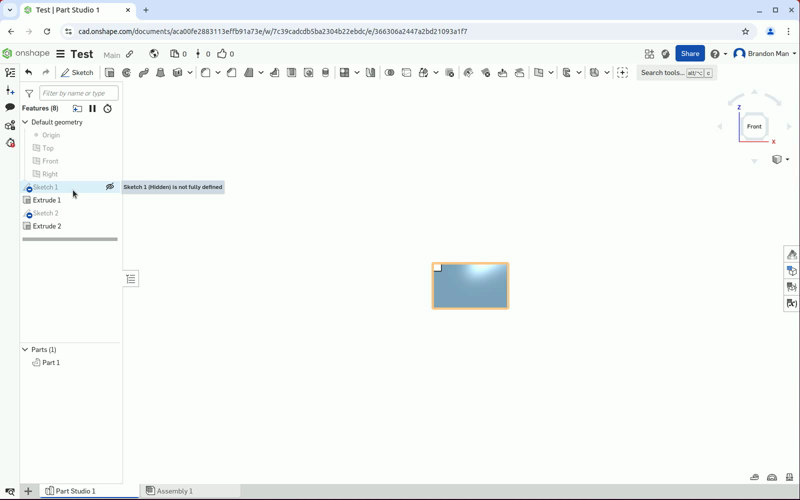
click(73, 189)
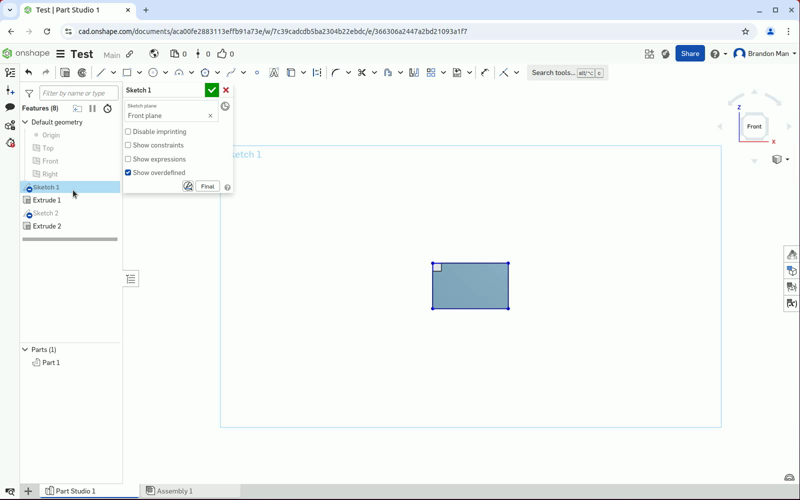
mouse_move(229, 92)
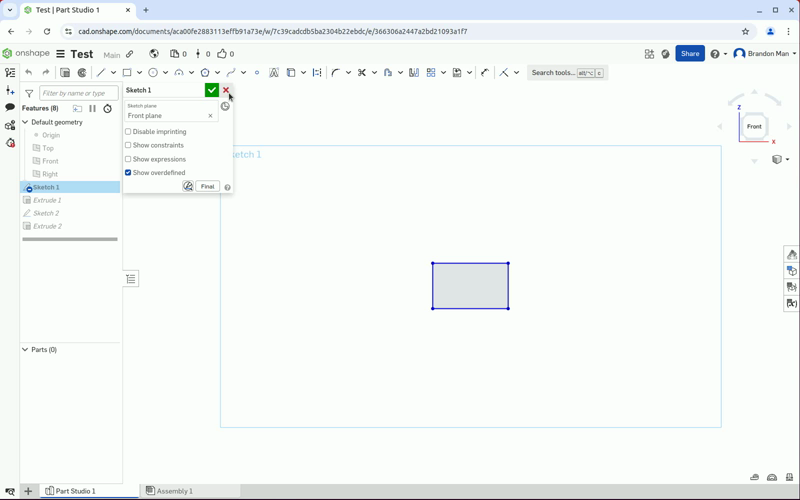
click(229, 92)
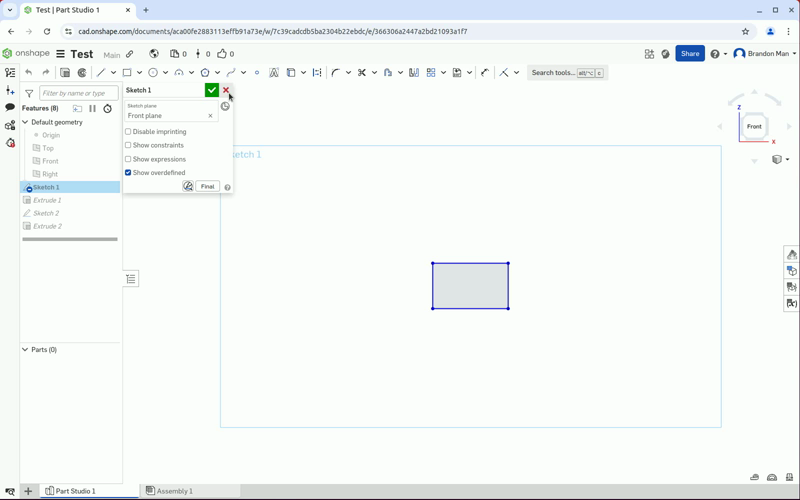
key(shift+s)
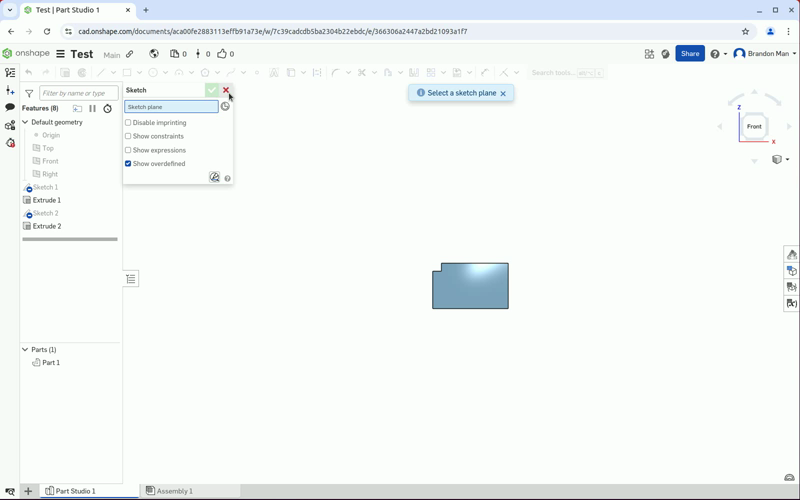
mouse_move(73, 163)
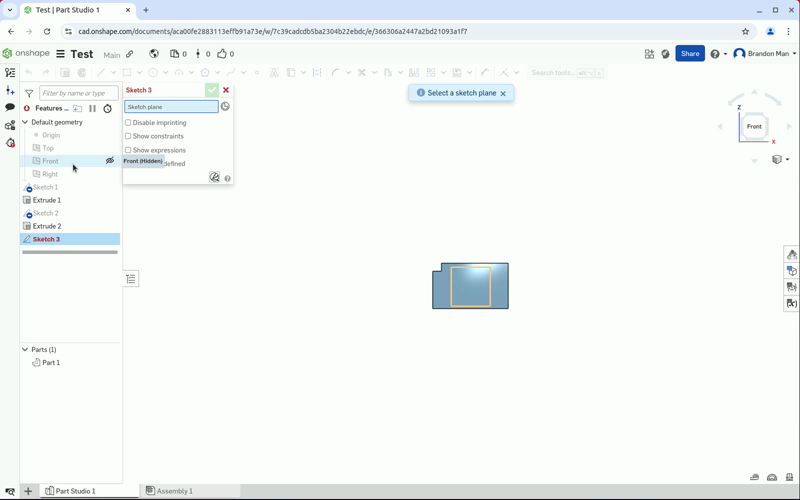
click(73, 163)
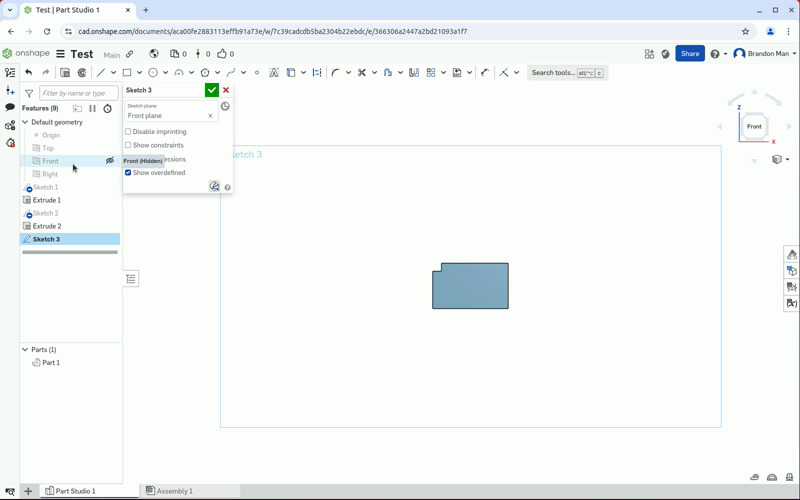
mouse_move(73, 352)
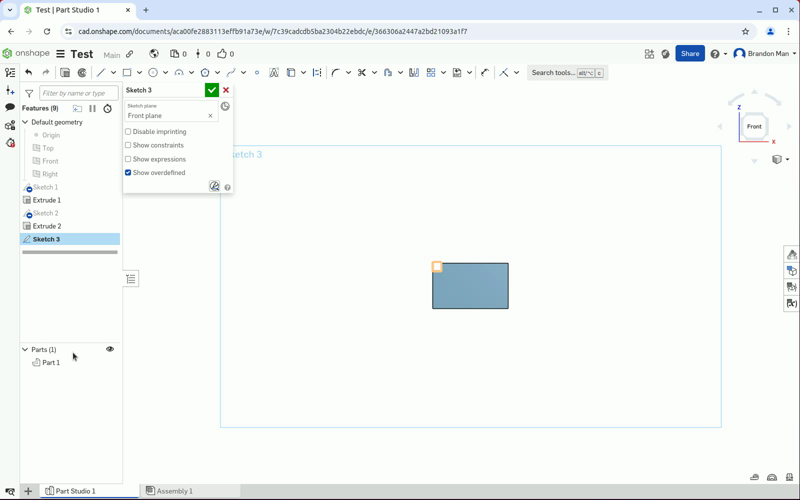
key(y)
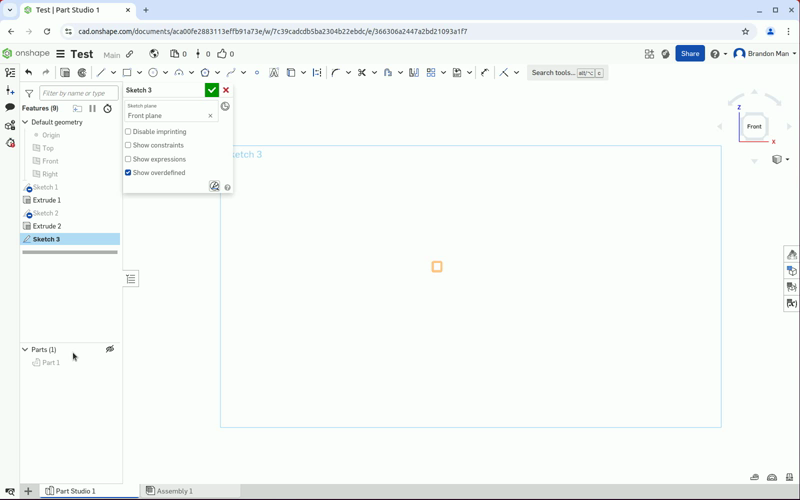
key(l)
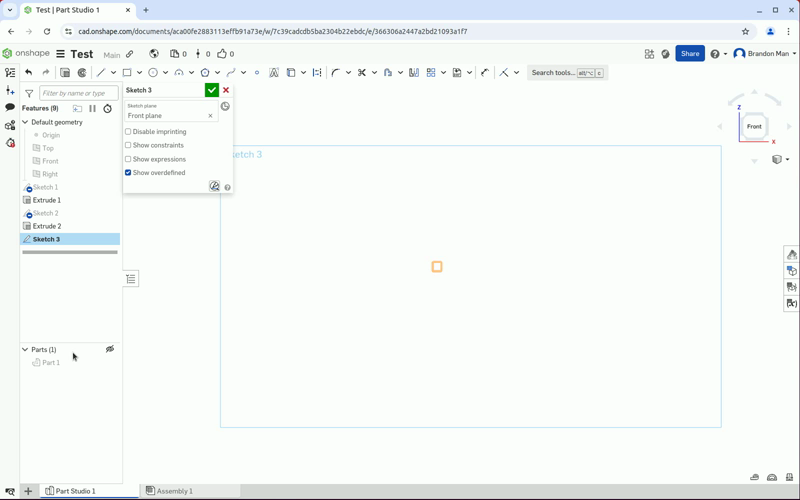
key_down(shift)
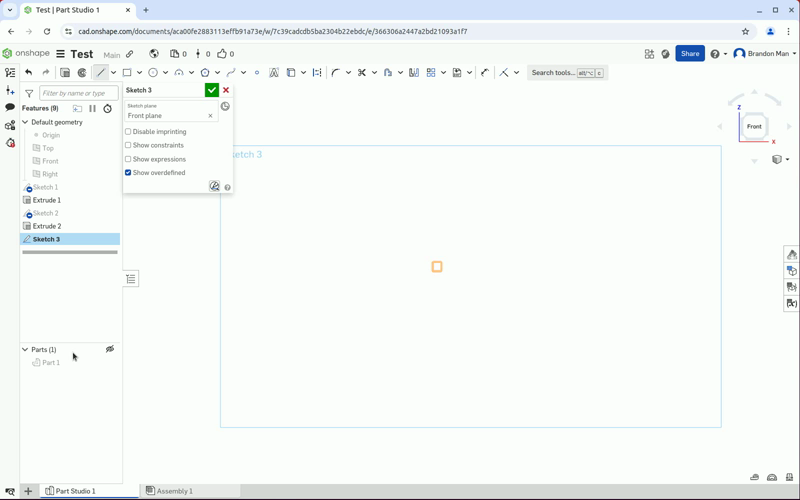
mouse_move(483, 271)
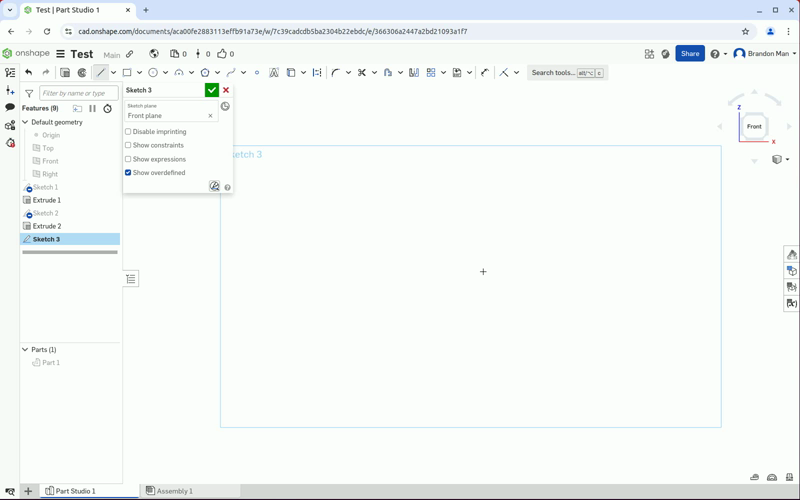
click(483, 271)
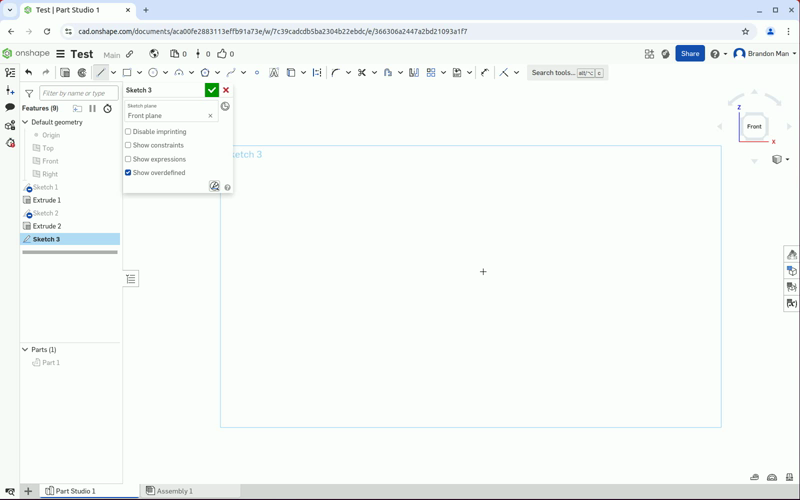
key_up(shift)
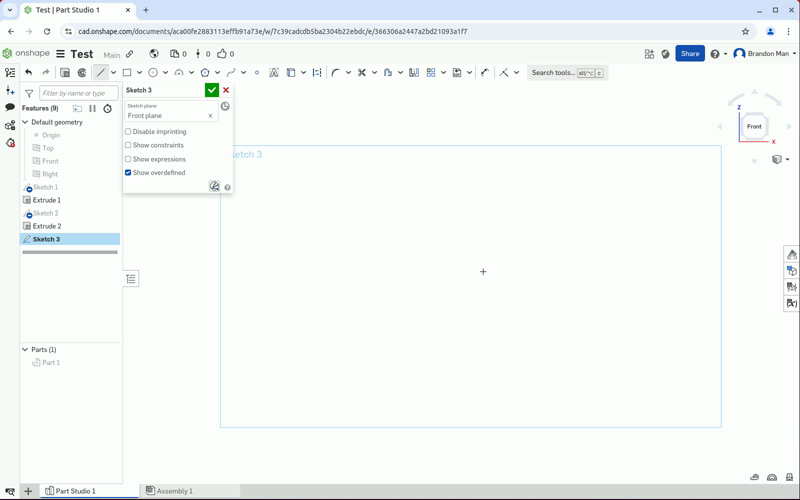
key_down(shift)
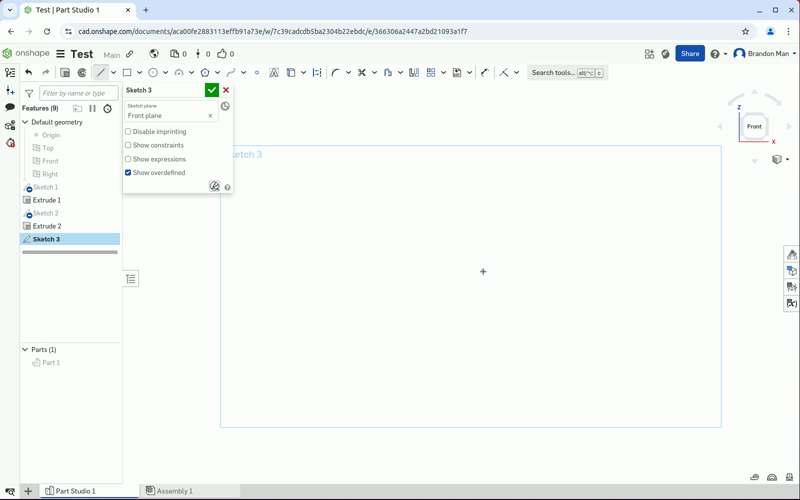
mouse_move(513, 271)
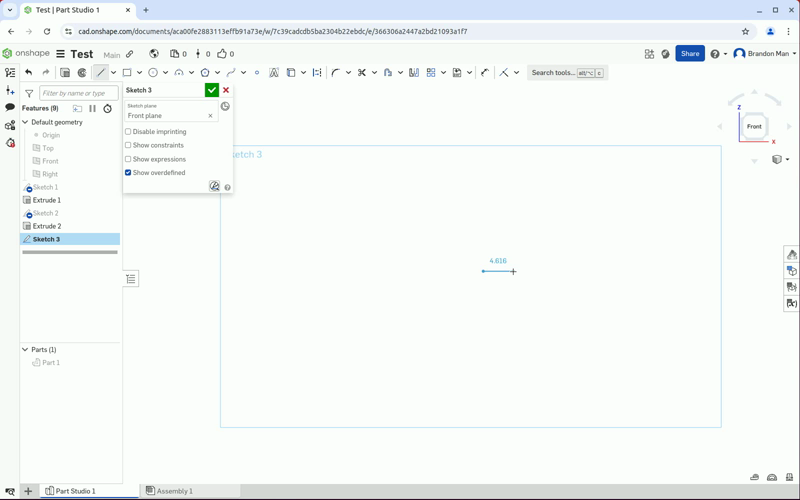
mouse_move(489, 271)
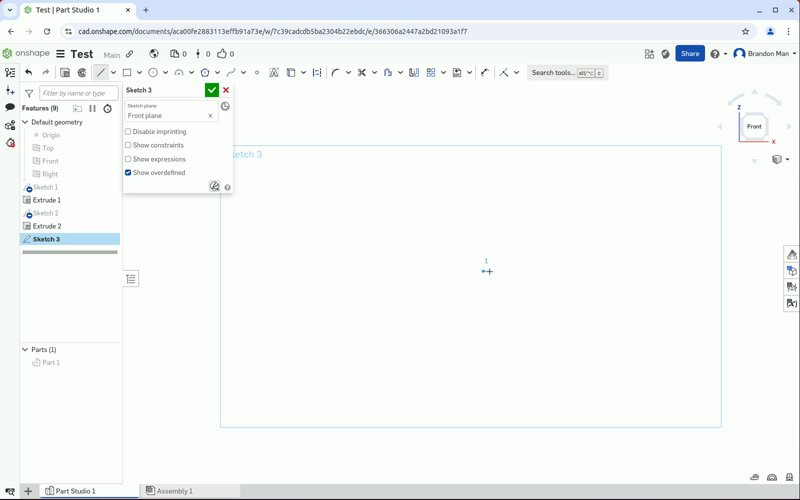
scroll(6)
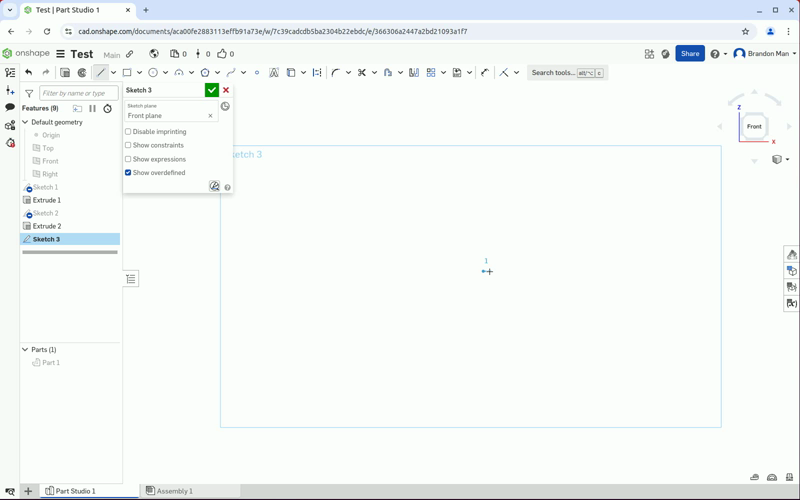
scroll(6)
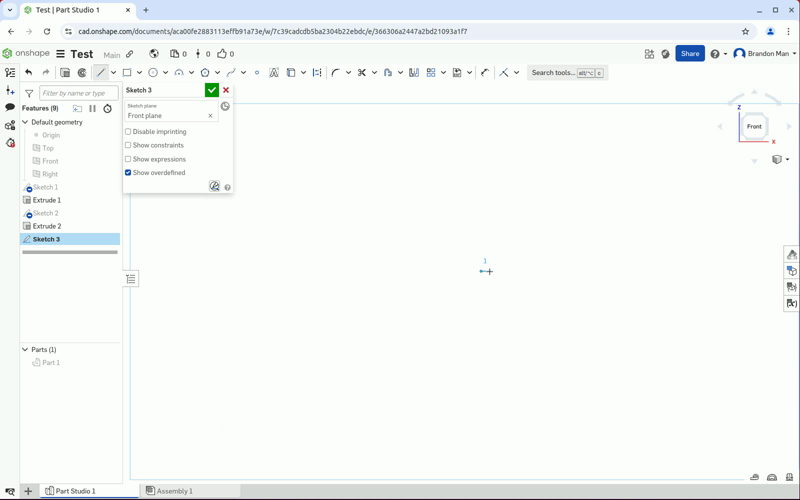
scroll(6)
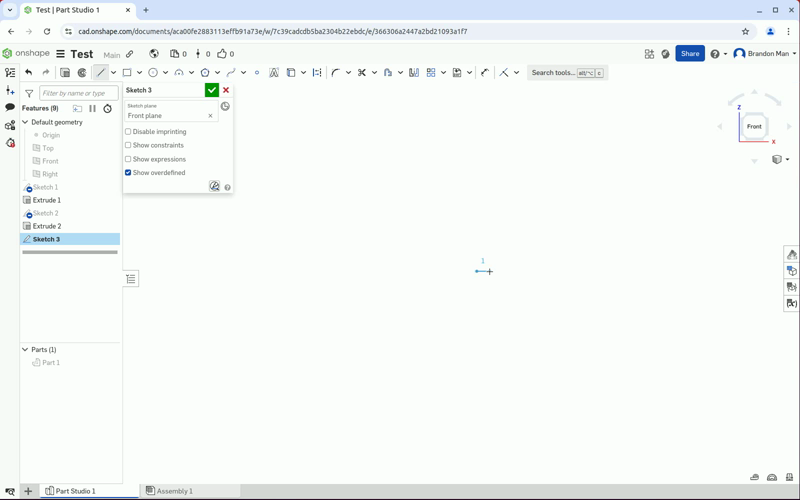
scroll(6)
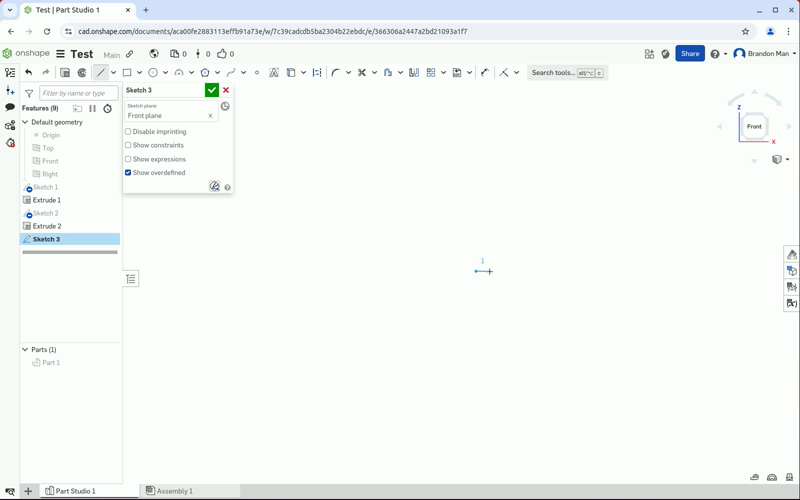
scroll(6)
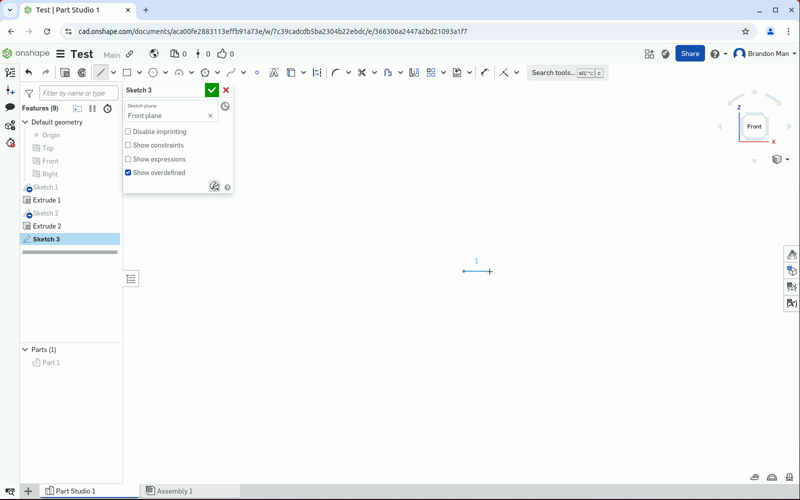
scroll(6)
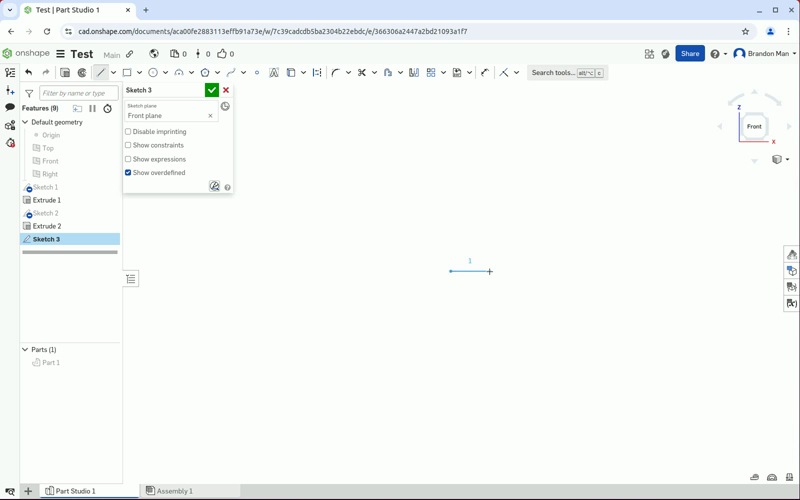
scroll(6)
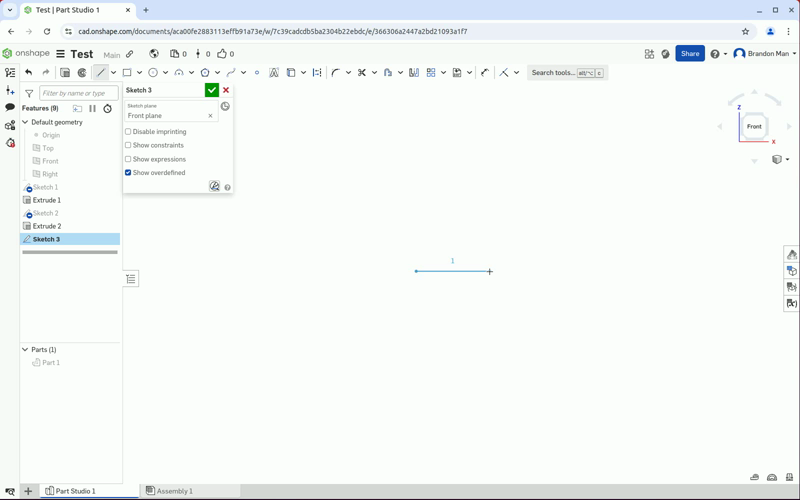
click(489, 271)
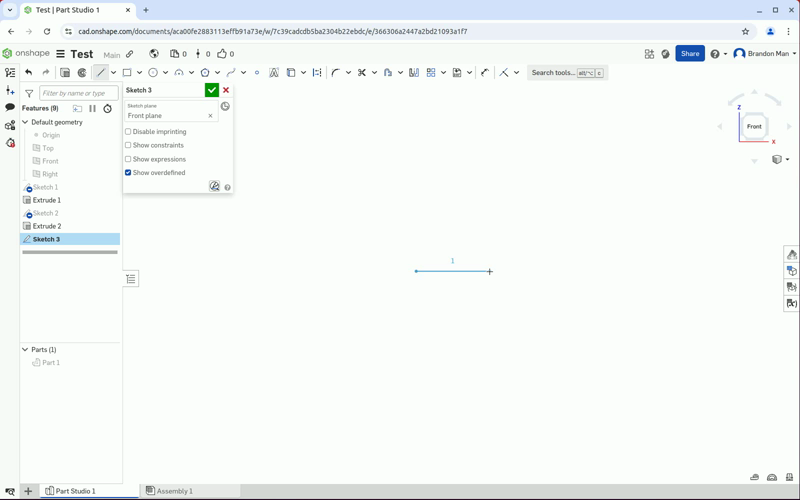
scroll(-6)
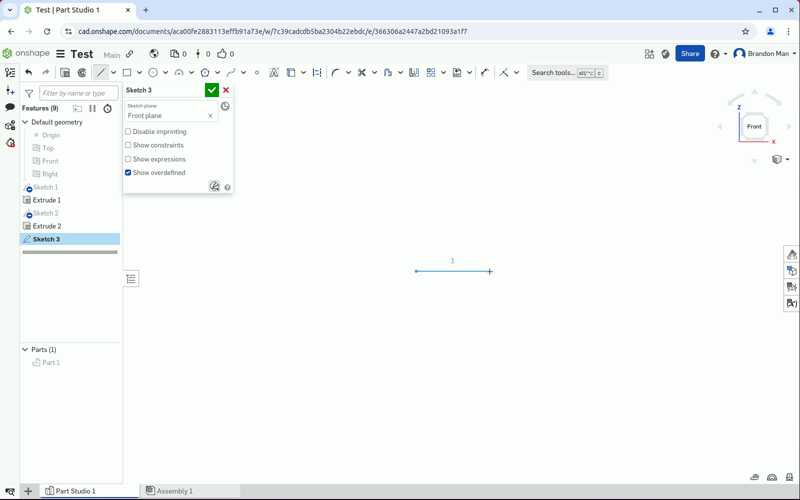
scroll(-6)
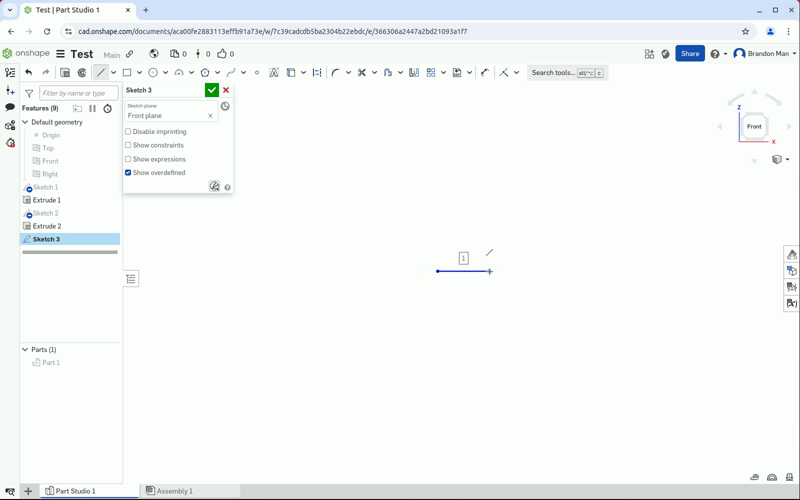
scroll(-6)
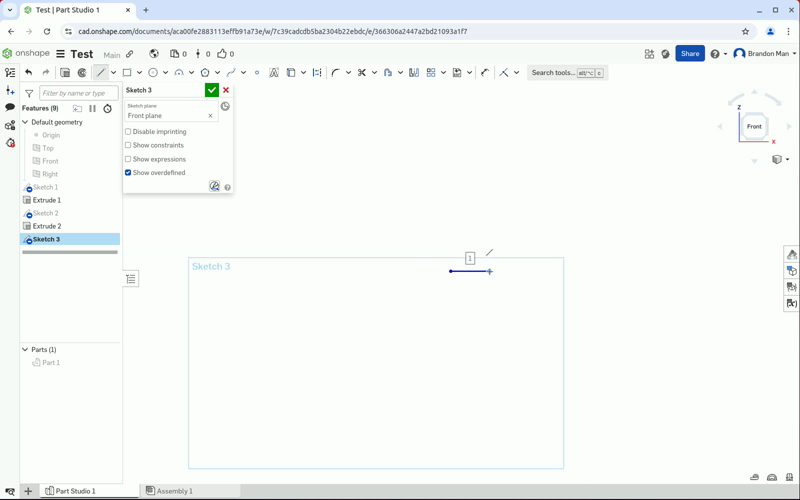
scroll(-6)
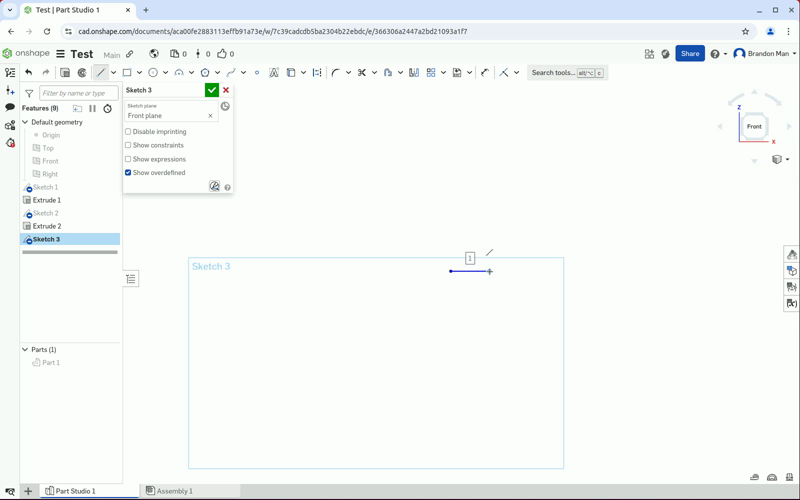
scroll(-6)
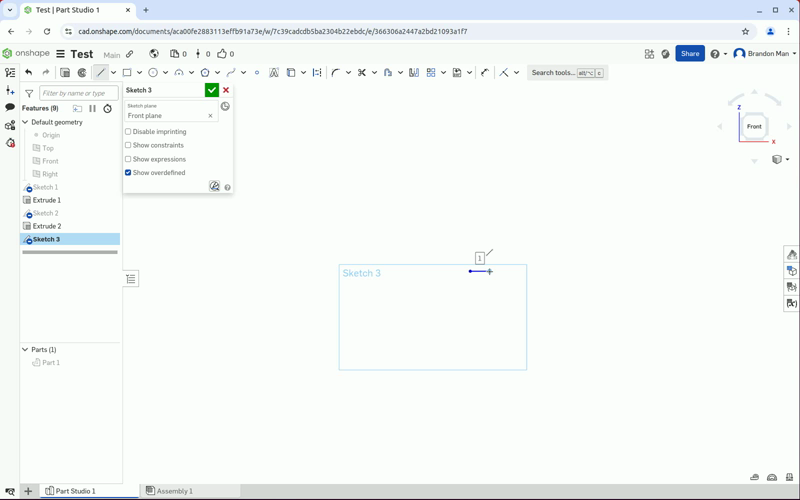
scroll(-6)
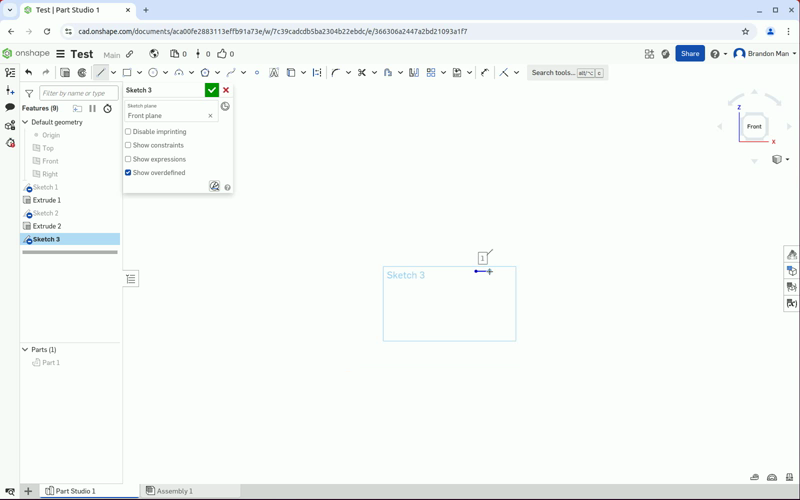
scroll(-6)
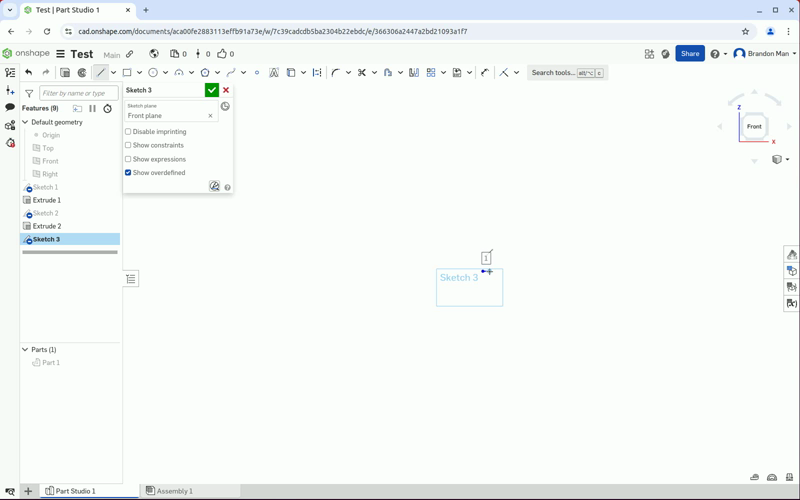
key_up(shift)
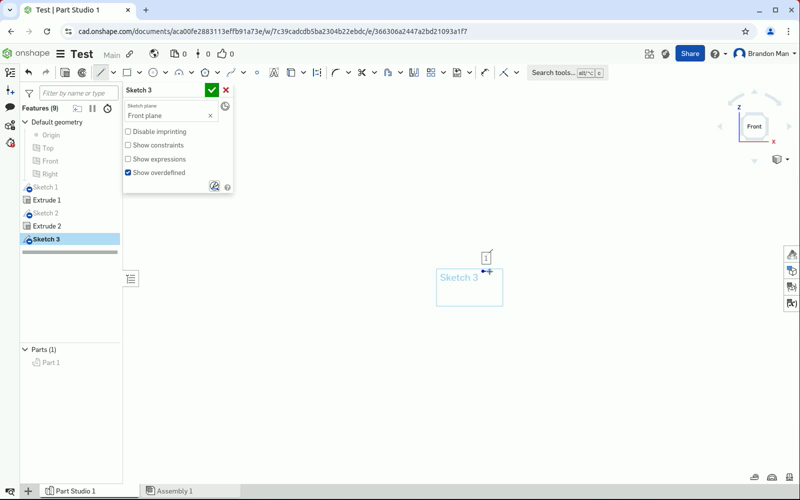
key_down(shift)
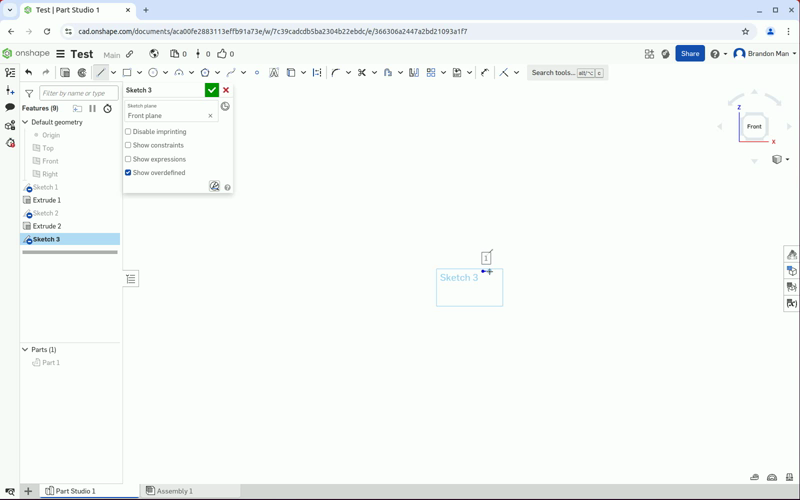
mouse_move(519, 271)
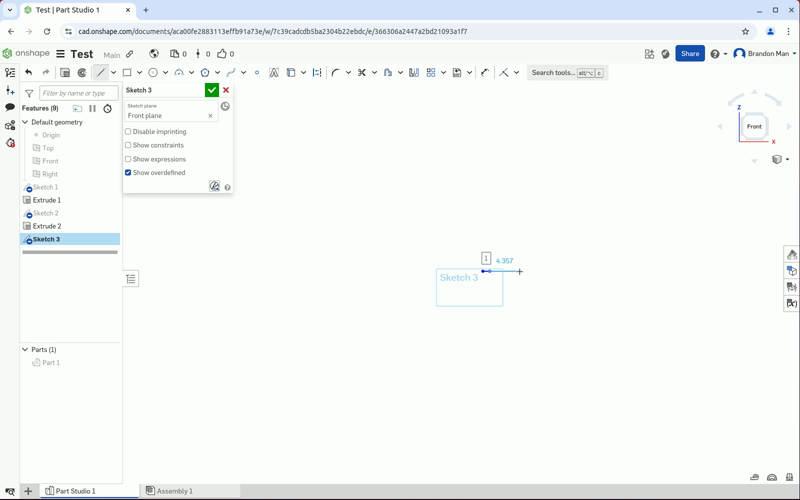
mouse_move(489, 264)
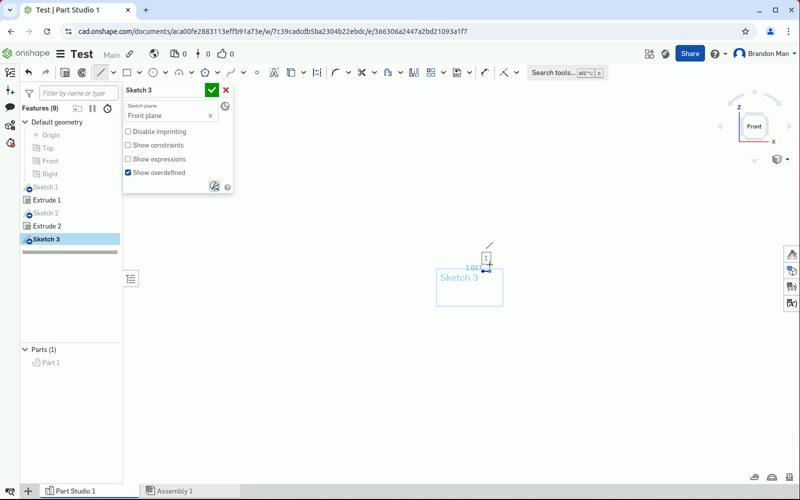
scroll(6)
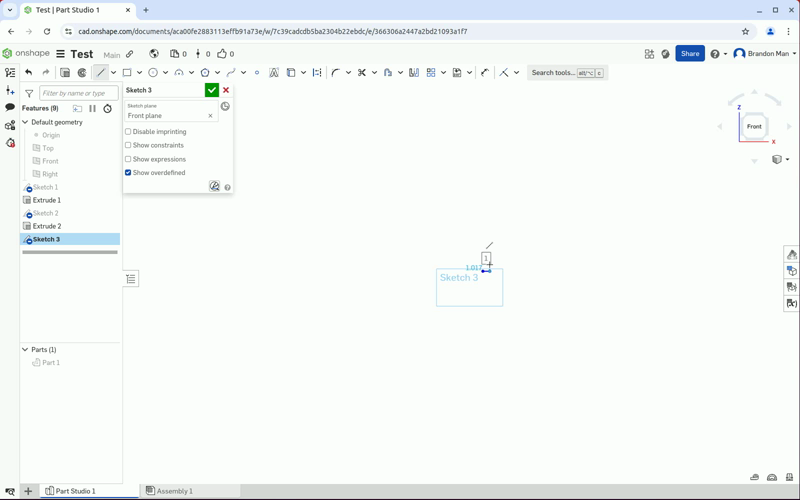
scroll(6)
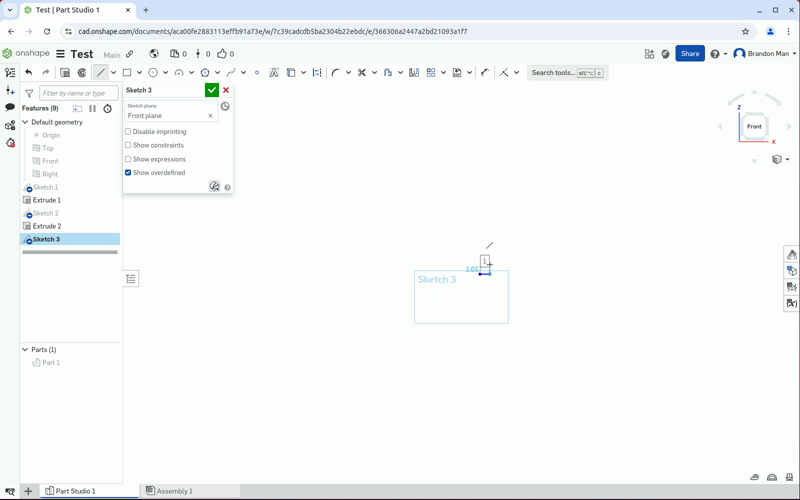
scroll(6)
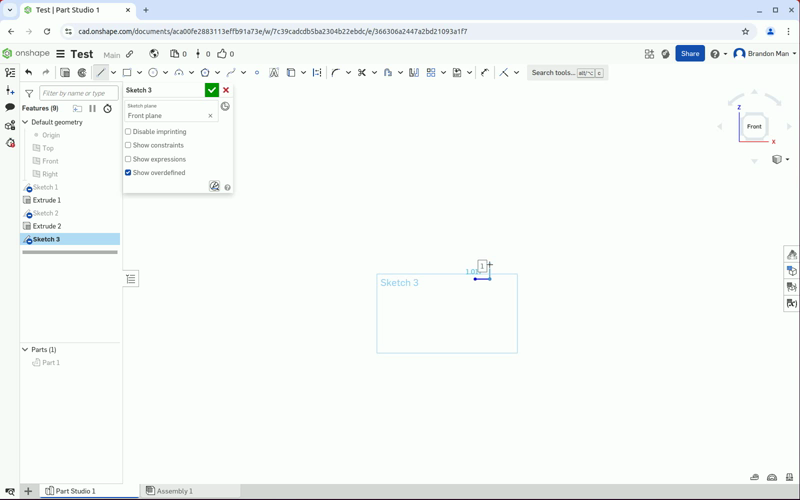
scroll(6)
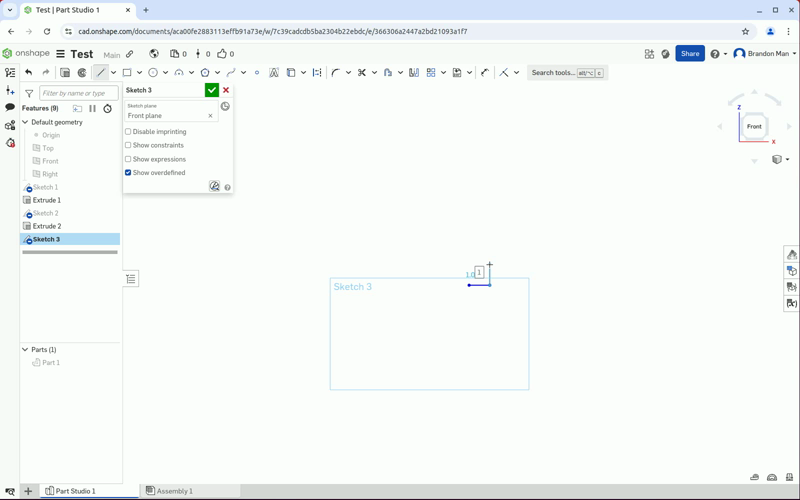
scroll(6)
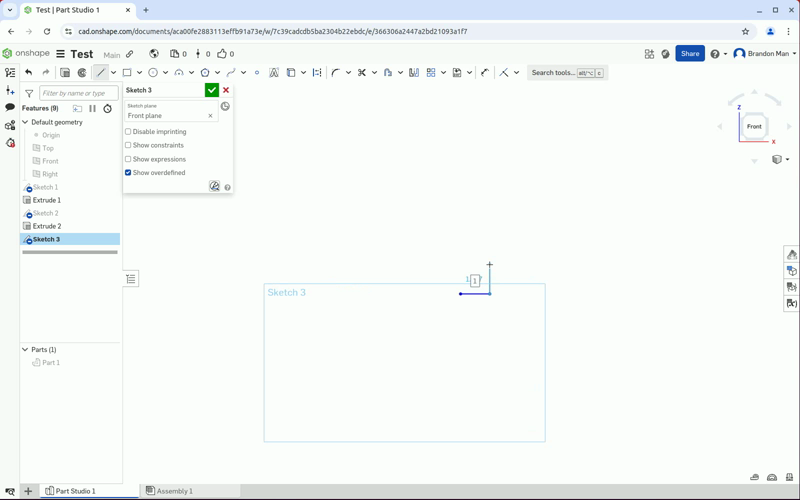
scroll(6)
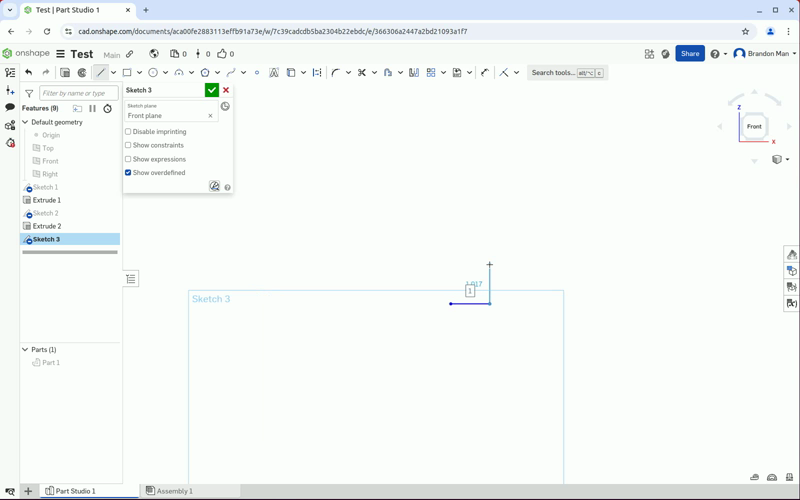
scroll(6)
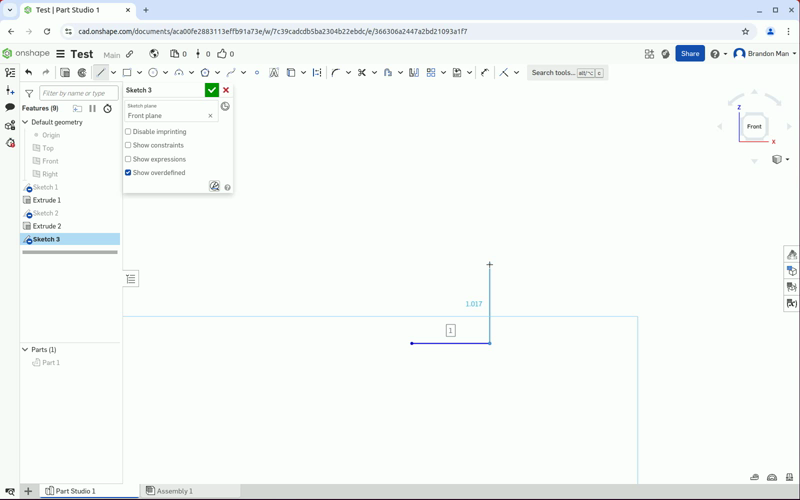
click(489, 264)
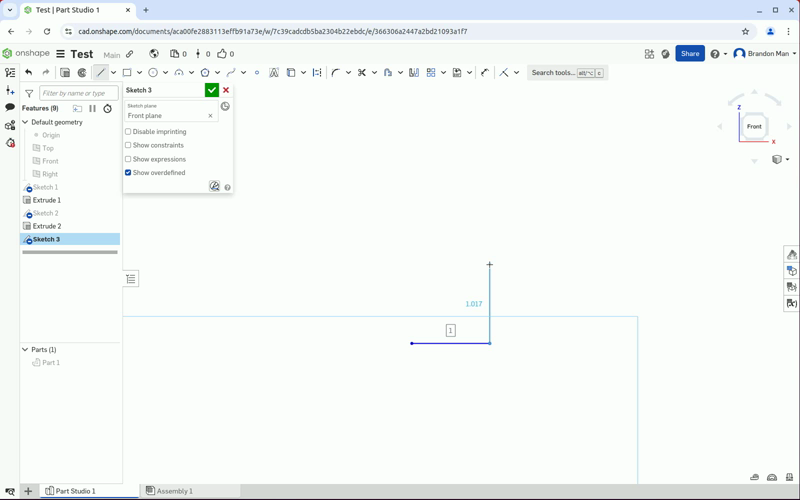
scroll(-6)
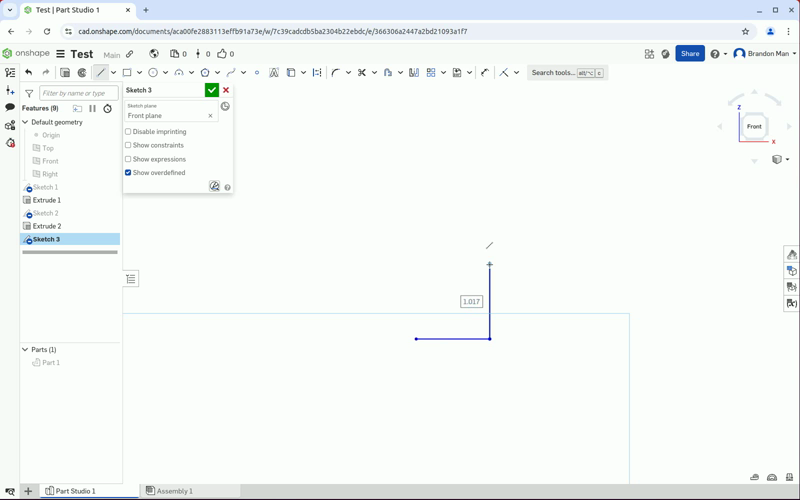
scroll(-6)
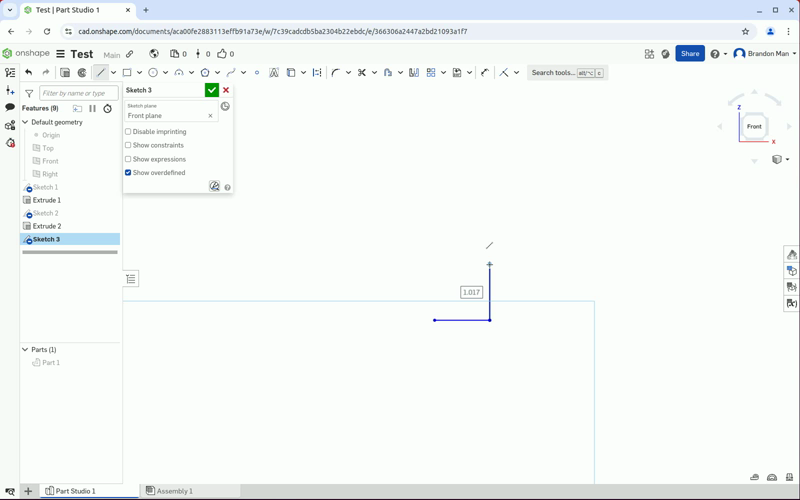
scroll(-6)
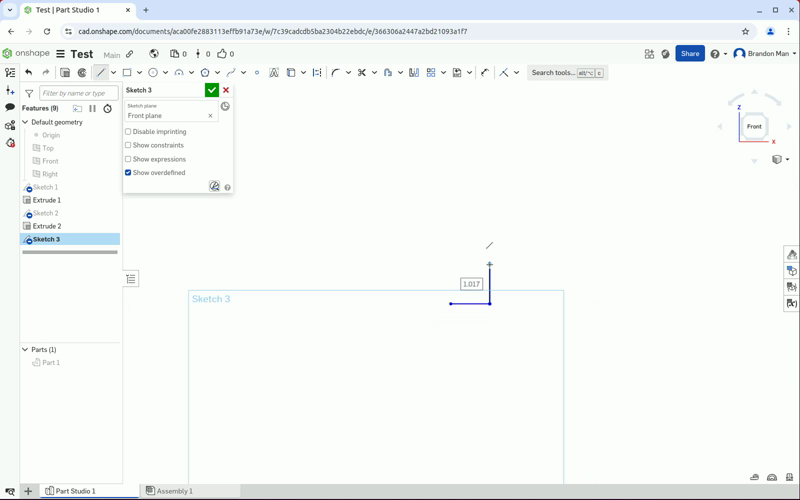
scroll(-6)
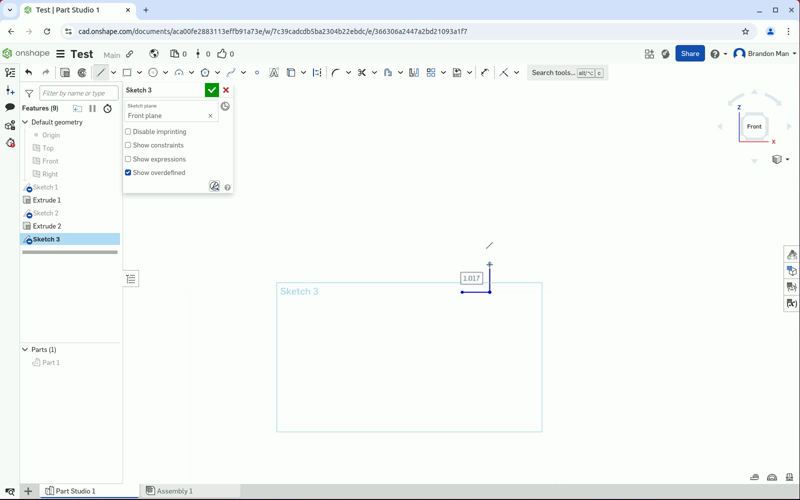
scroll(-6)
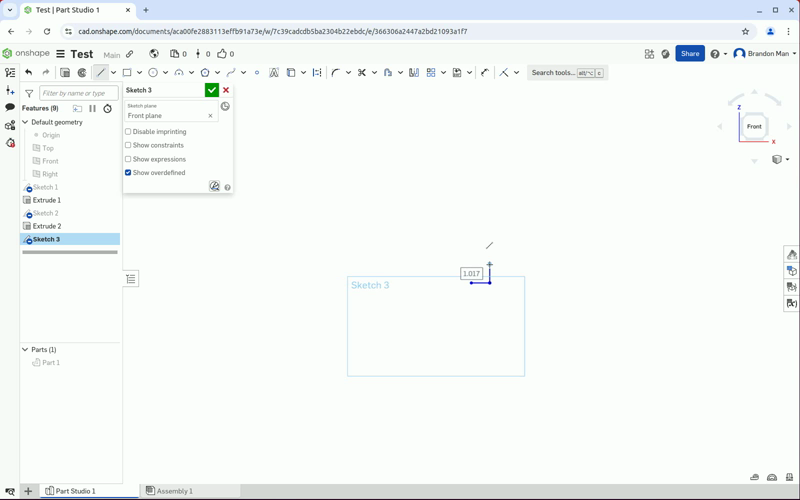
scroll(-6)
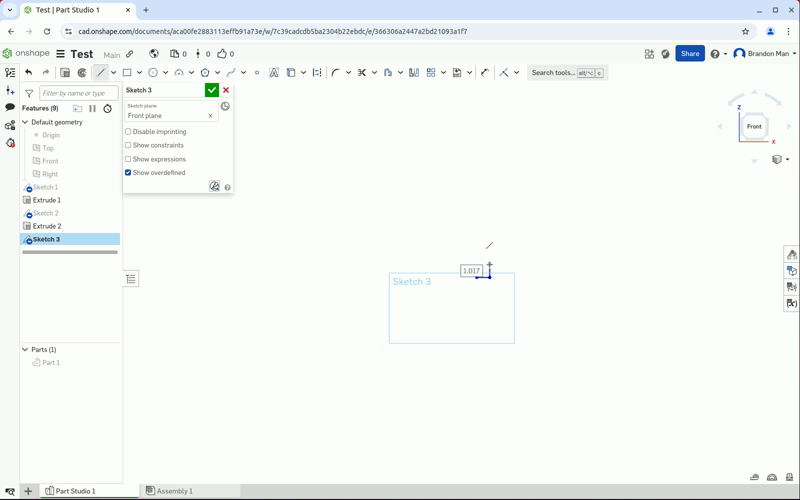
scroll(-6)
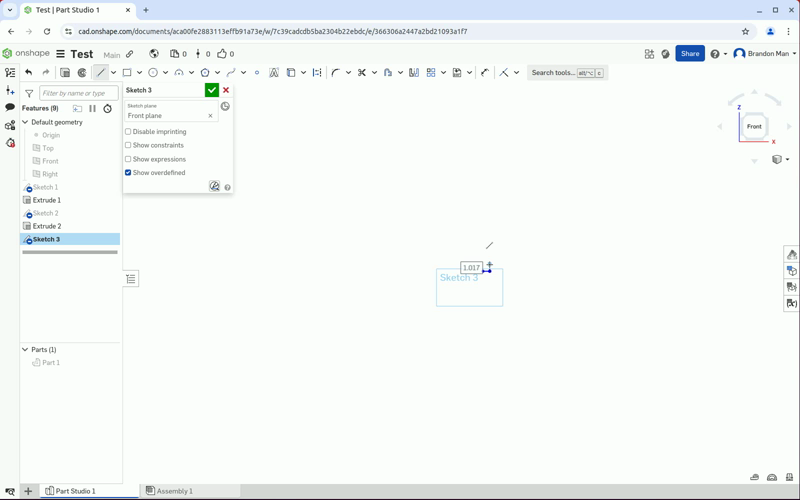
key_up(shift)
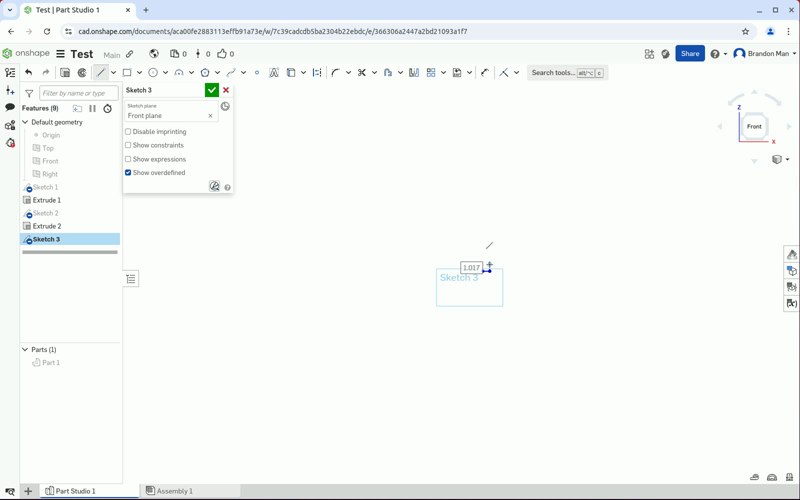
key_down(shift)
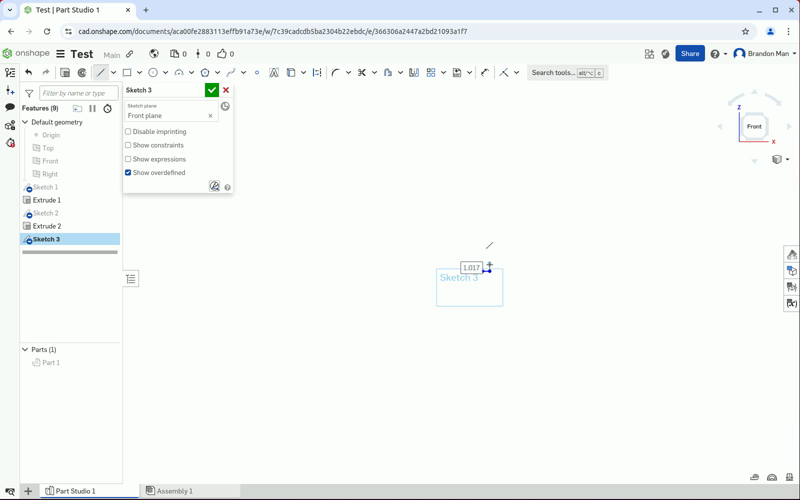
mouse_move(519, 264)
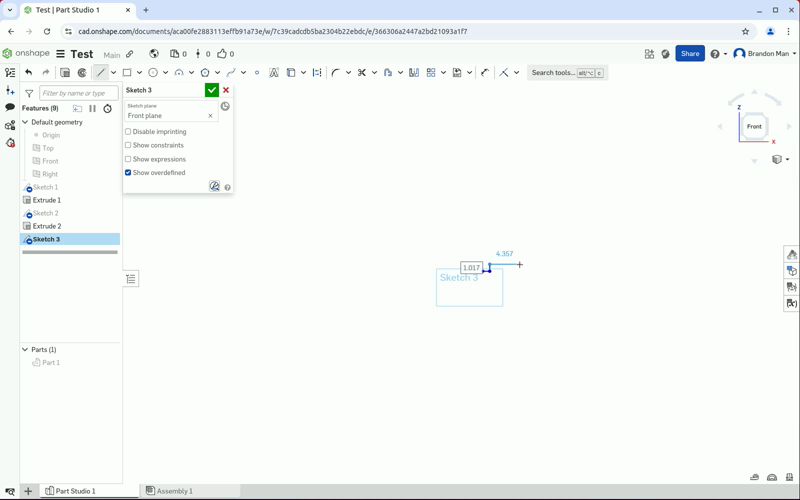
mouse_move(483, 264)
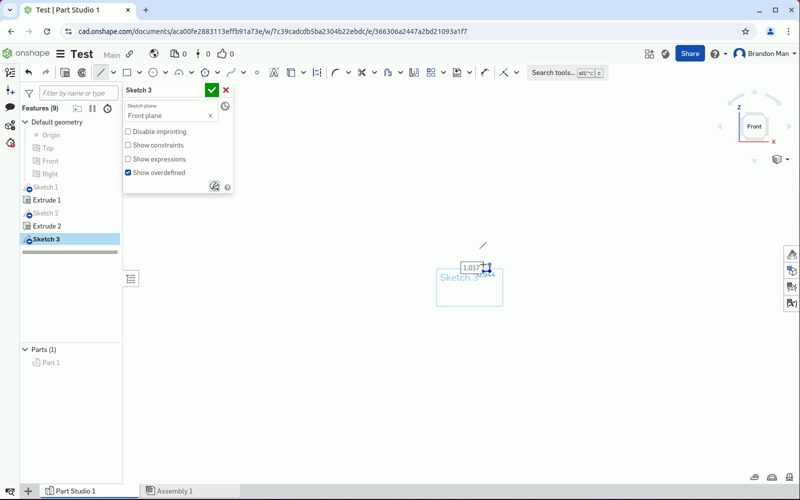
scroll(6)
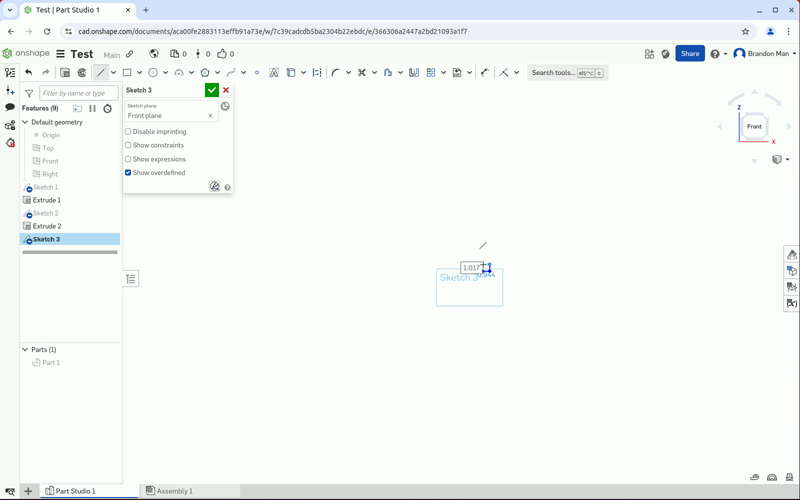
scroll(6)
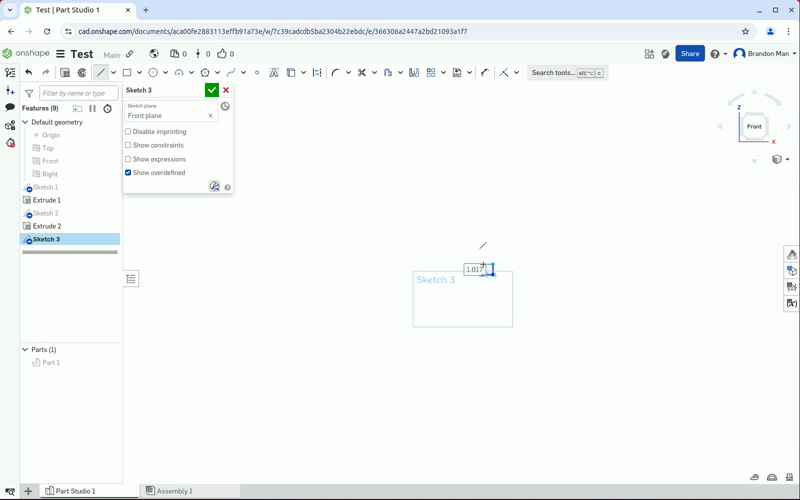
scroll(6)
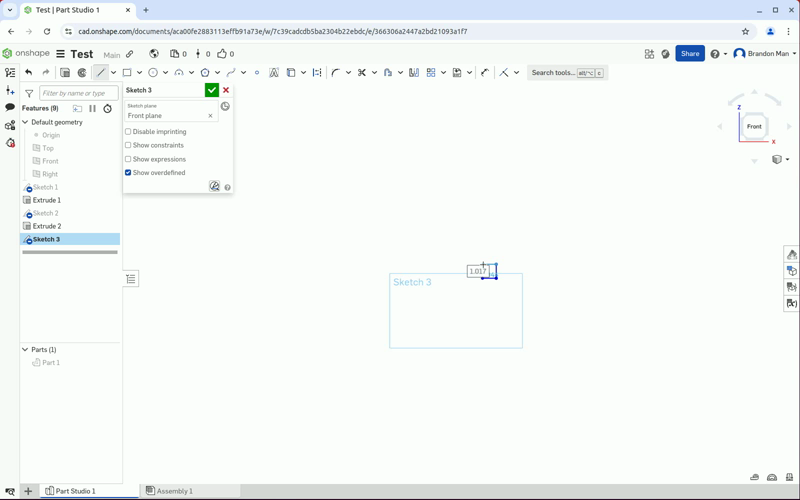
scroll(6)
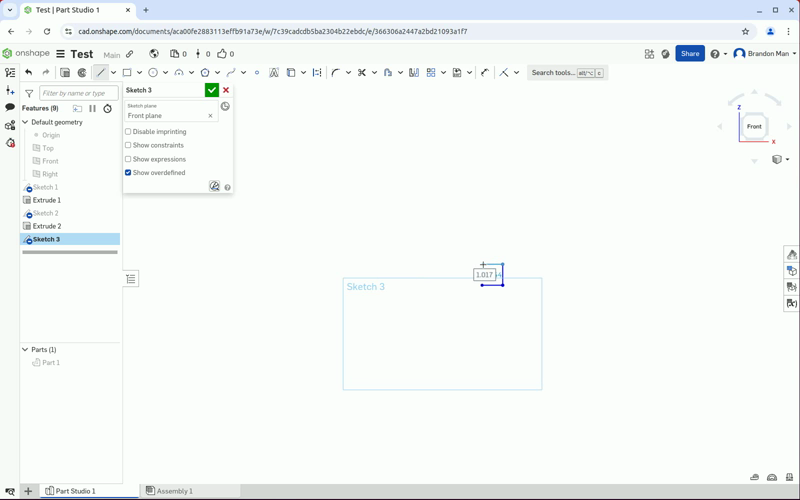
scroll(6)
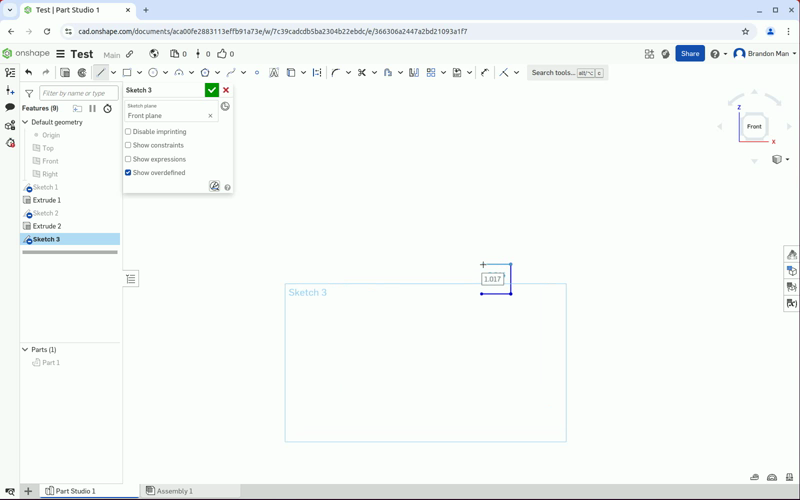
scroll(6)
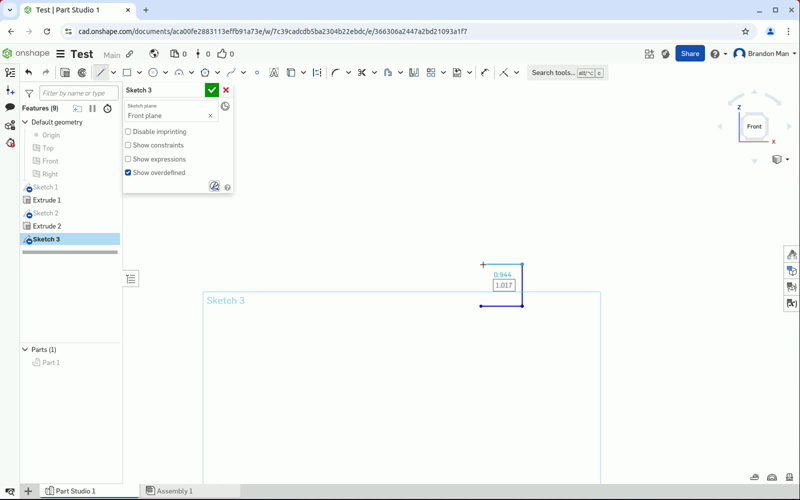
scroll(6)
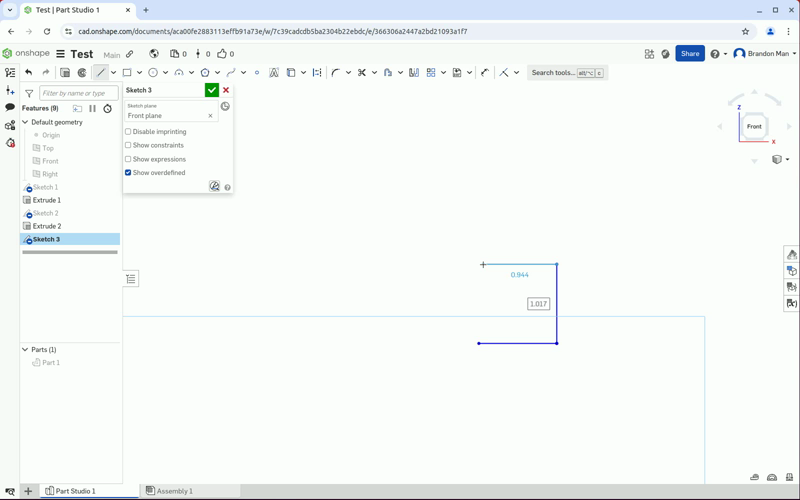
click(483, 264)
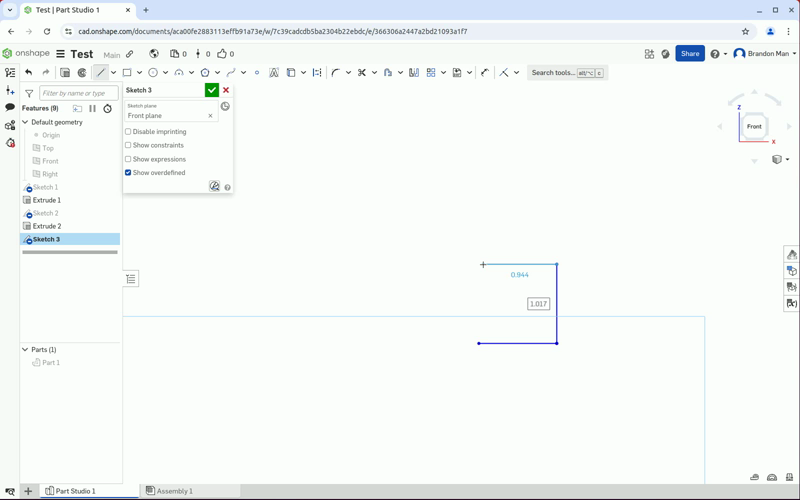
scroll(-6)
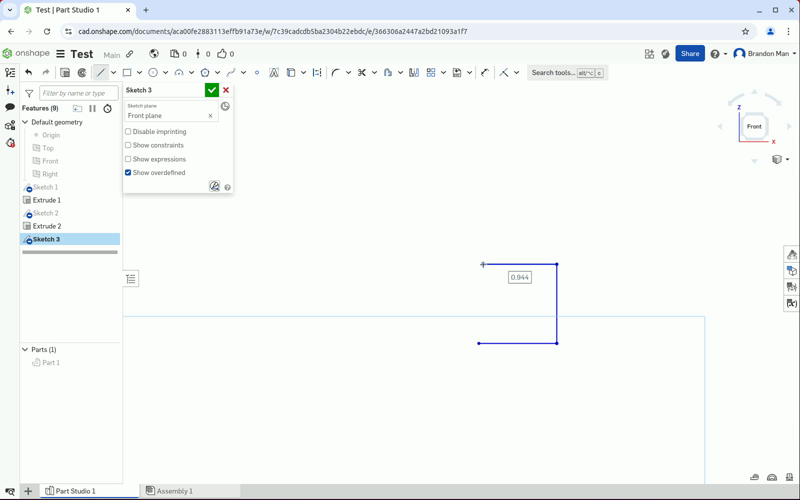
scroll(-6)
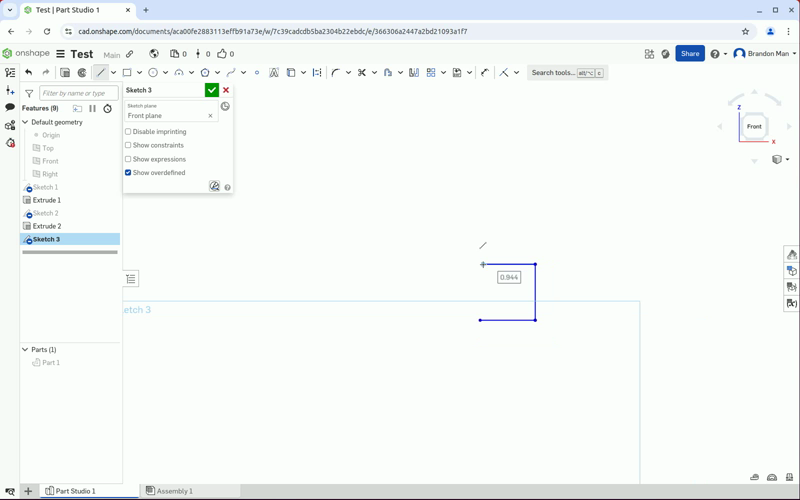
scroll(-6)
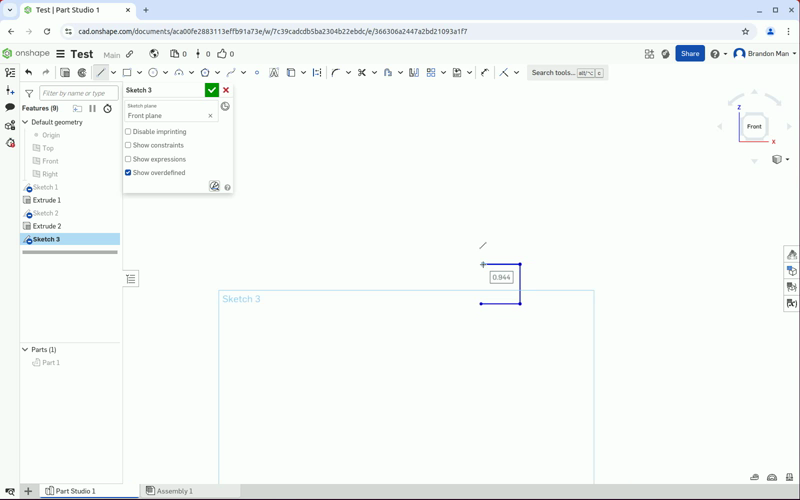
scroll(-6)
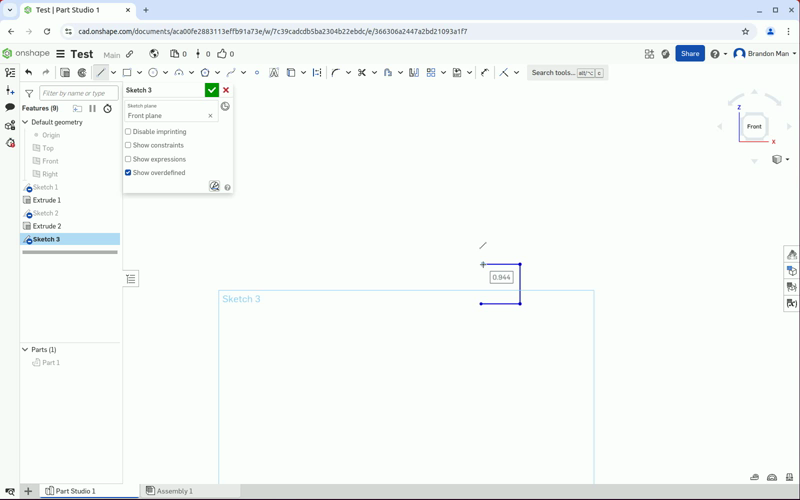
scroll(-6)
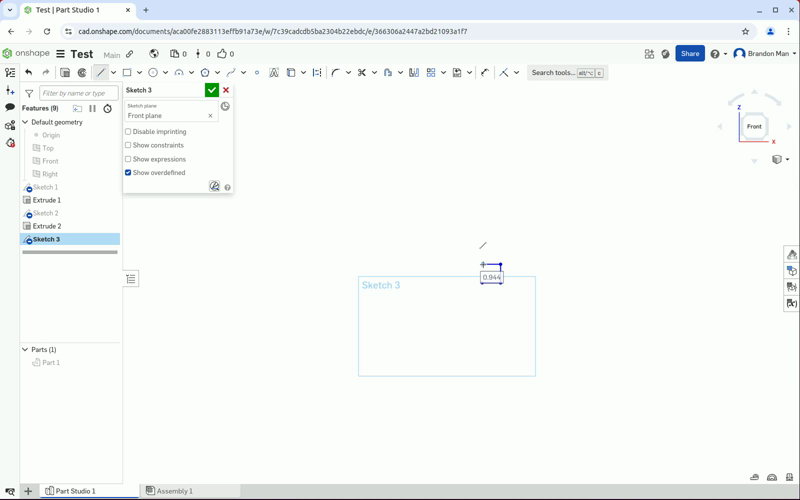
scroll(-6)
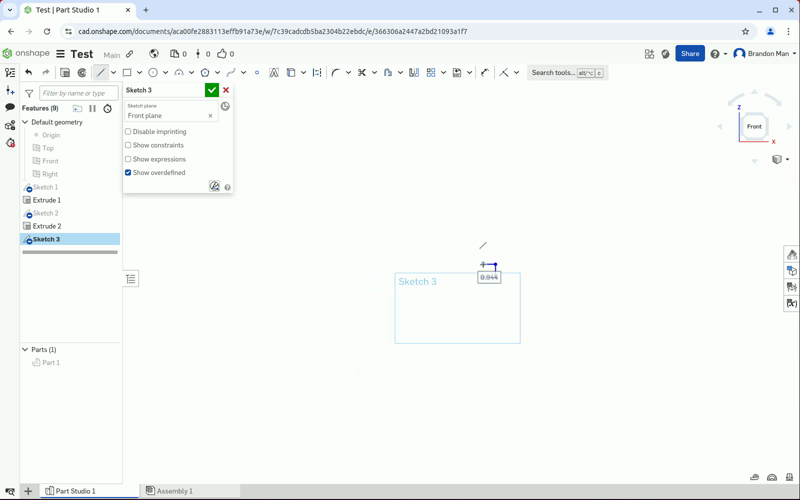
scroll(-6)
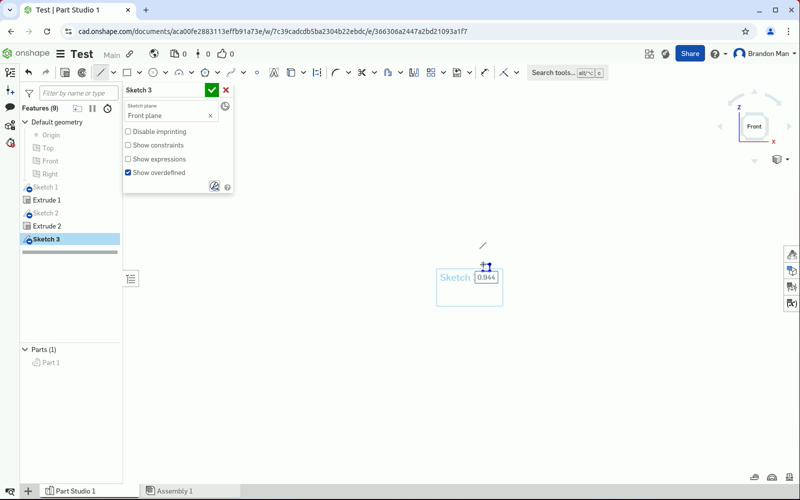
key_up(shift)
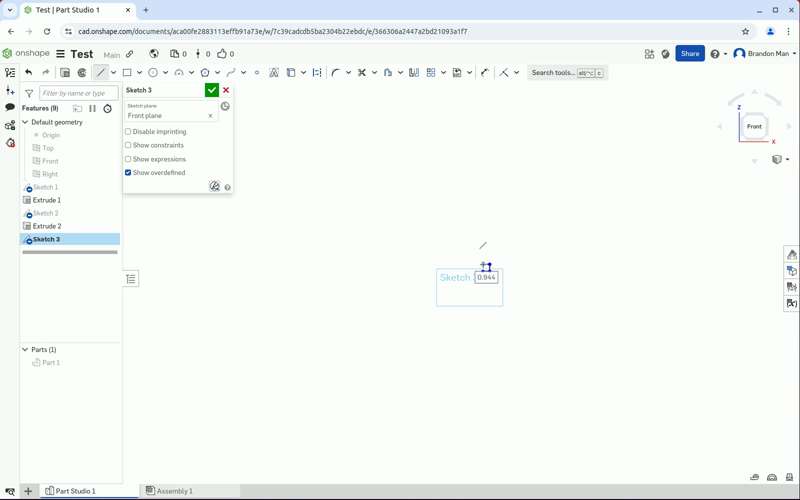
mouse_move(513, 264)
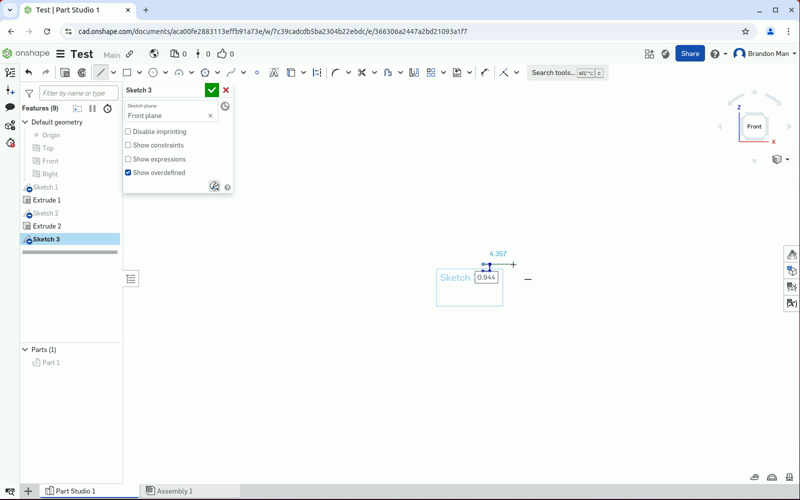
key_down(shift)
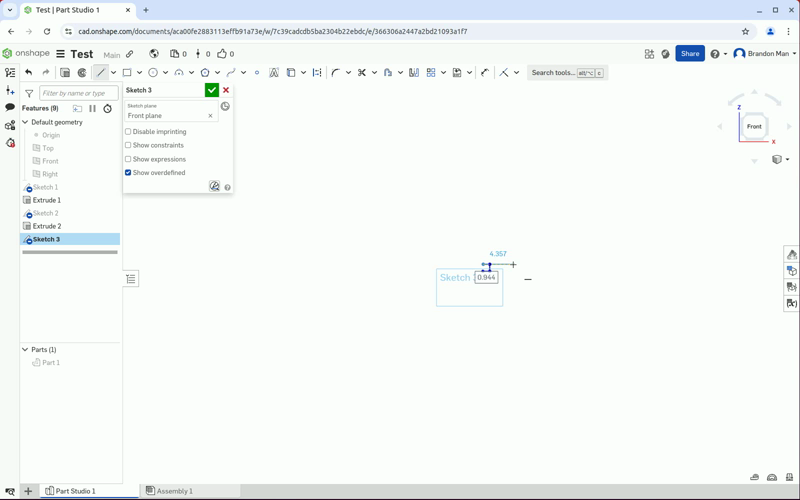
mouse_move(483, 271)
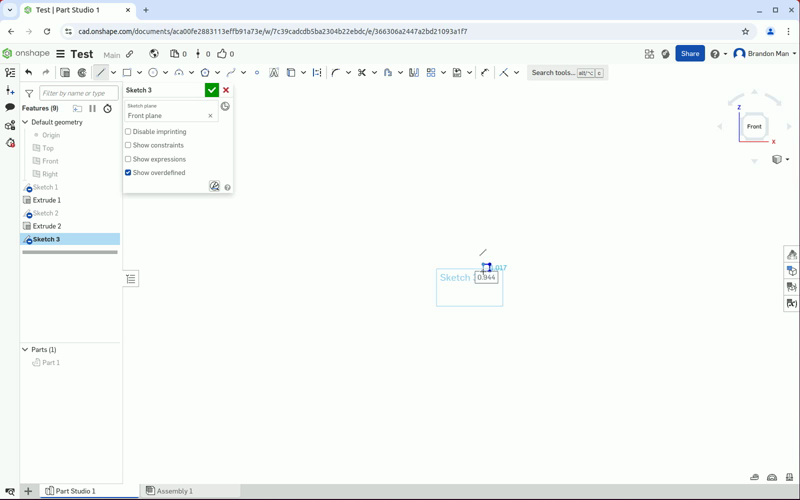
scroll(6)
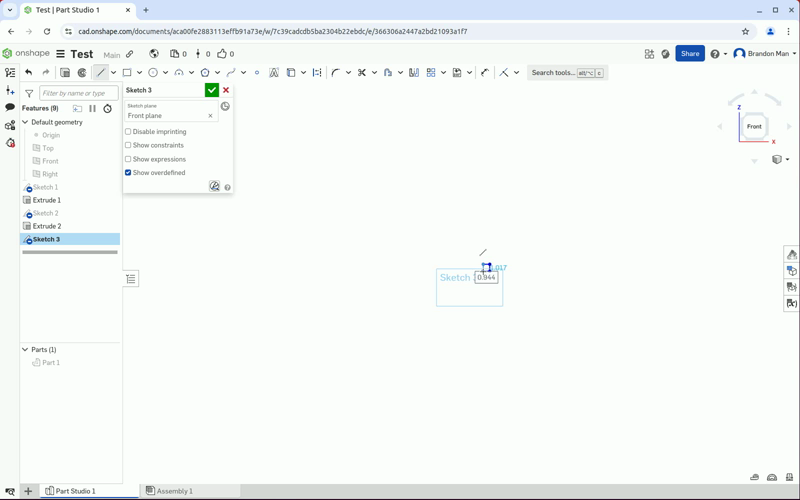
scroll(6)
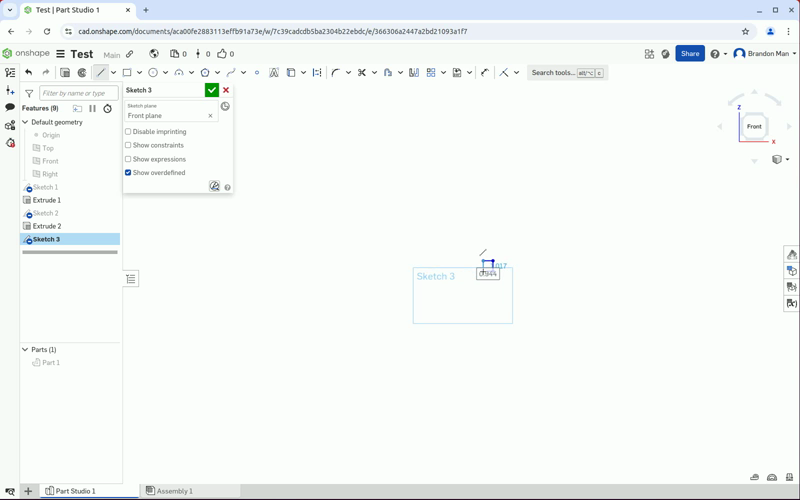
scroll(6)
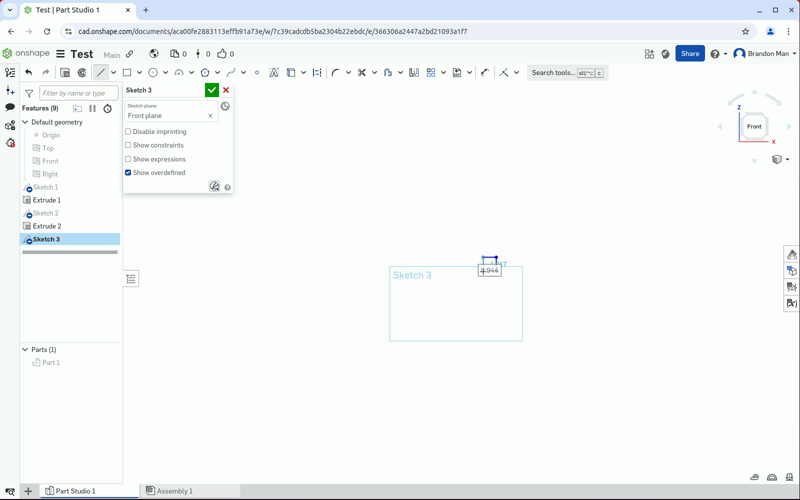
scroll(6)
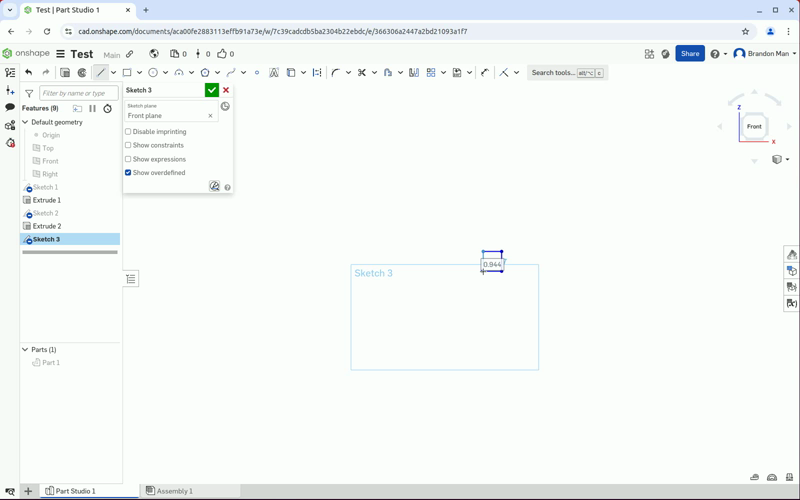
scroll(6)
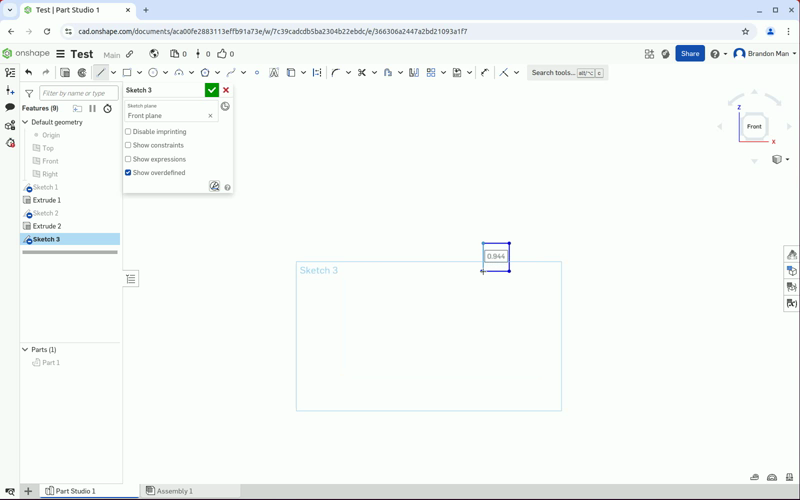
scroll(6)
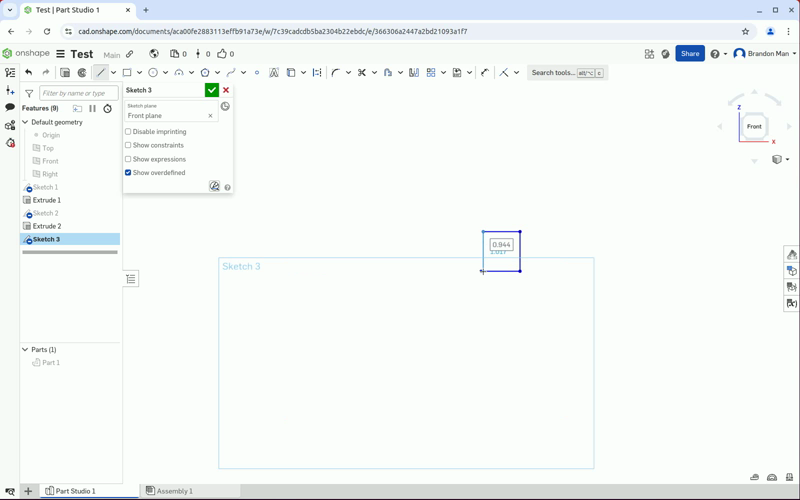
scroll(6)
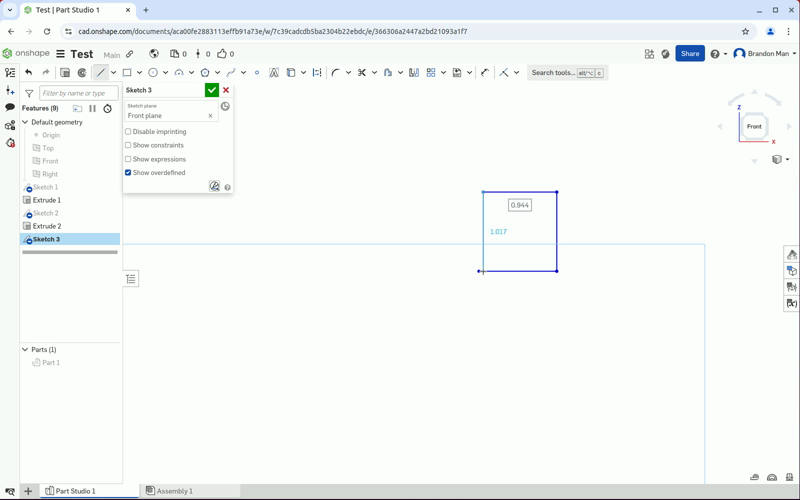
key_up(shift)
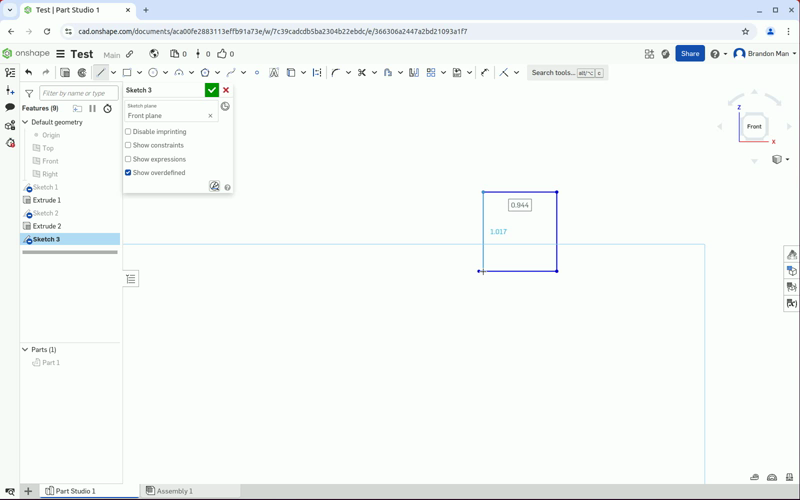
click(483, 271)
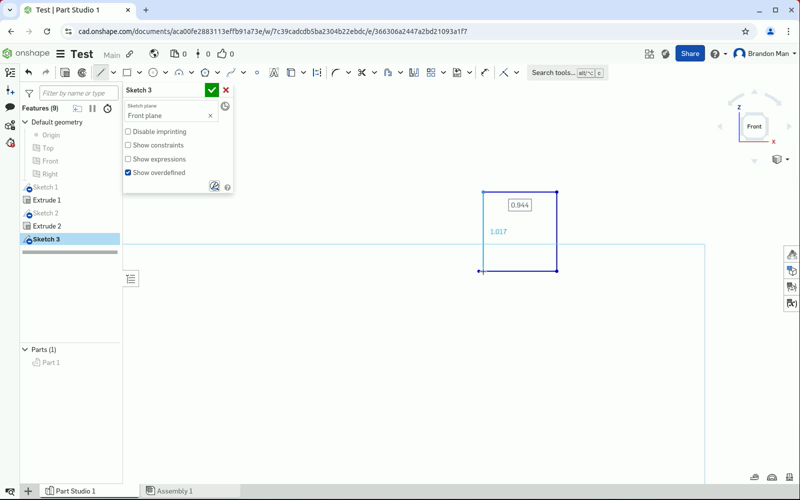
scroll(-6)
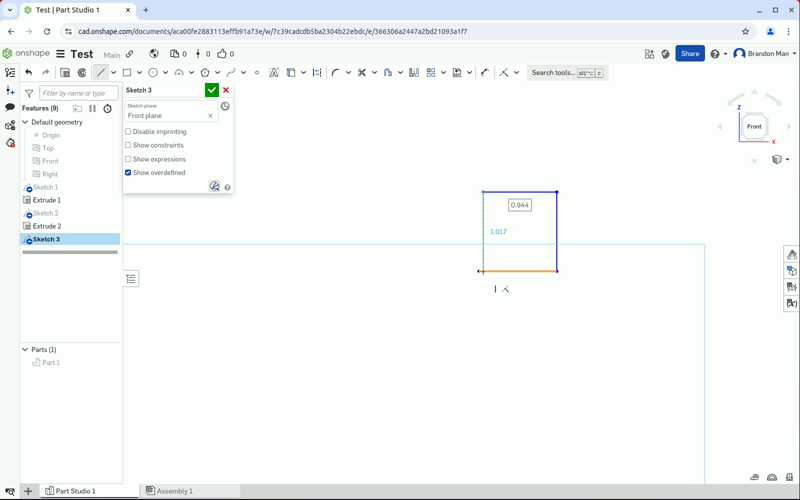
scroll(-6)
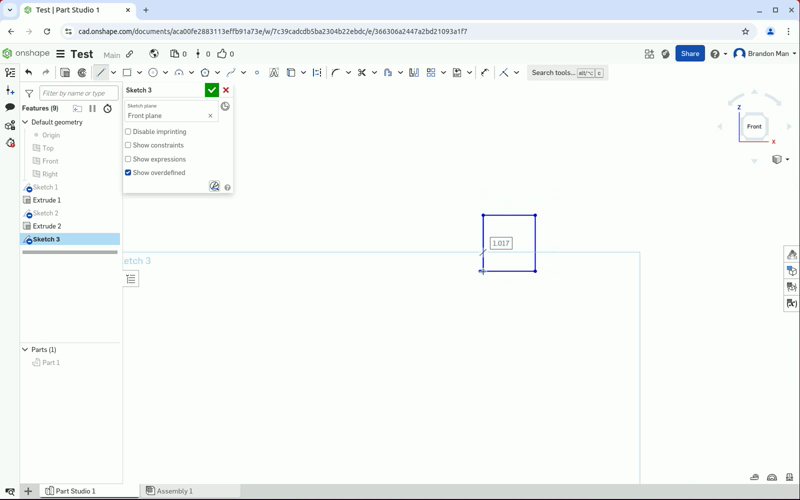
scroll(-6)
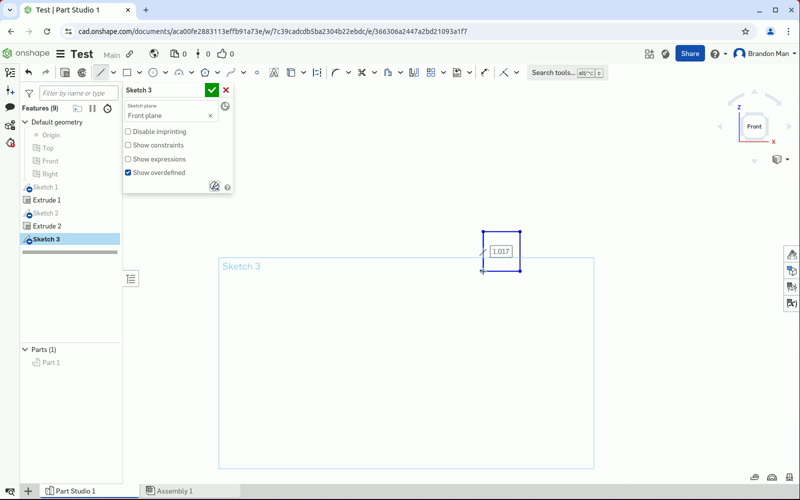
scroll(-6)
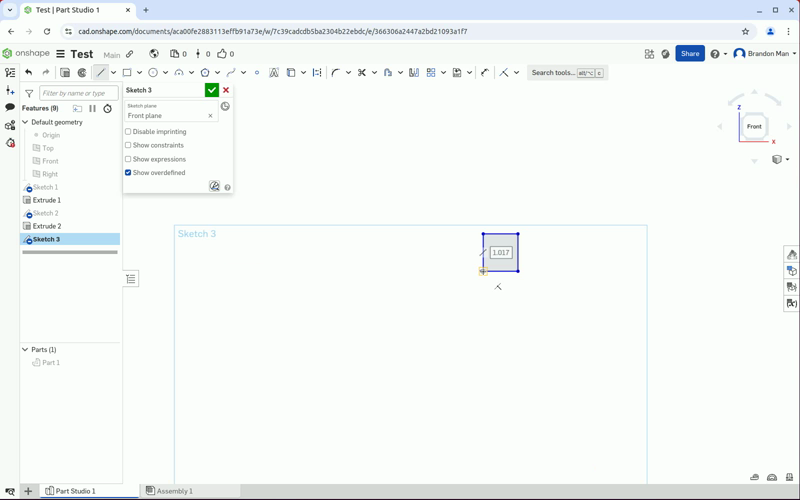
scroll(-6)
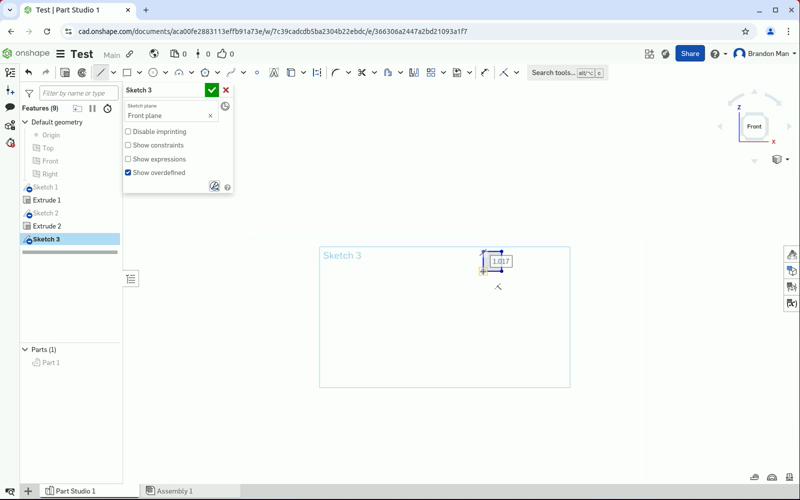
scroll(-6)
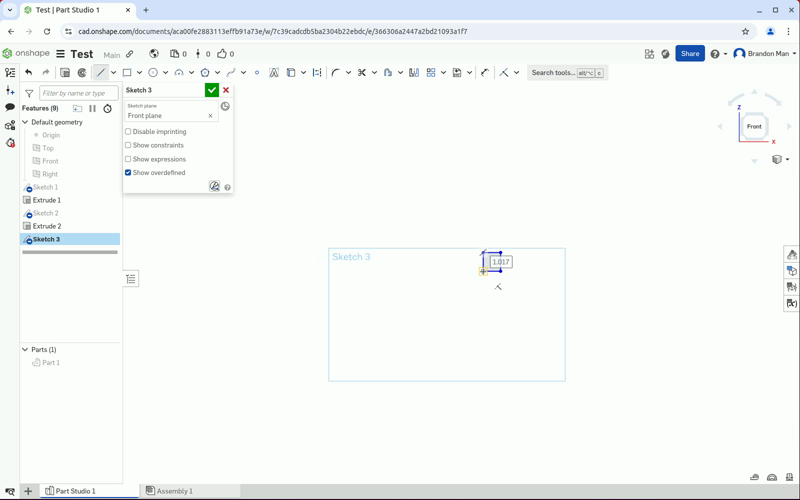
scroll(-6)
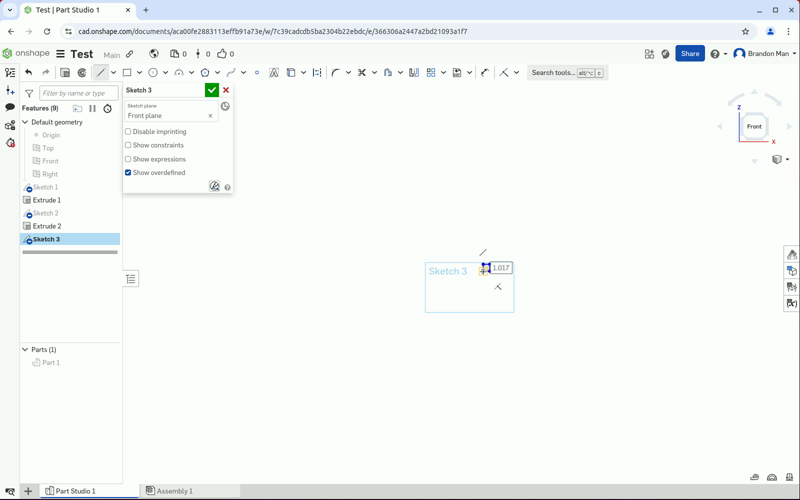
key(esc)
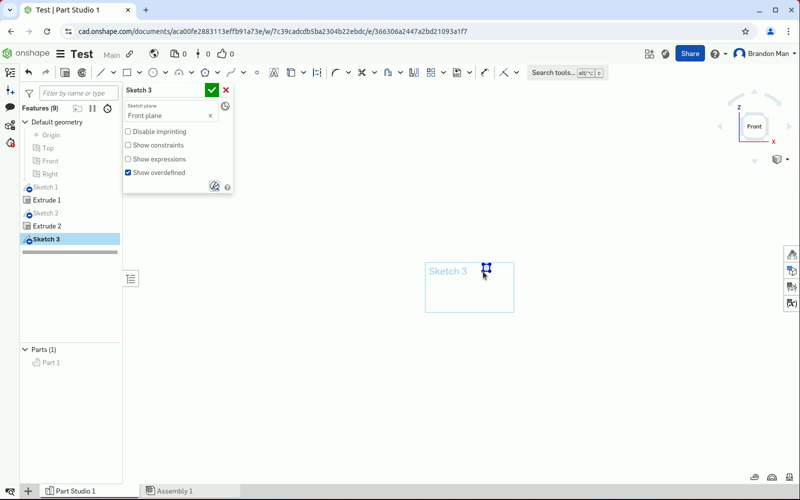
mouse_move(484, 271)
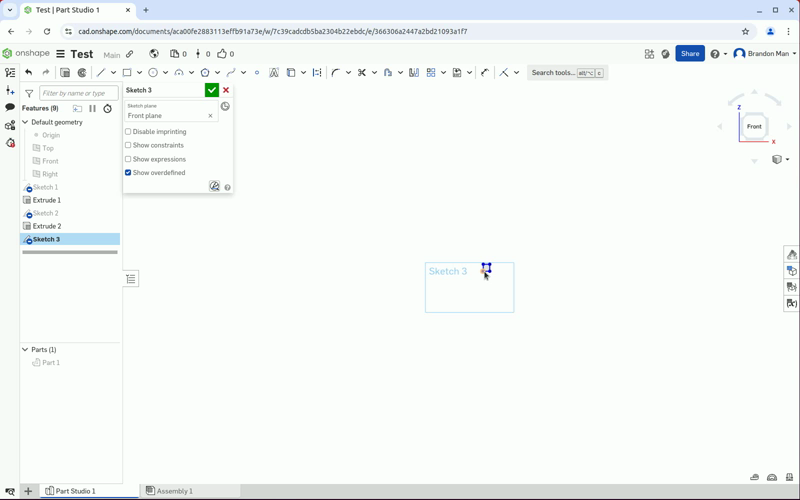
scroll(6)
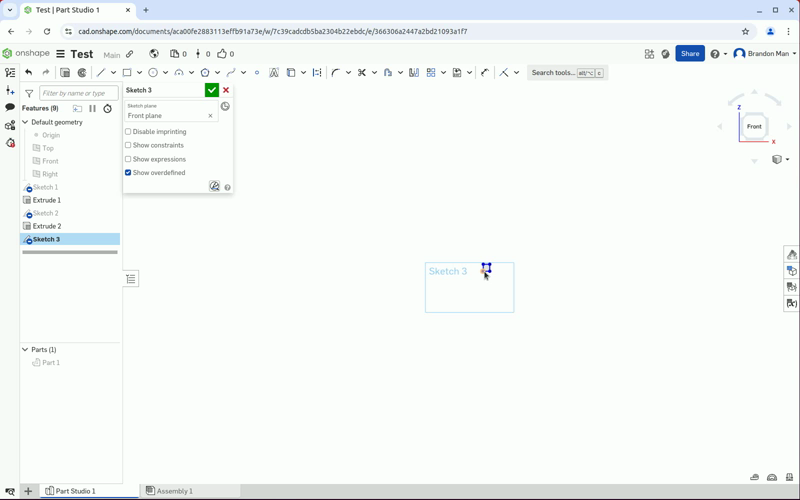
scroll(6)
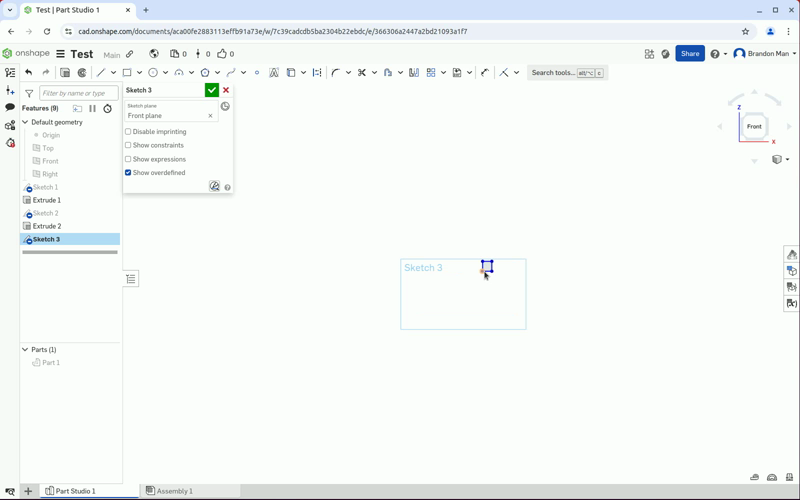
scroll(6)
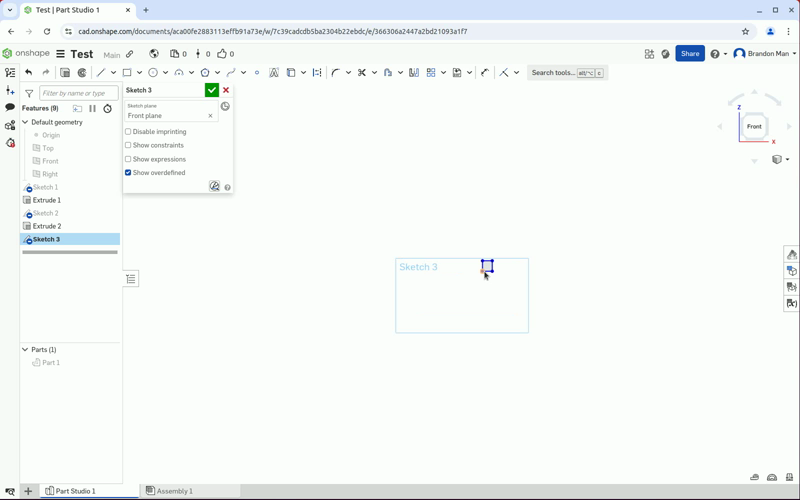
scroll(6)
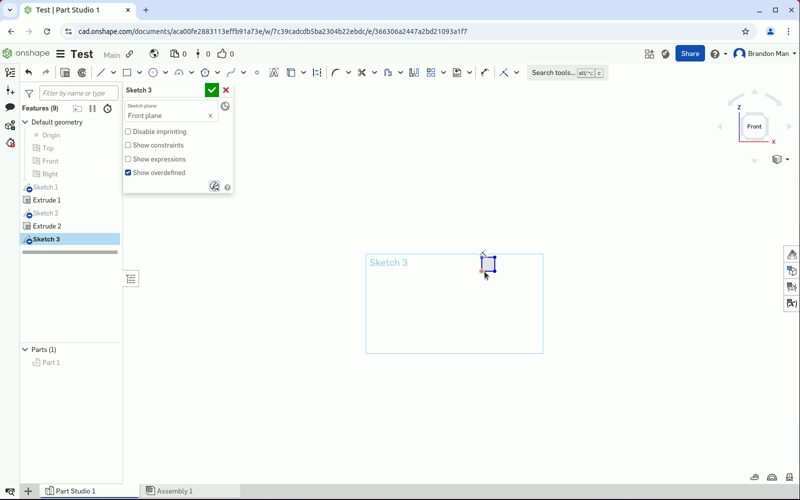
scroll(6)
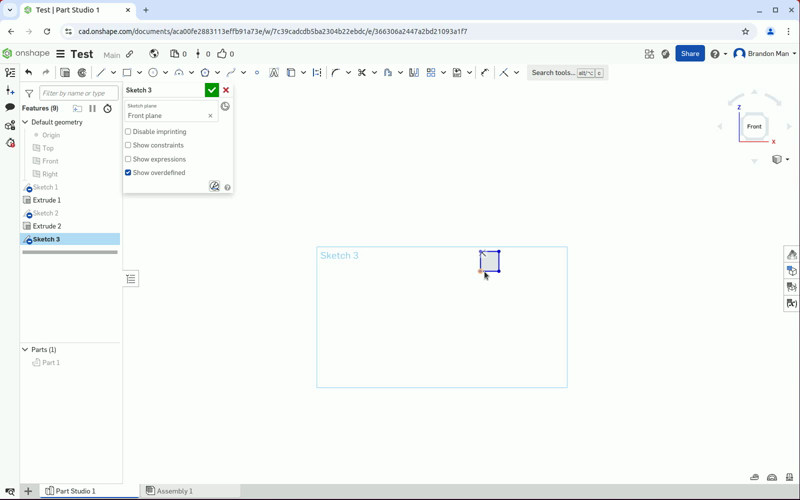
scroll(6)
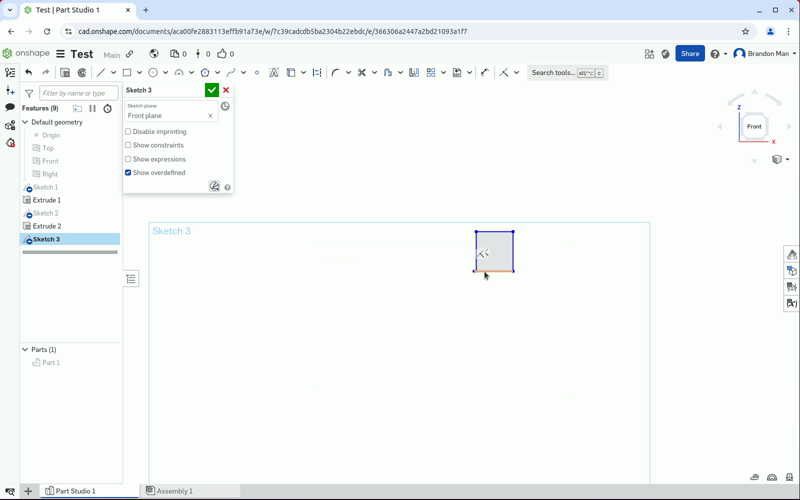
scroll(6)
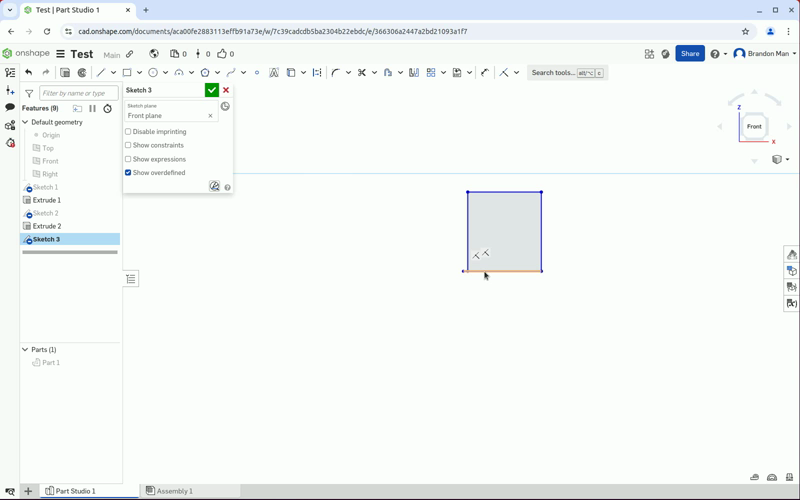
click(484, 271)
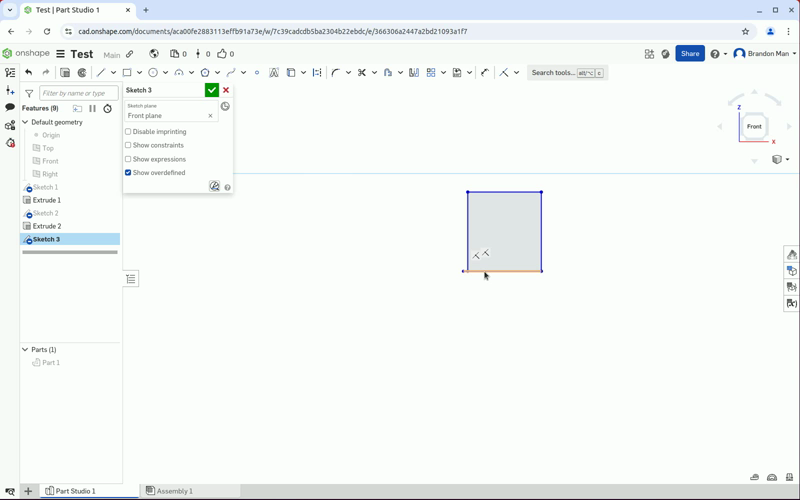
scroll(-6)
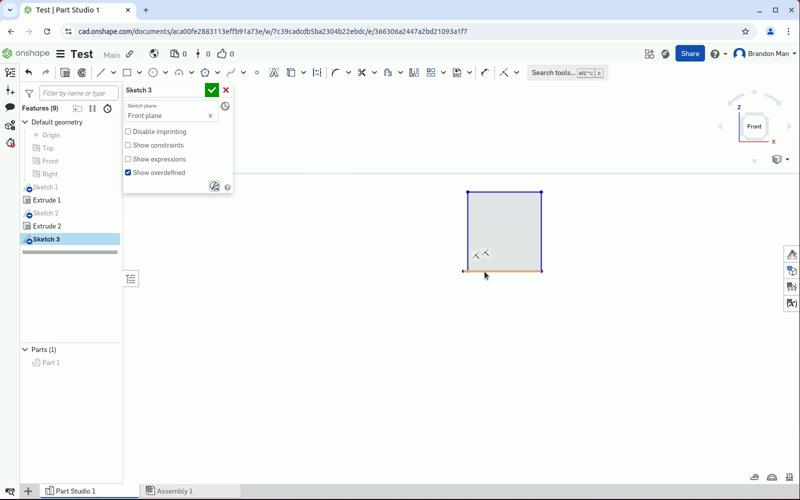
scroll(-6)
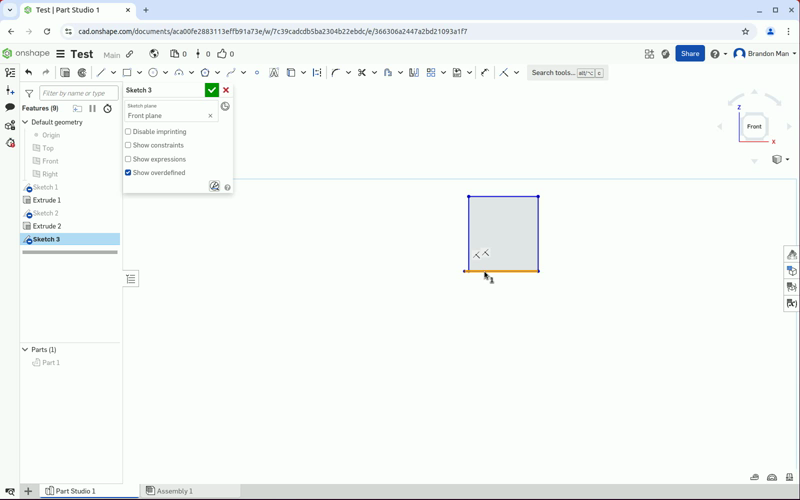
scroll(-6)
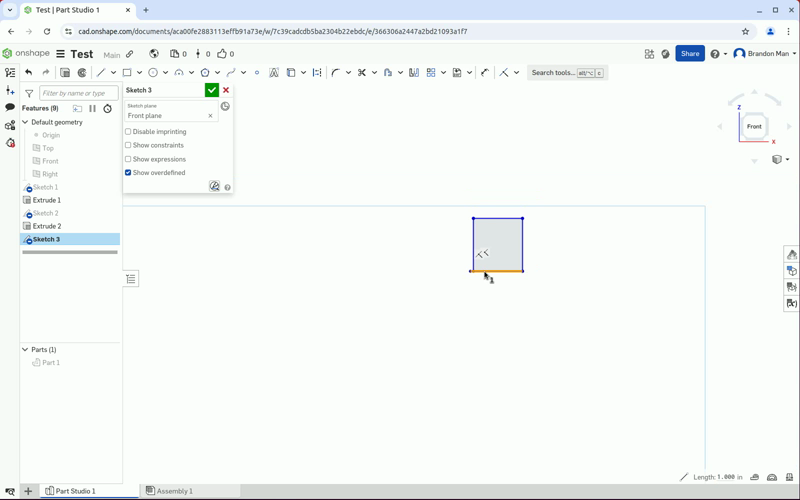
scroll(-6)
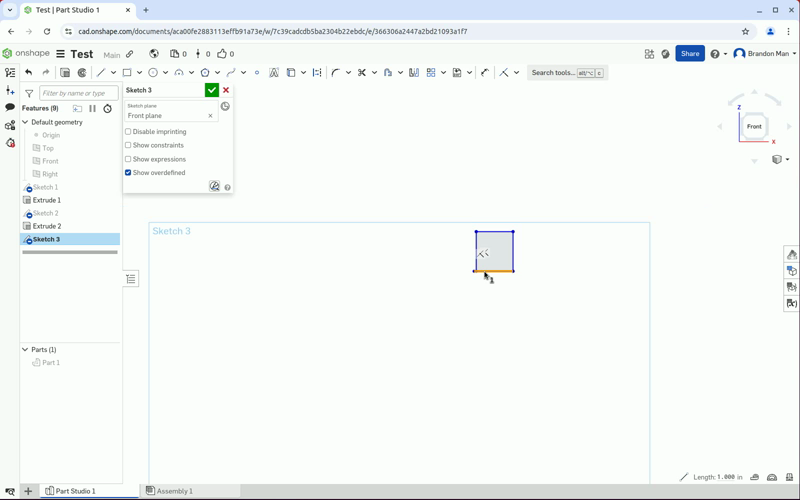
scroll(-6)
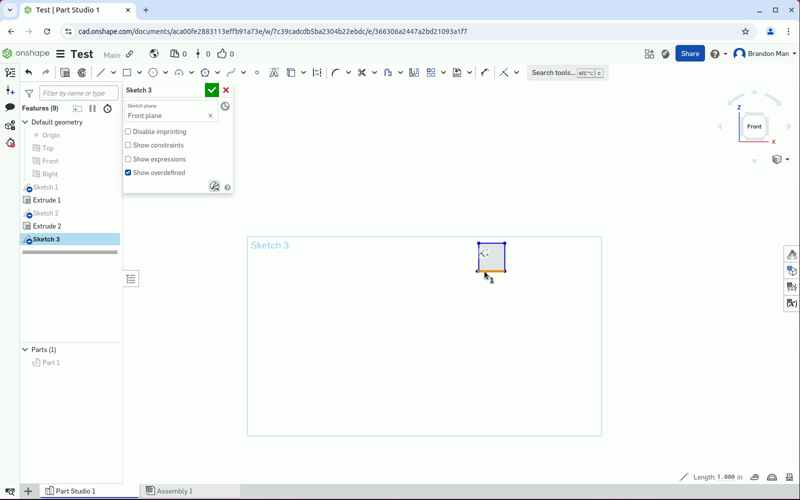
scroll(-6)
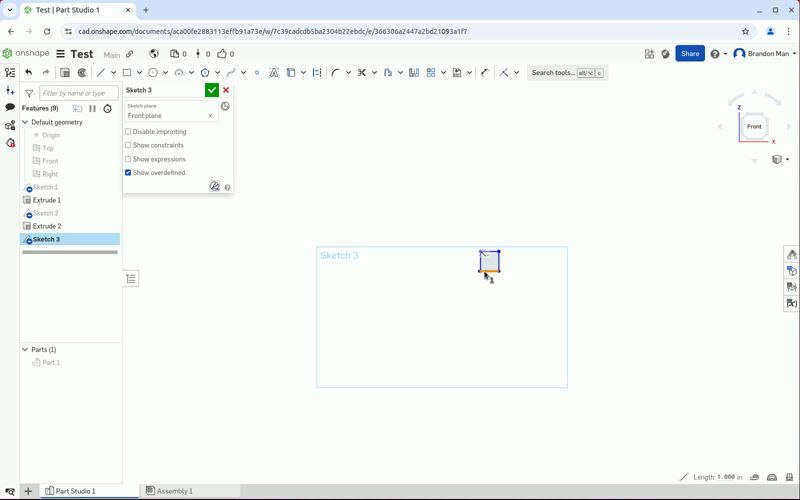
scroll(-6)
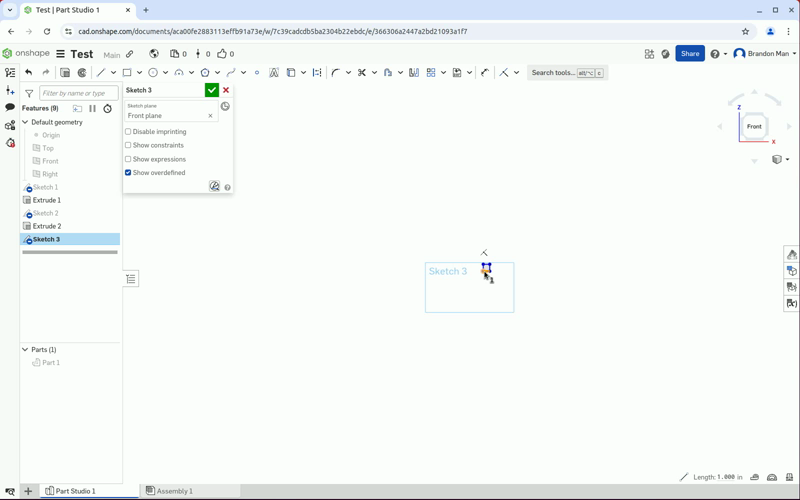
mouse_move(73, 352)
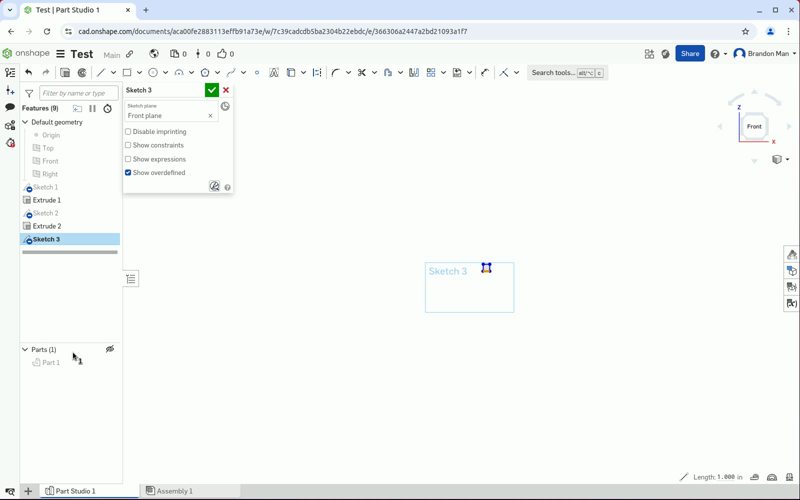
key(shift+y)
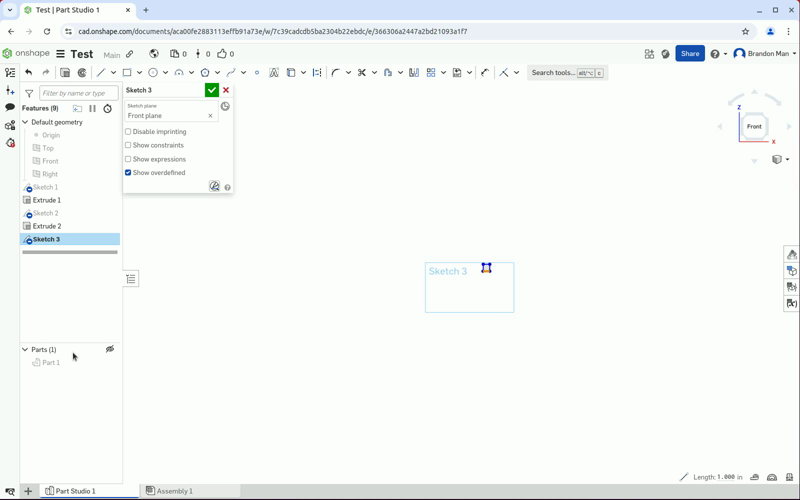
key(shift+e)
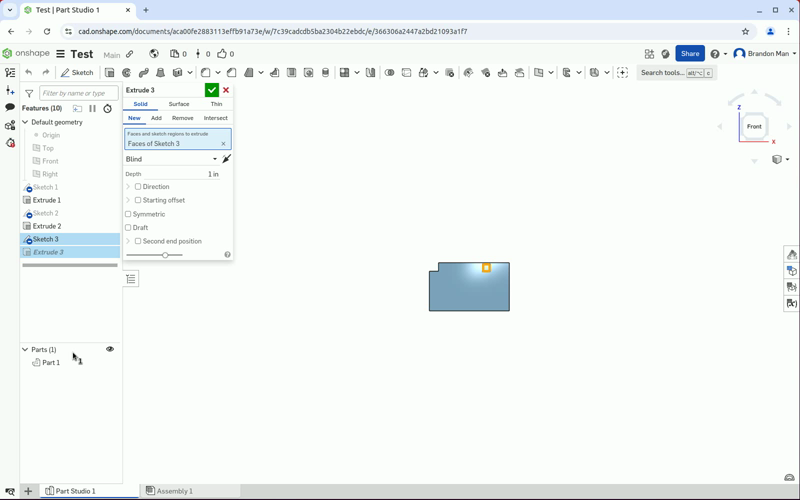
mouse_move(143, 106)
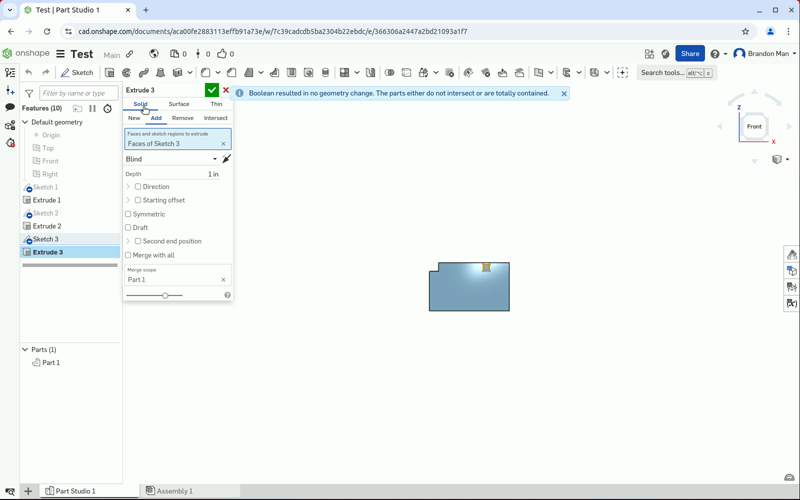
click(143, 106)
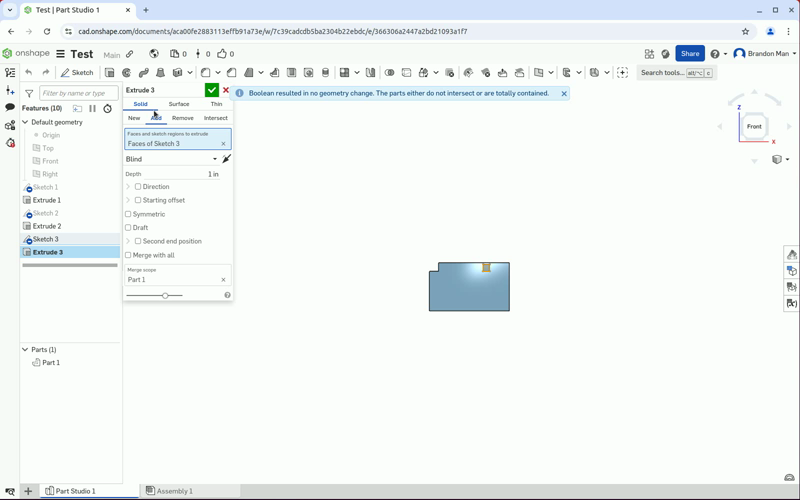
mouse_move(186, 120)
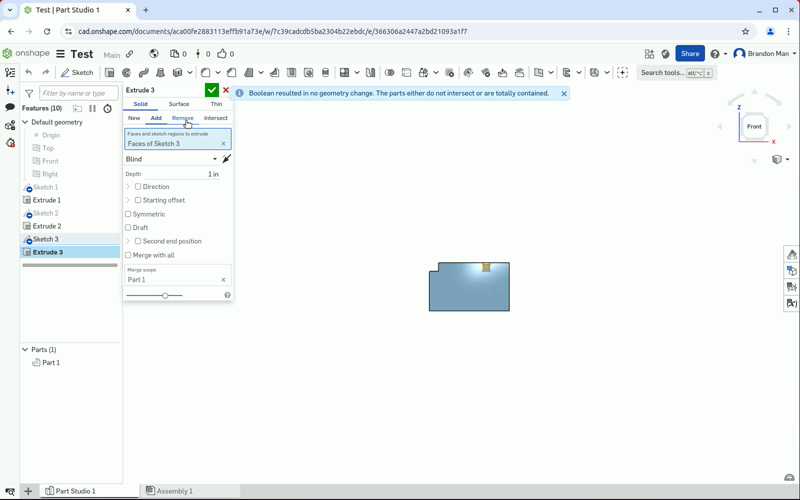
click(186, 120)
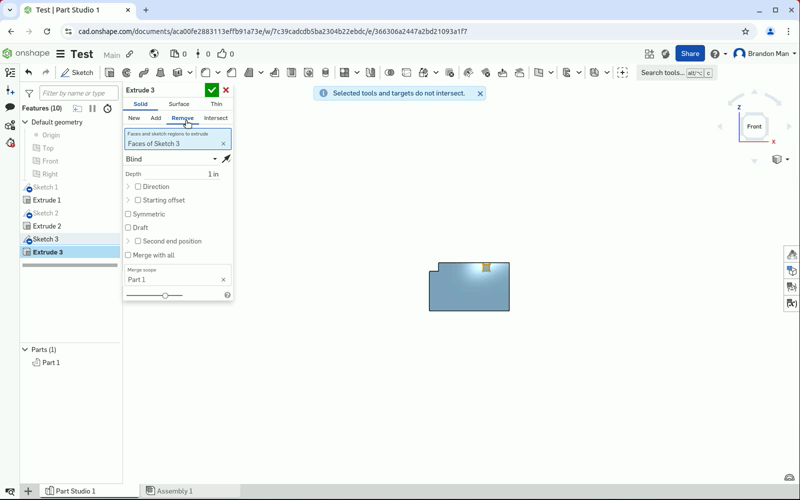
key(tab, 4)
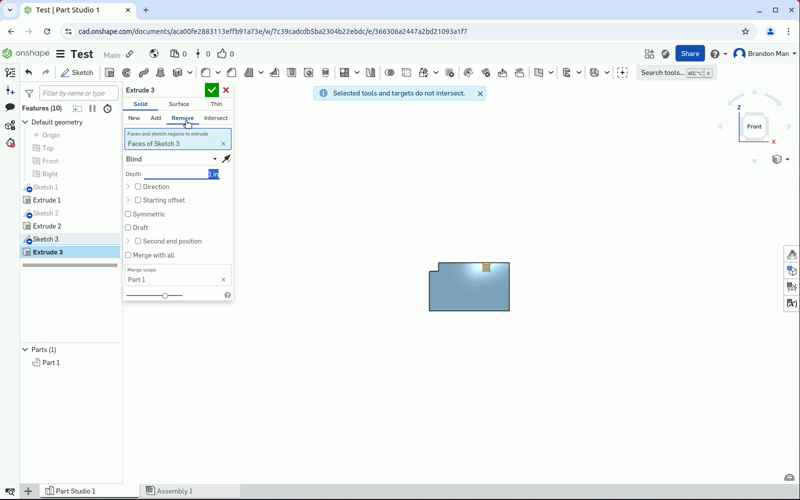
text(-23.108)
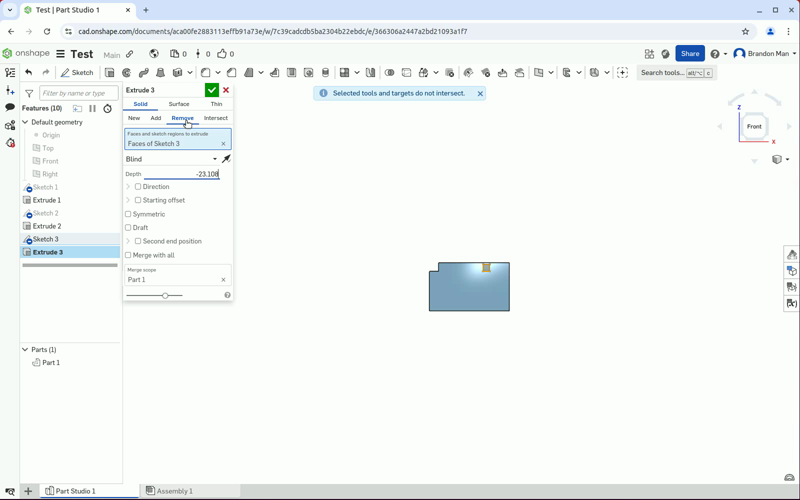
key(tab, 6)
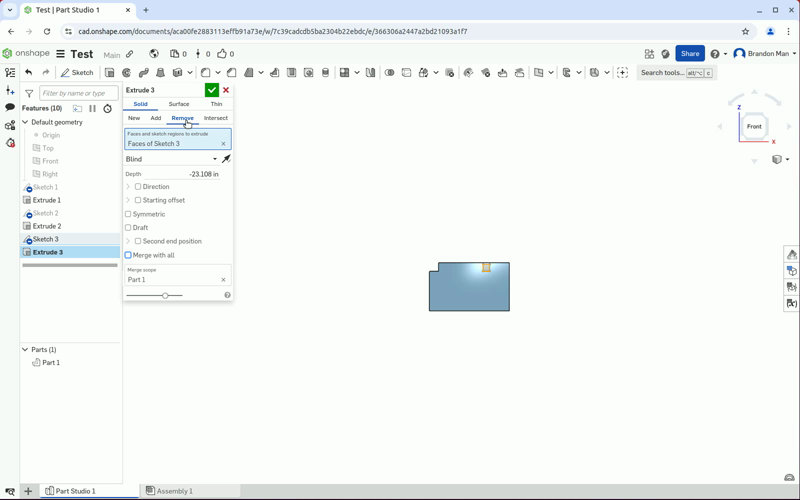
key(space)
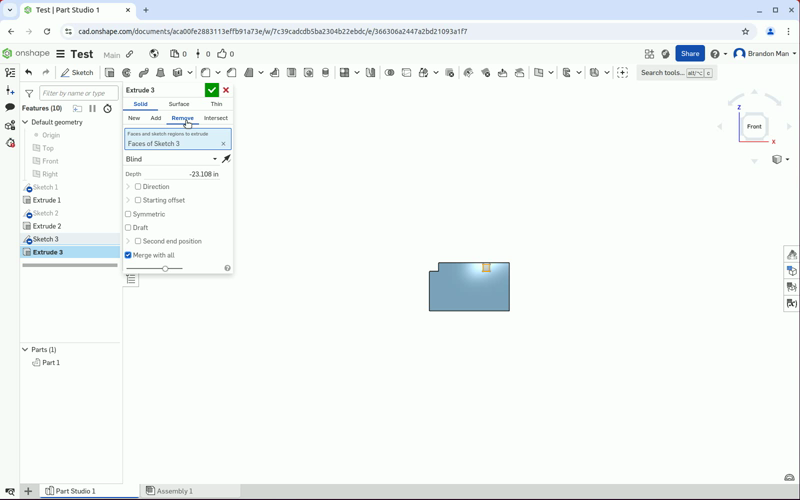
key(enter)
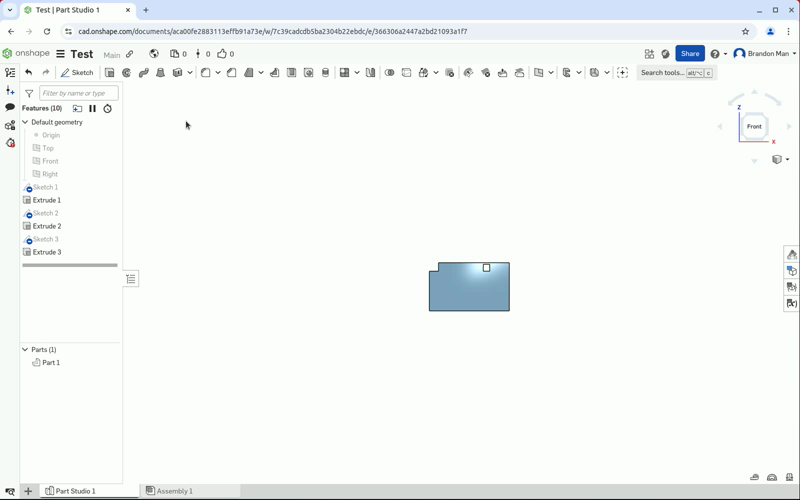
key(shift+h)
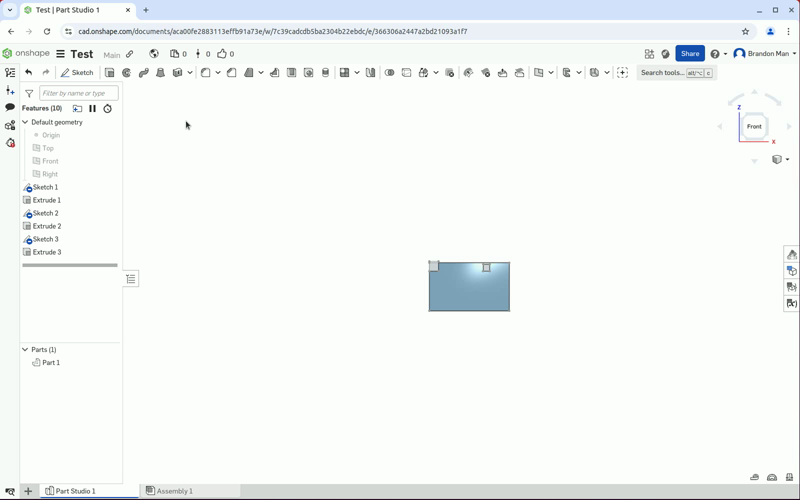
key(shift+h)
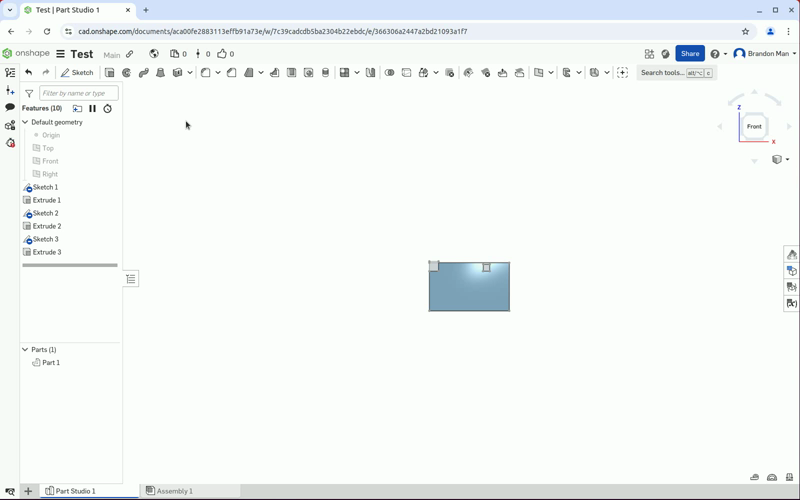
key(shift+7)
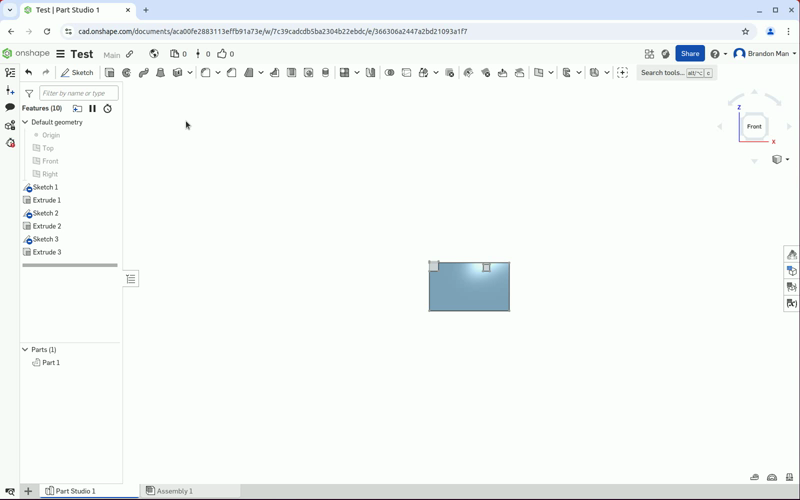
key(left, 2)
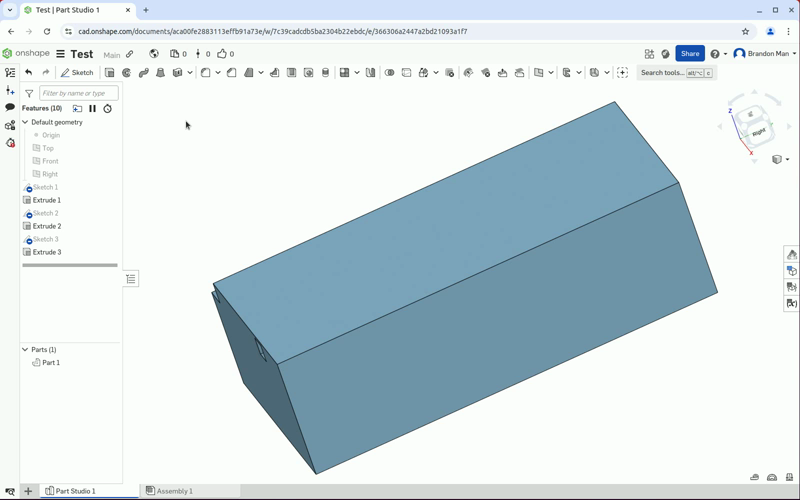
key(down, 2)
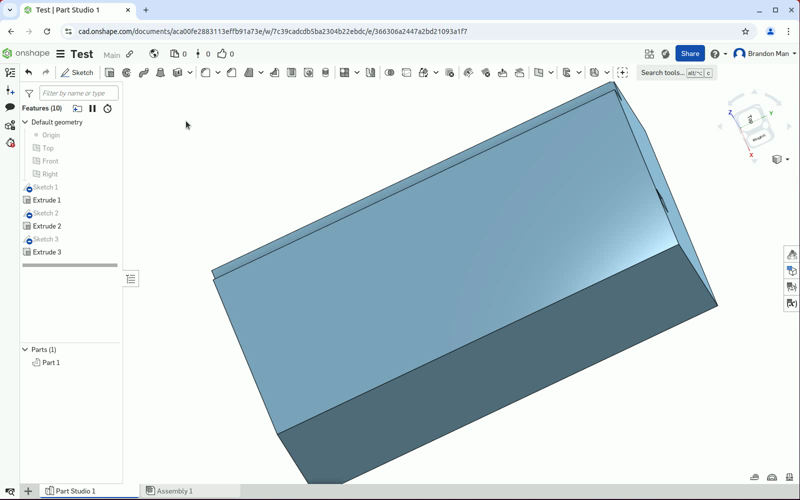
key(up, 2)
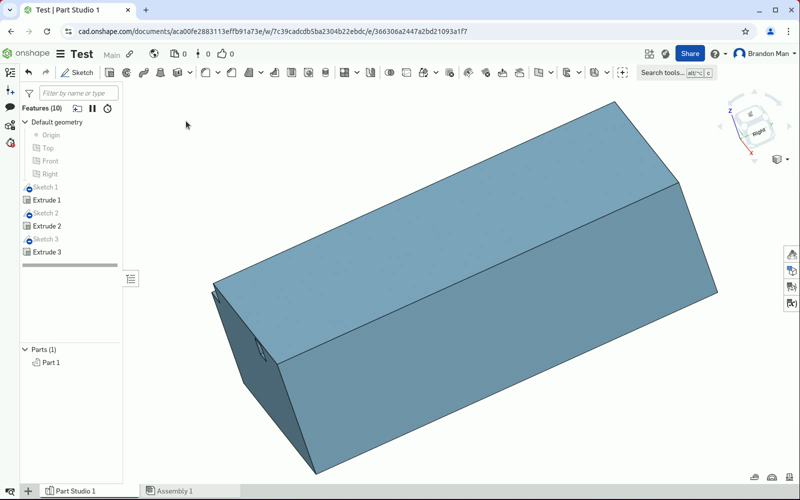
key(right, 2)
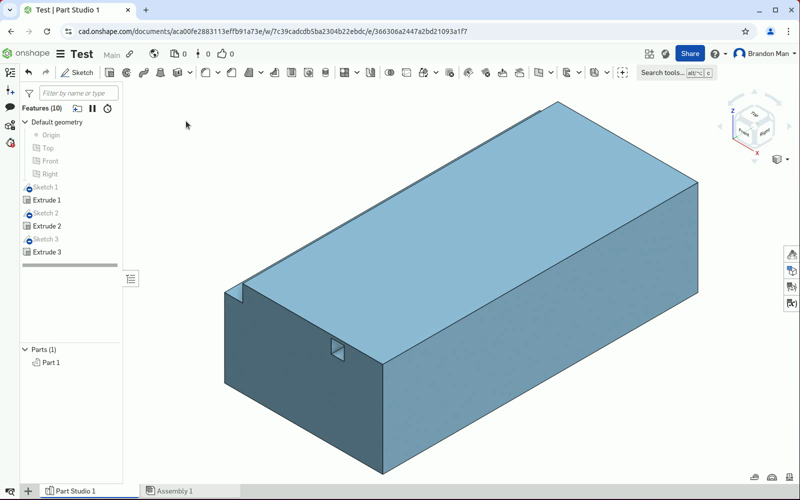
mouse_move(73, 189)
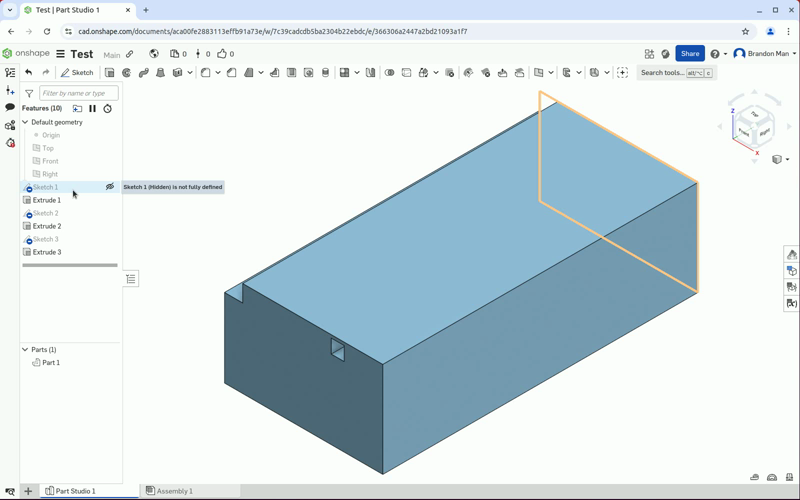
click(73, 189)